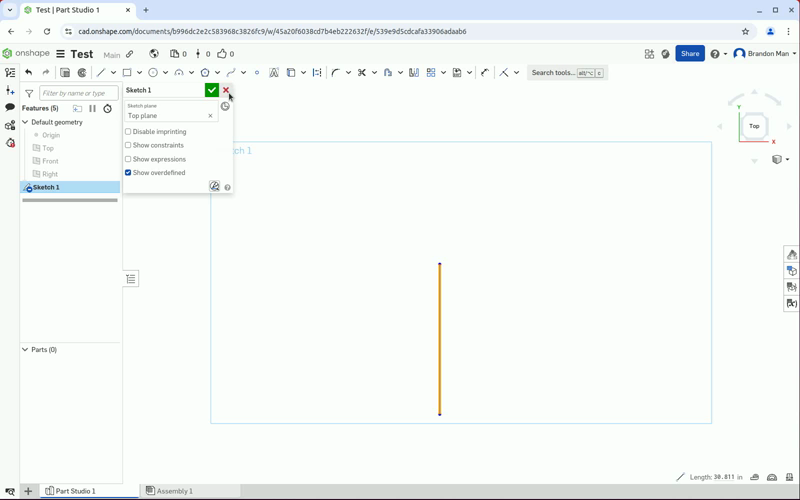
key(shift+h)
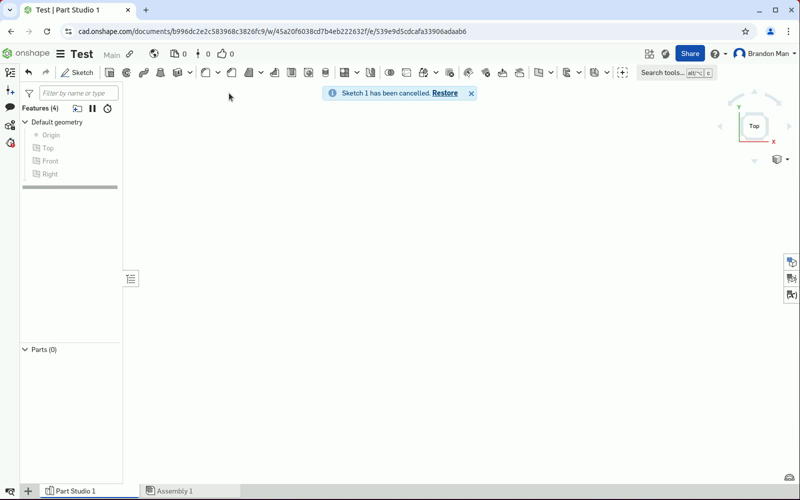
mouse_move(73, 352)
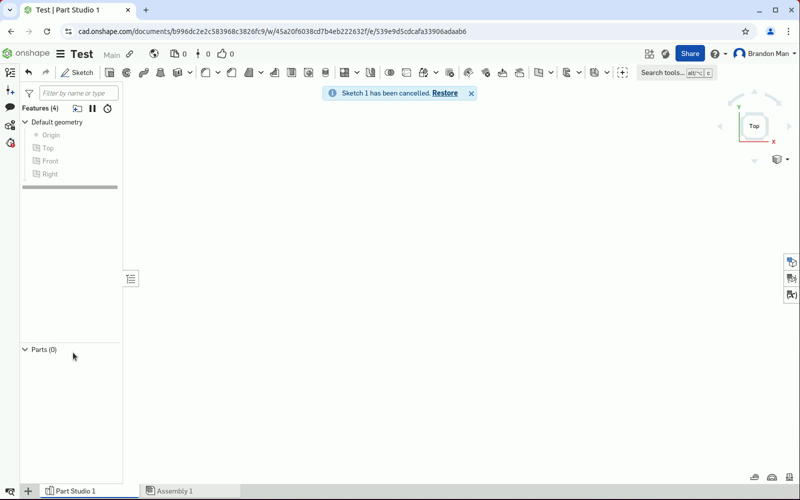
key(y)
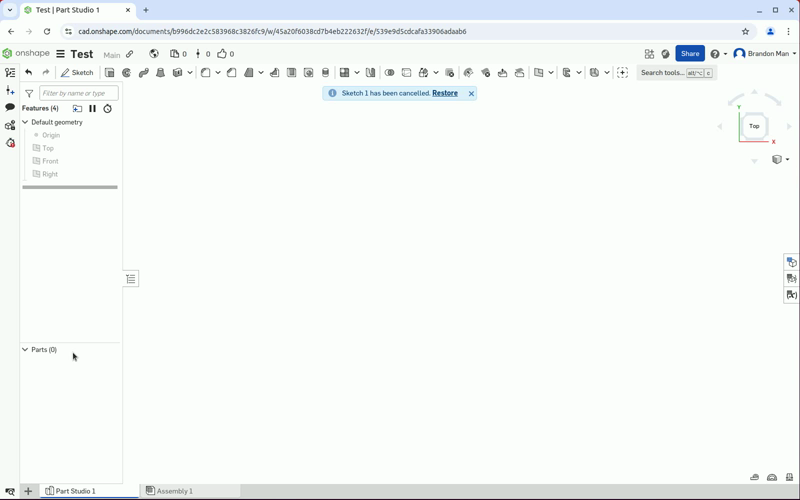
key(shift+p)
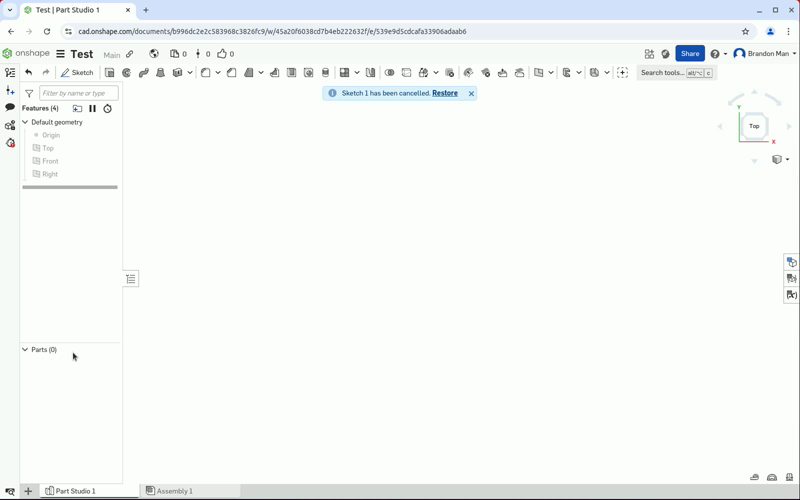
key(space)
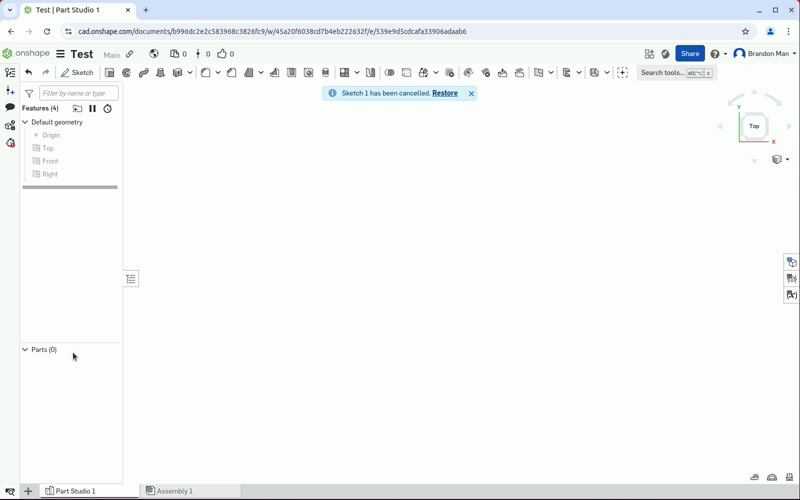
key_down(shift)
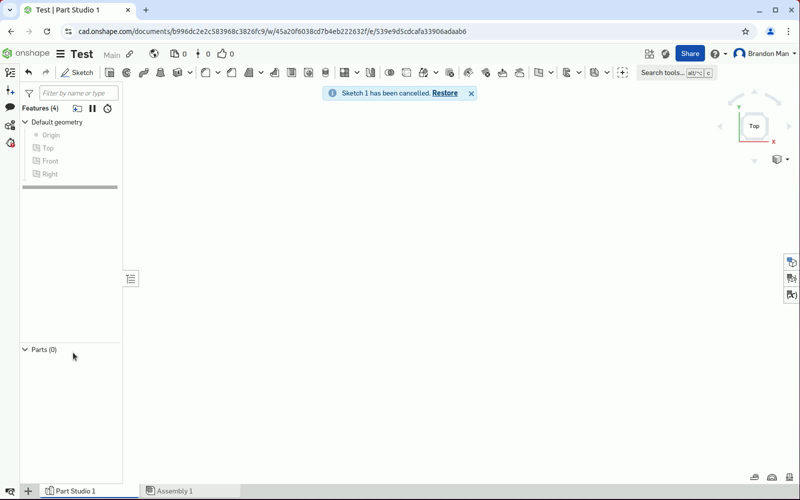
key(up)
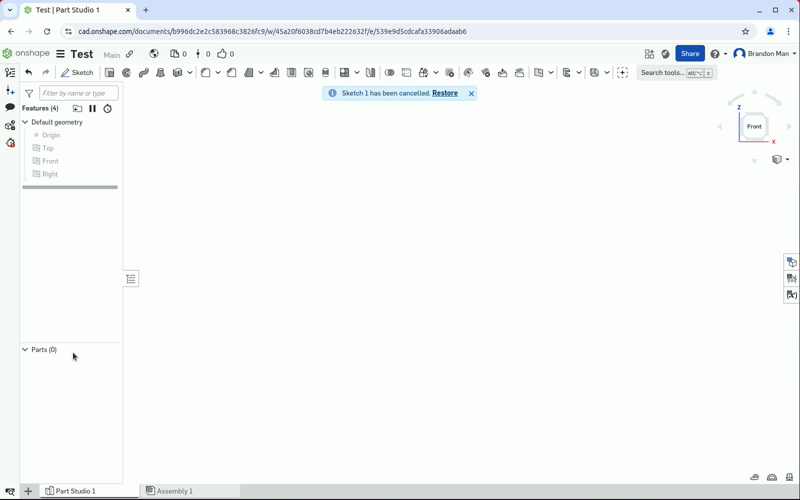
key_up(shift)
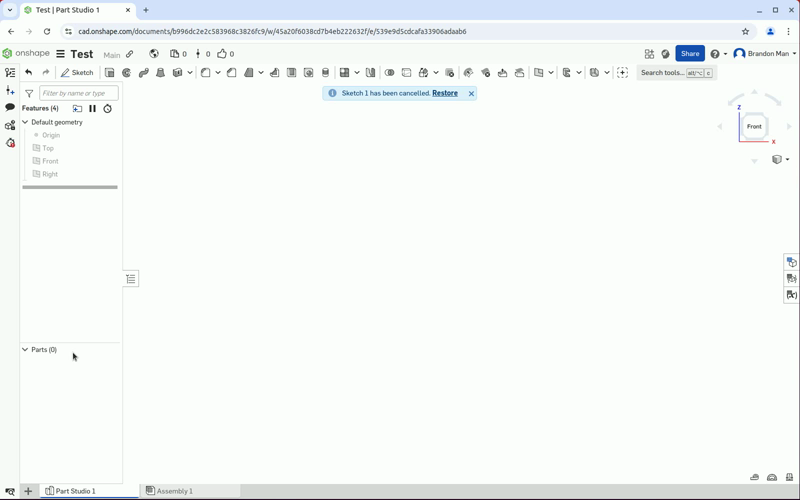
mouse_move(73, 352)
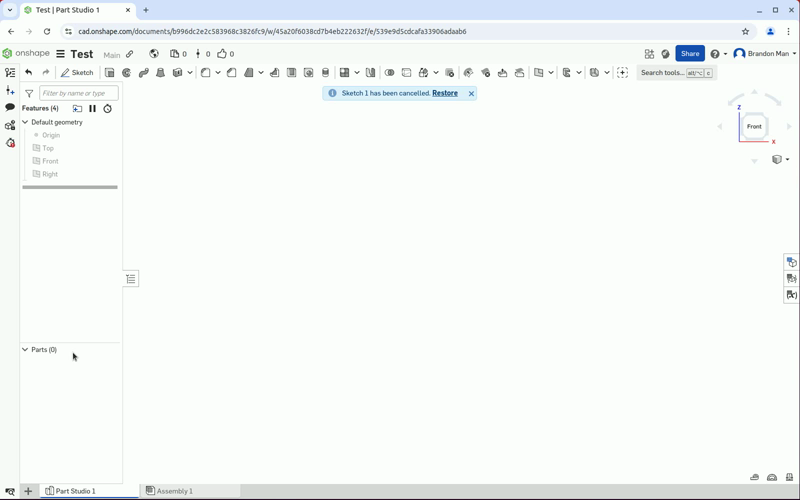
key(shift+y)
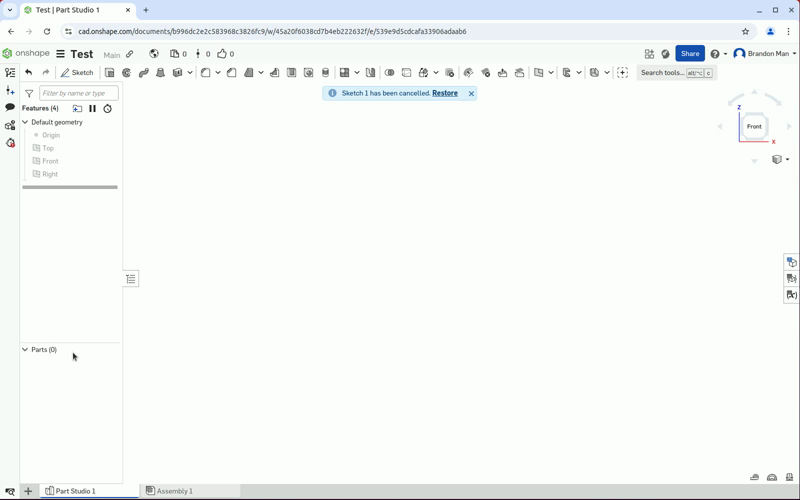
key(shift+s)
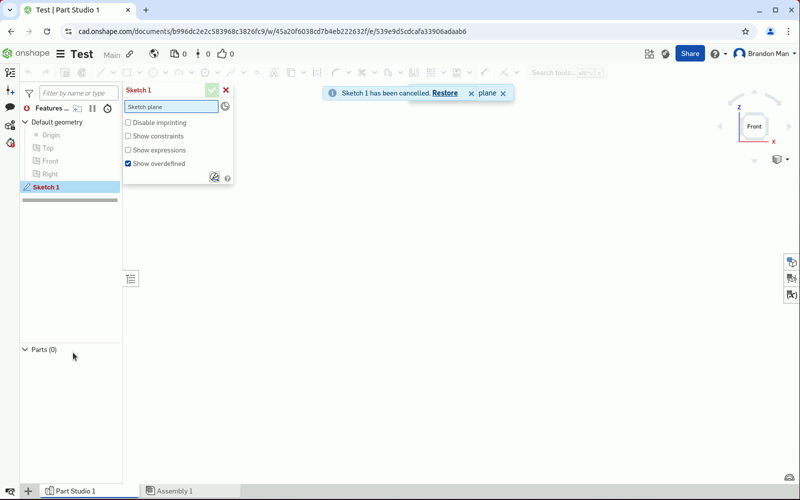
mouse_move(73, 163)
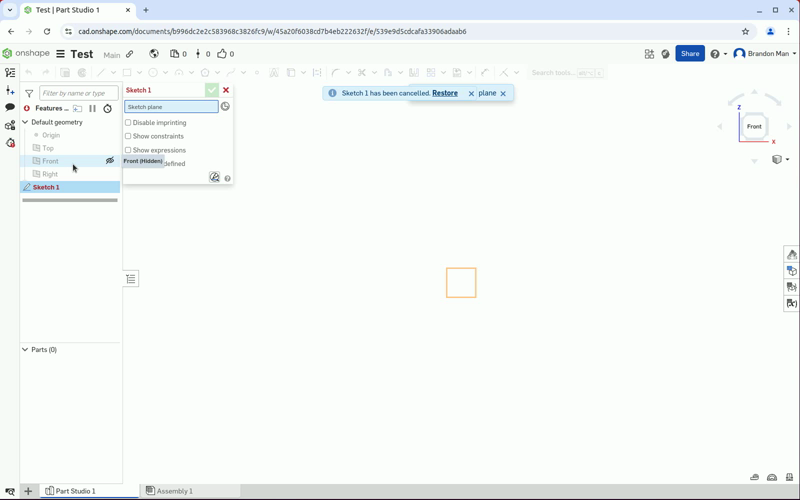
click(73, 163)
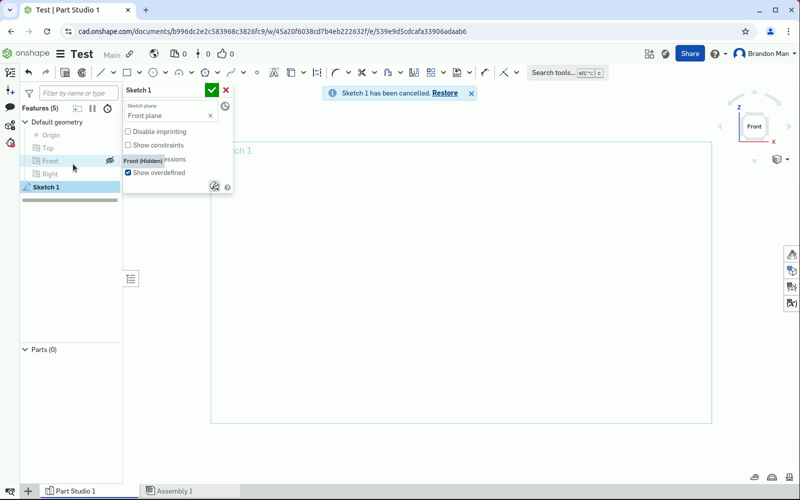
mouse_move(73, 352)
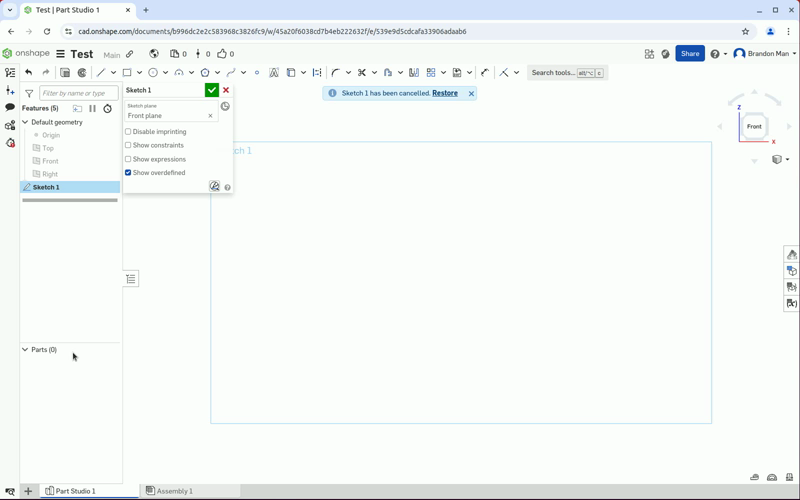
key(y)
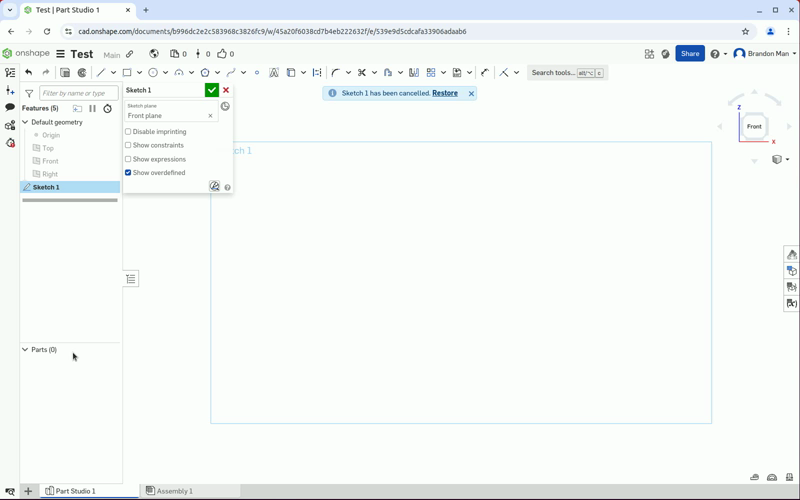
key(l)
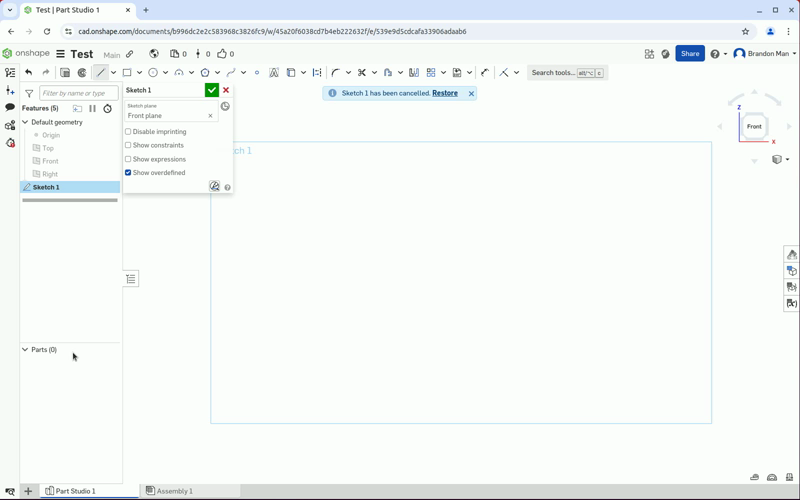
key_down(shift)
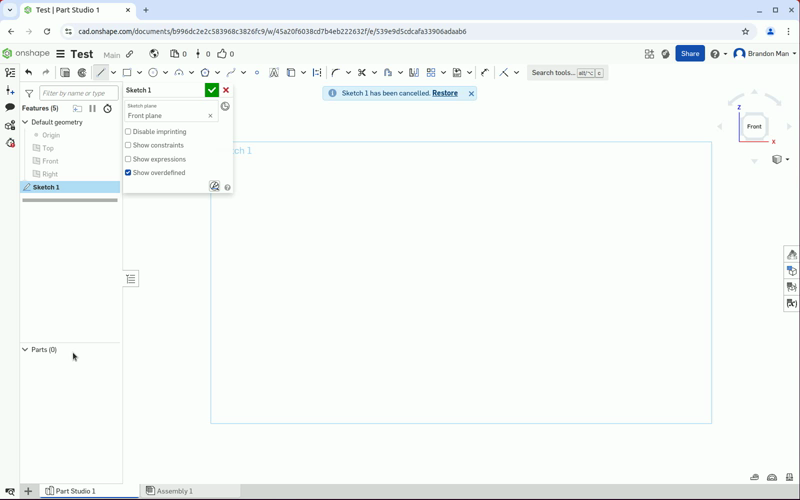
mouse_move(427, 282)
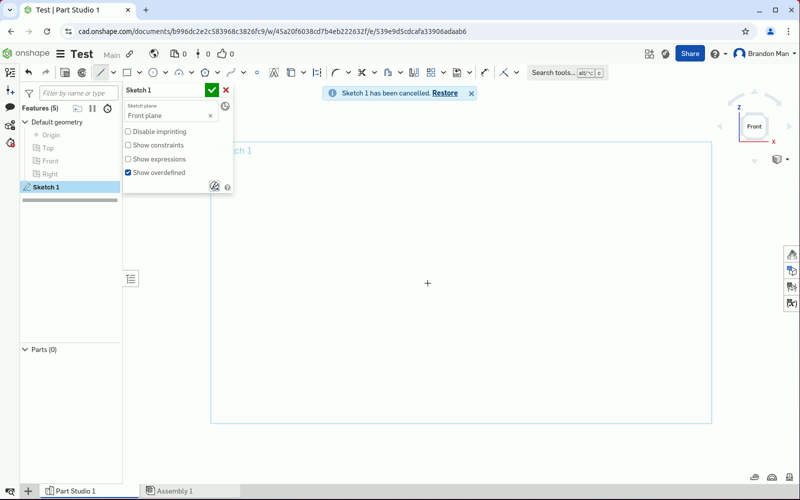
click(427, 282)
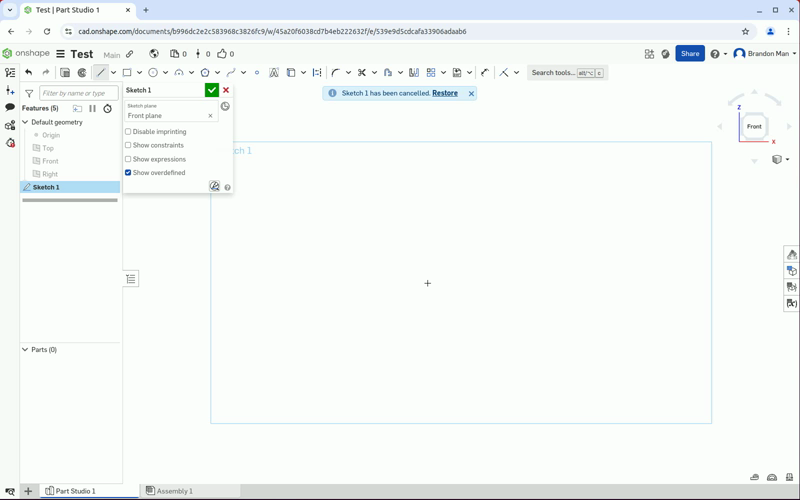
key_up(shift)
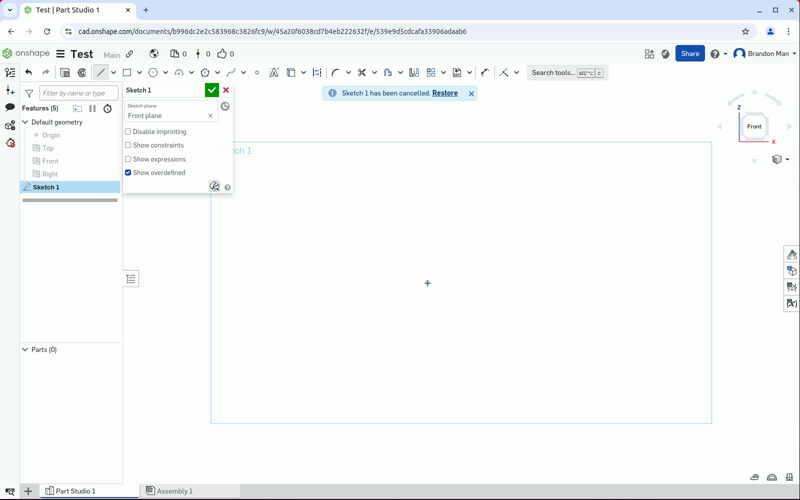
key_down(shift)
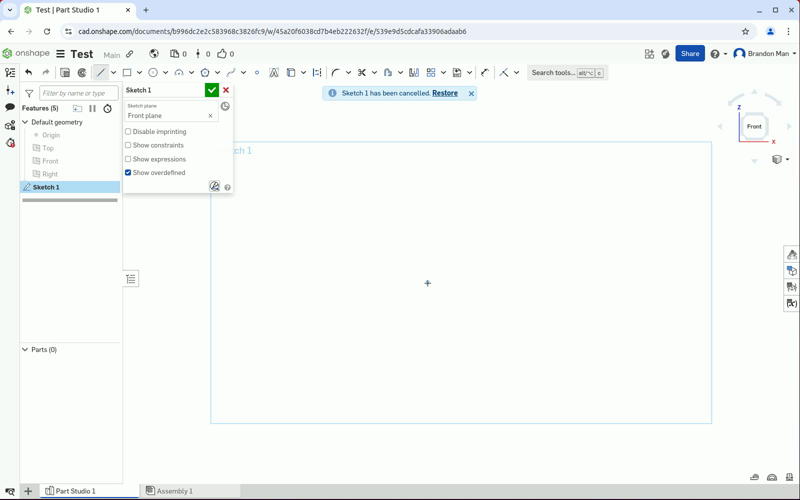
mouse_move(460, 339)
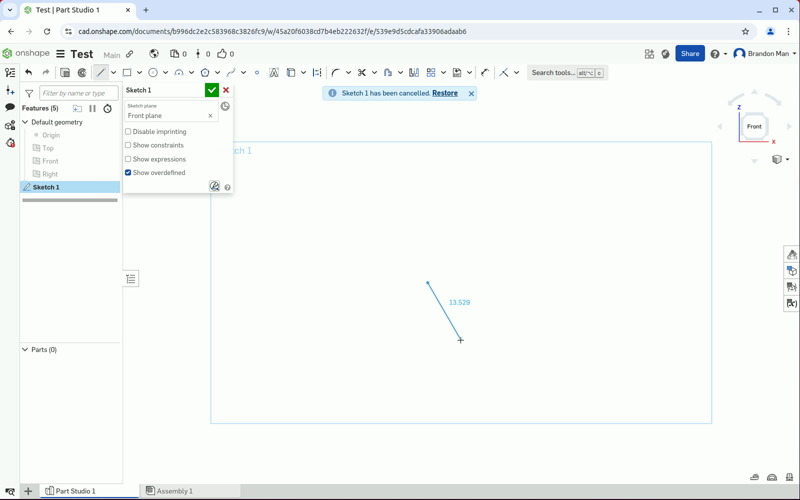
click(460, 339)
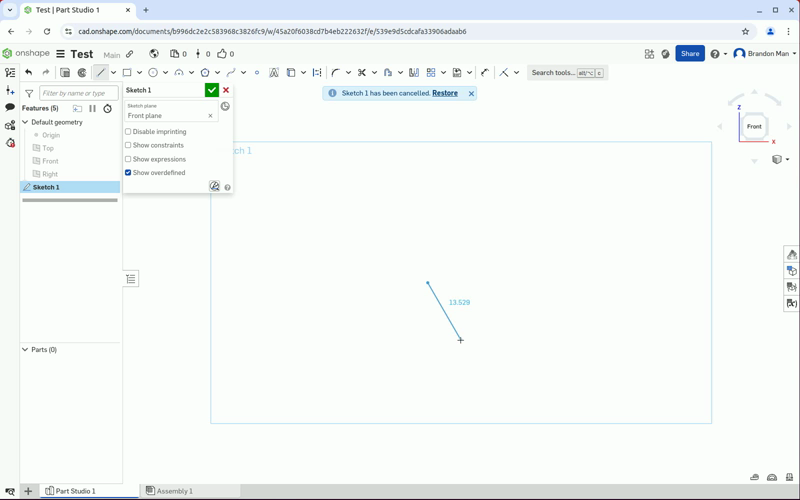
key_up(shift)
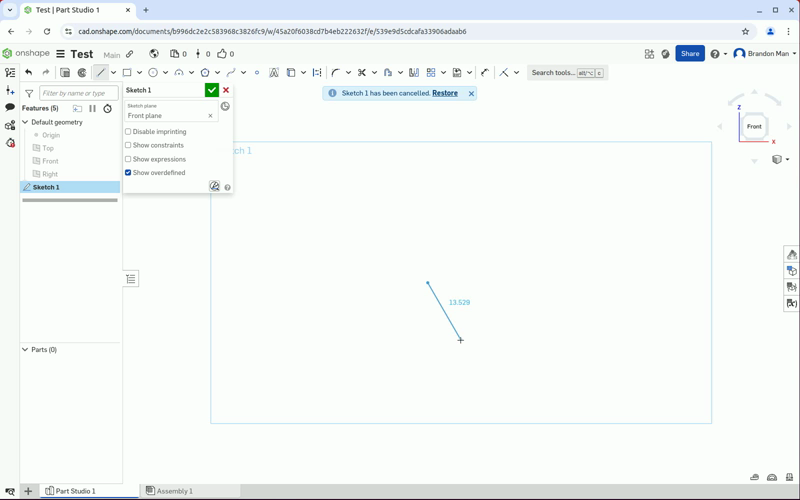
key_down(shift)
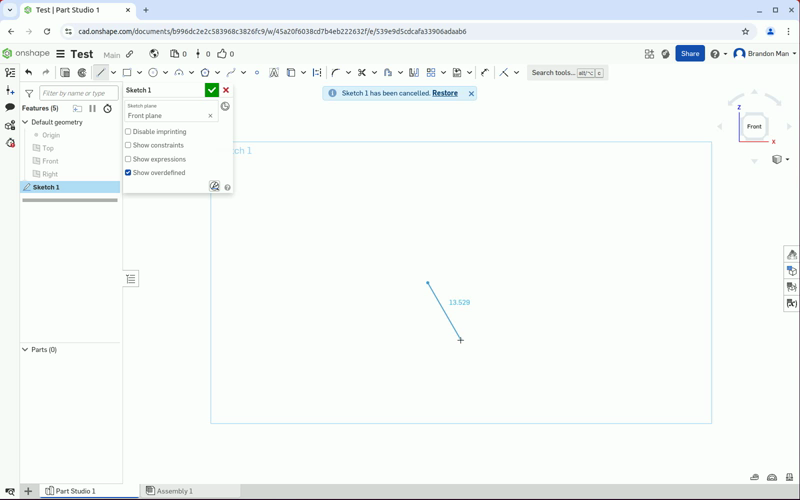
mouse_move(460, 226)
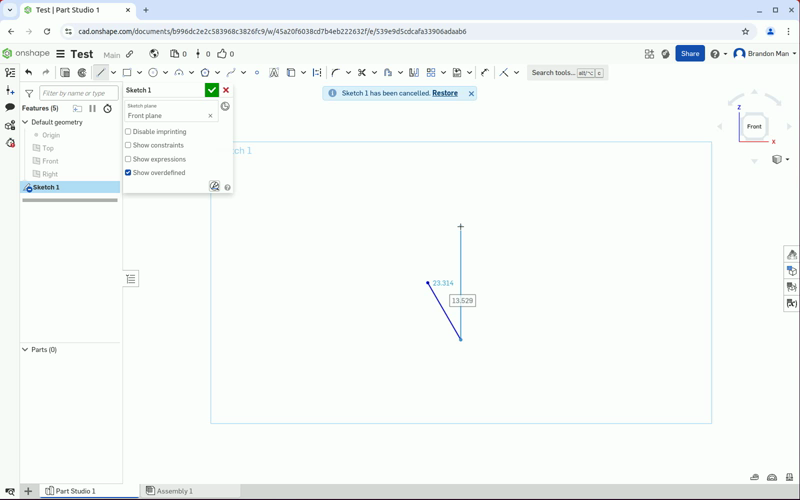
click(460, 226)
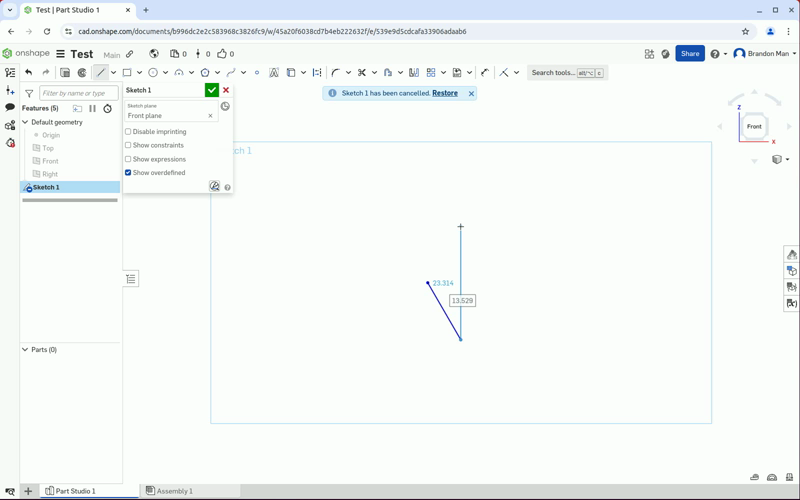
key_up(shift)
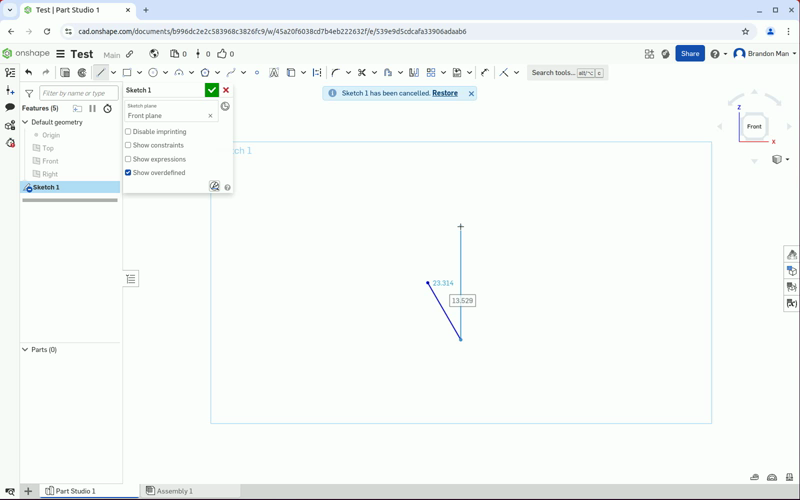
key_down(shift)
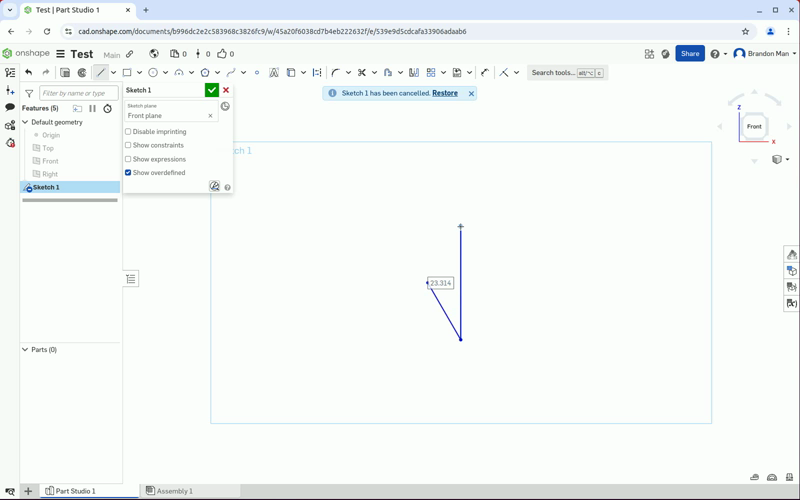
mouse_move(427, 282)
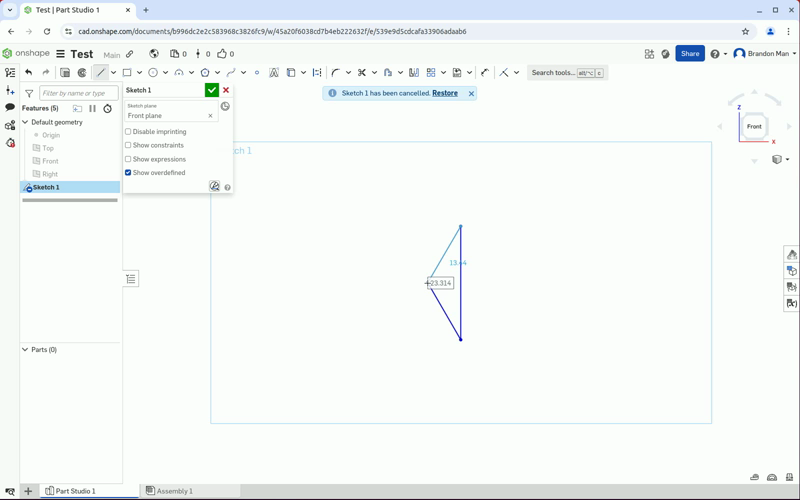
key_up(shift)
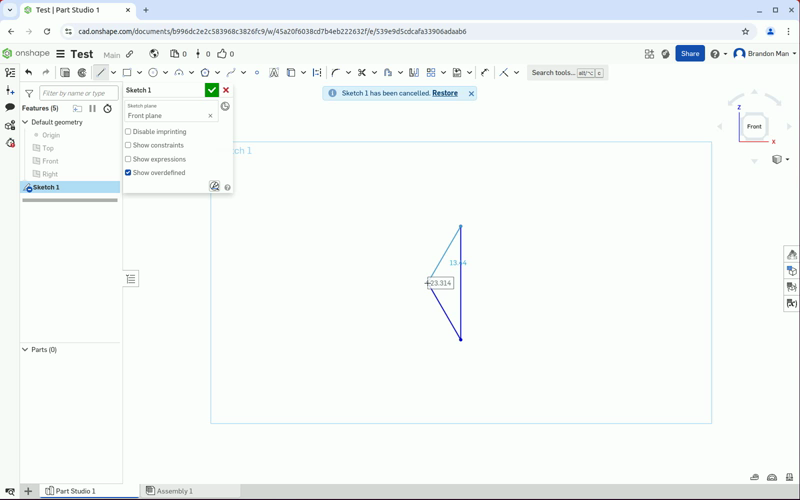
click(427, 282)
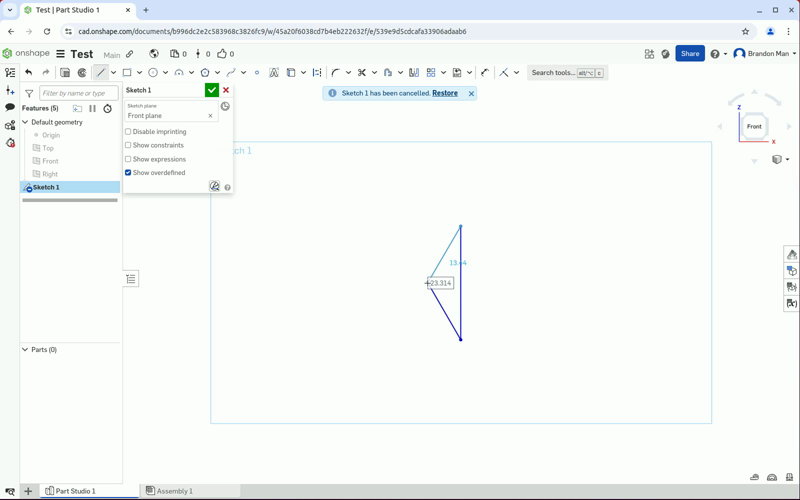
key(esc)
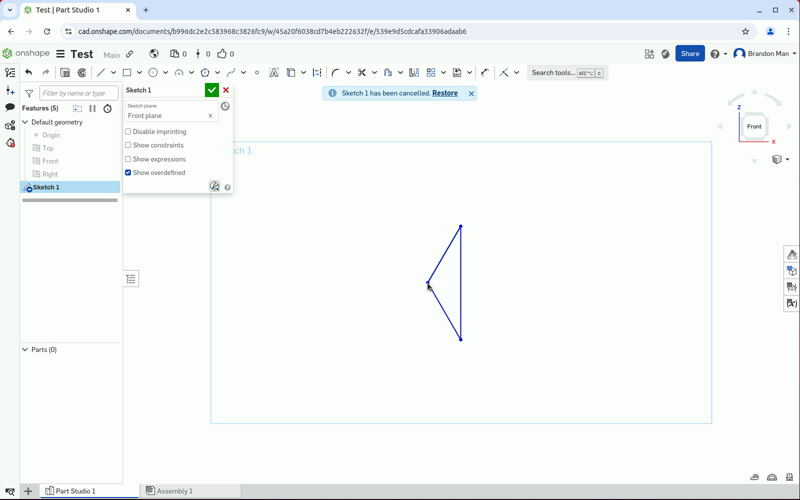
mouse_move(457, 267)
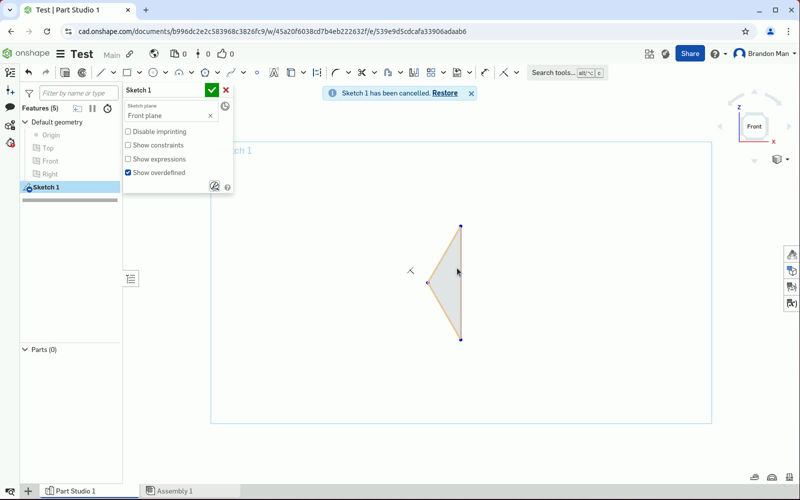
click(457, 267)
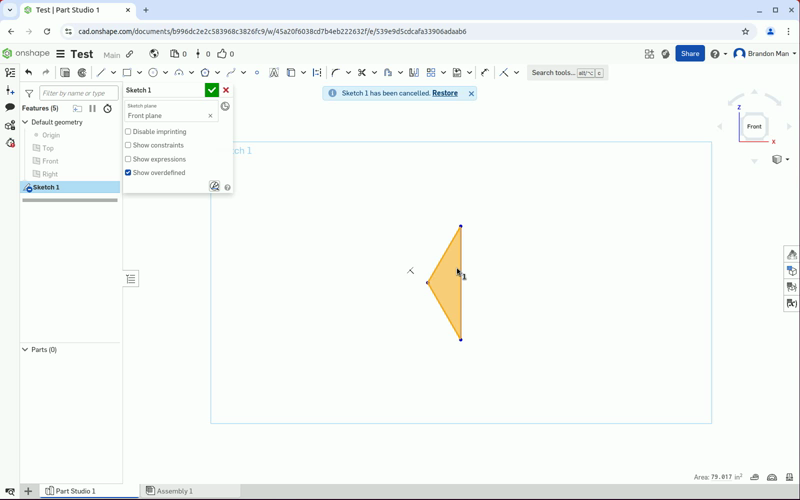
mouse_move(73, 352)
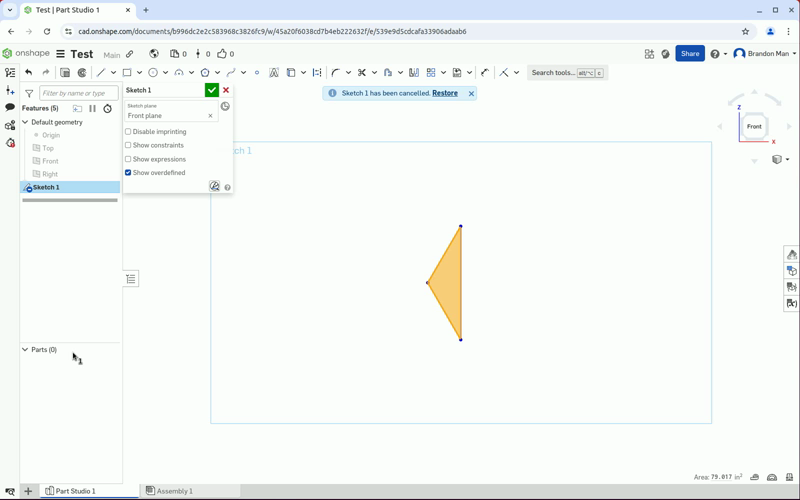
key(shift+y)
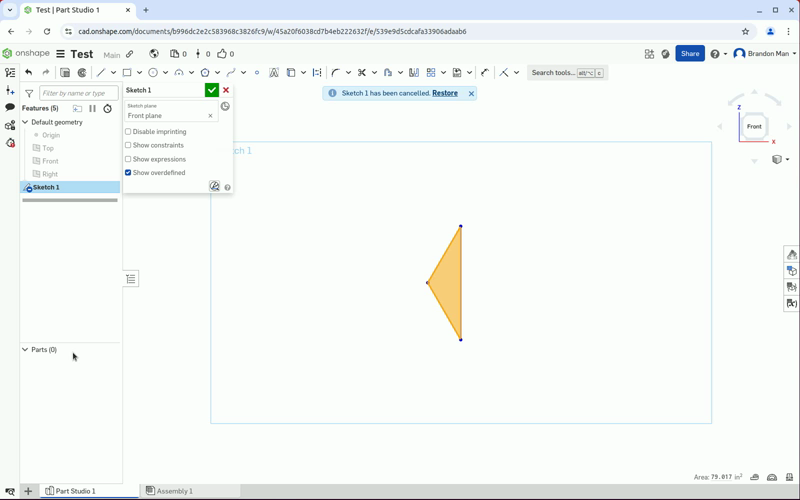
key(shift+e)
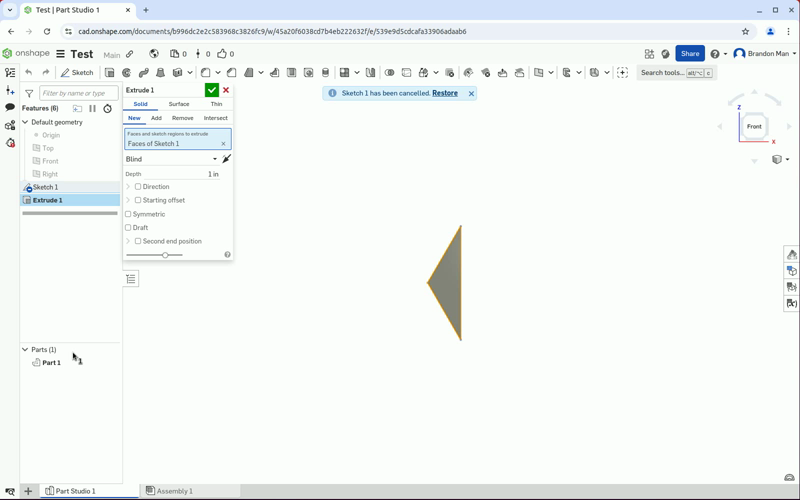
mouse_move(143, 106)
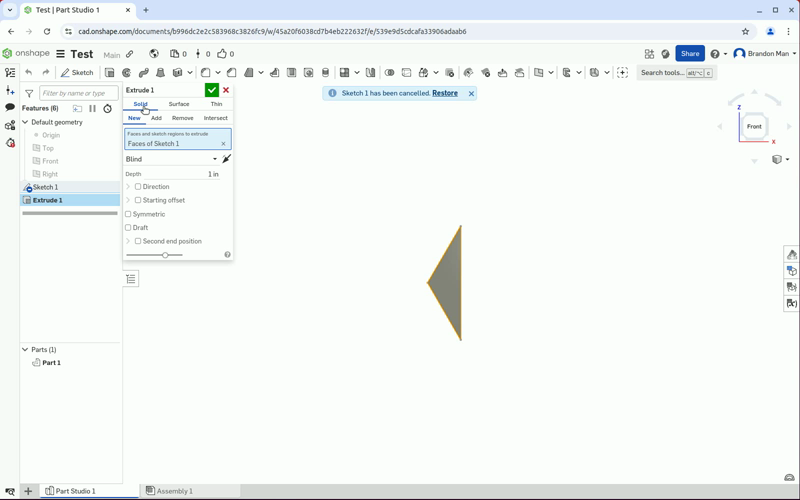
click(143, 106)
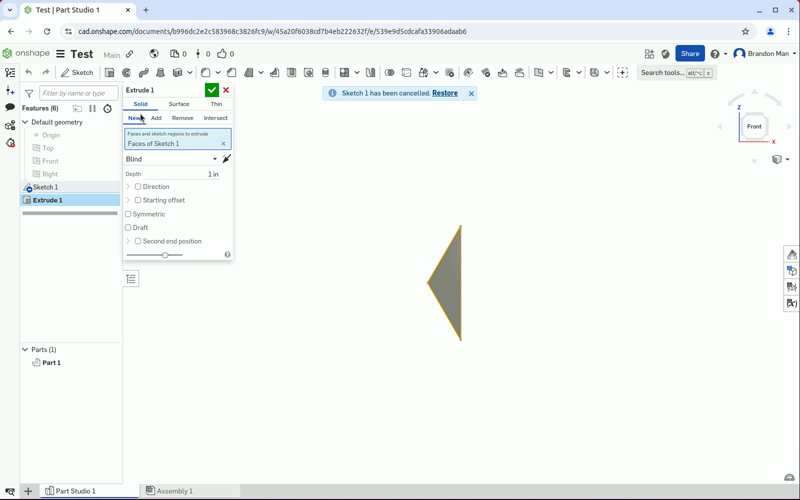
mouse_move(137, 120)
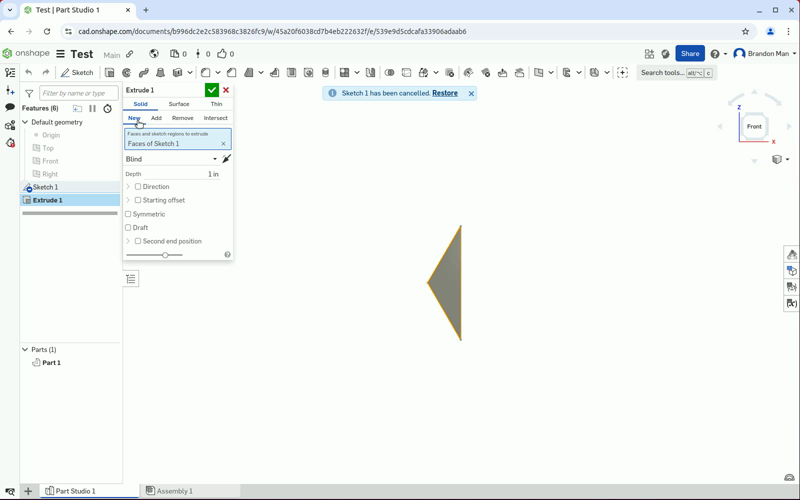
click(137, 120)
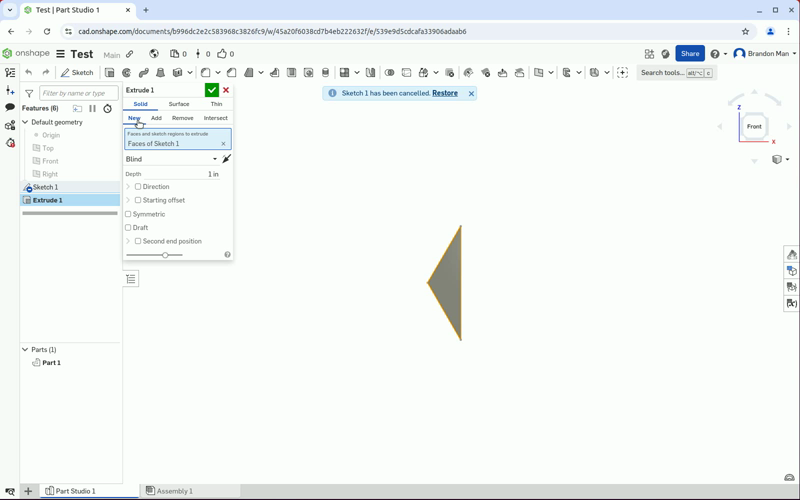
key(tab, 4)
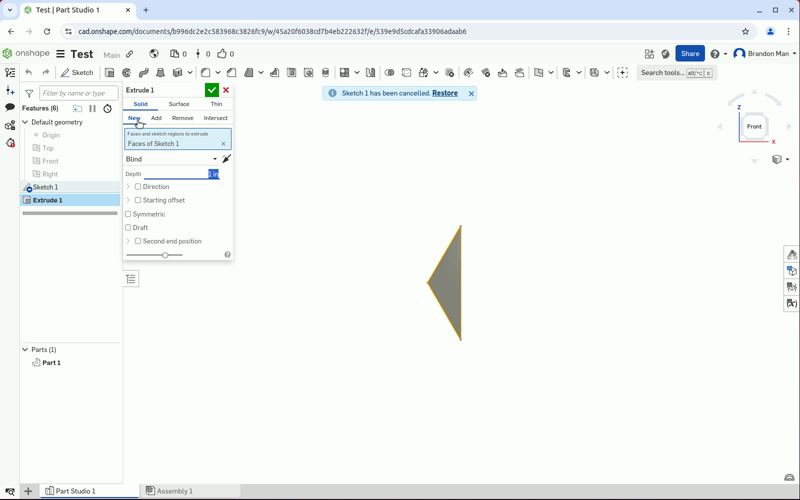
text(6.74)
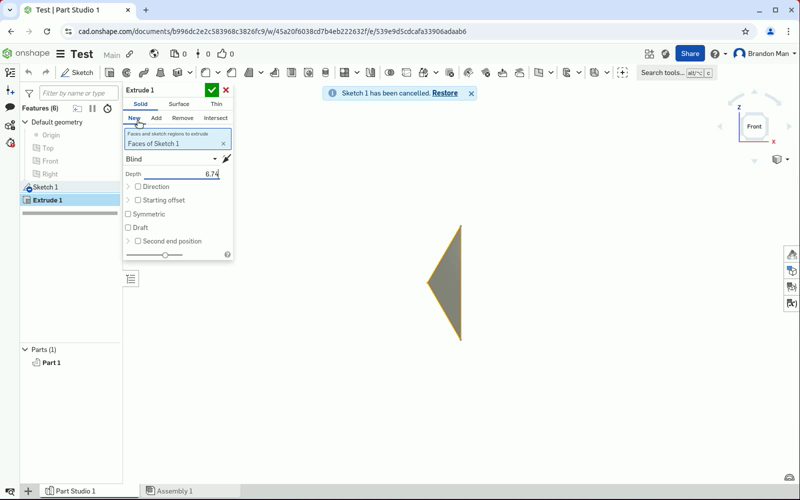
key(tab, 3)
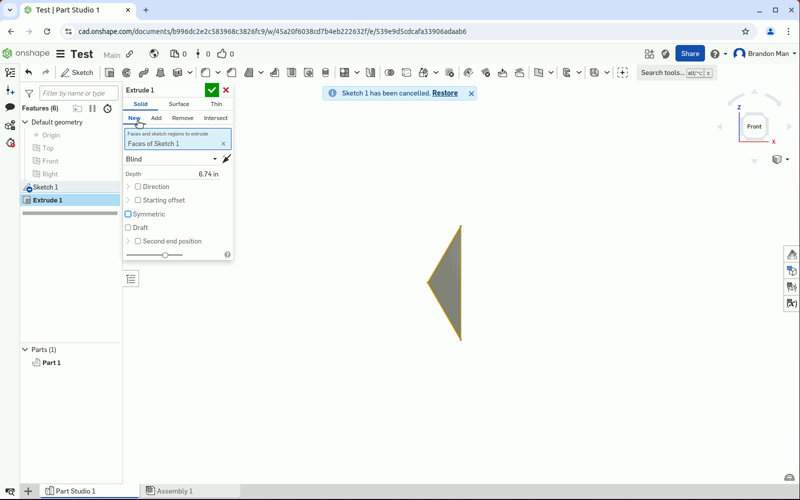
key(space)
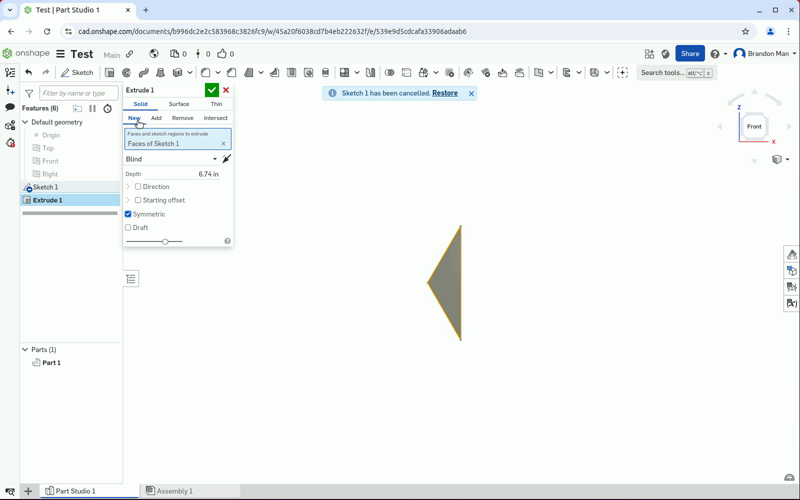
key(enter)
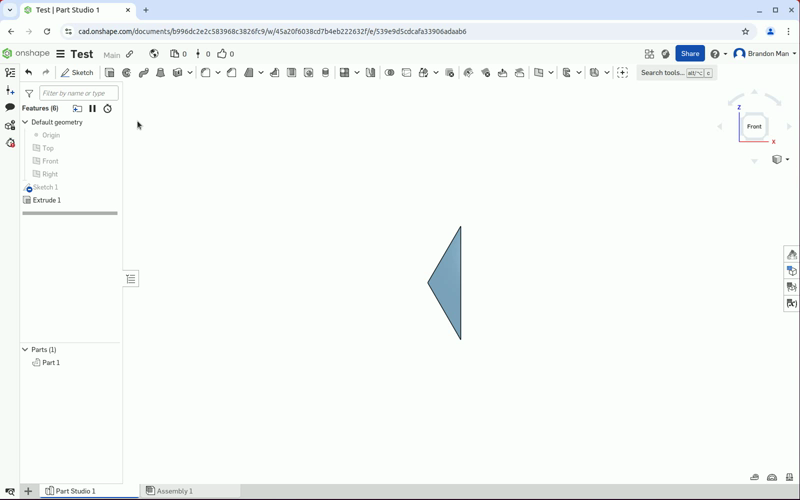
key(shift+h)
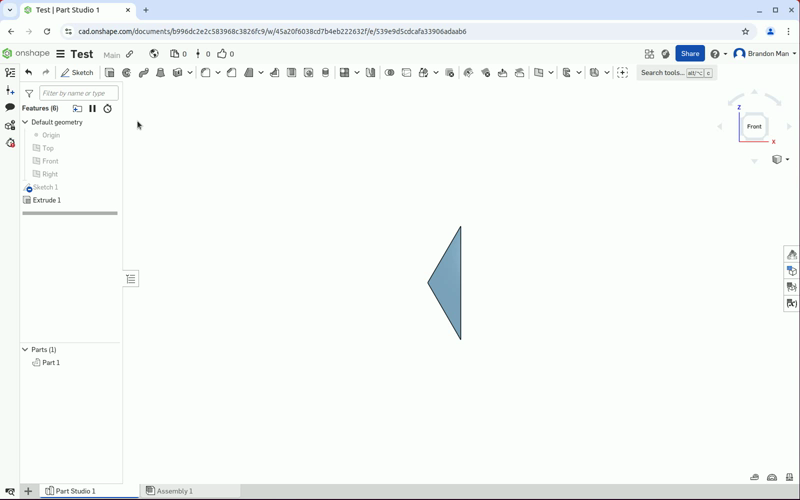
key(shift+h)
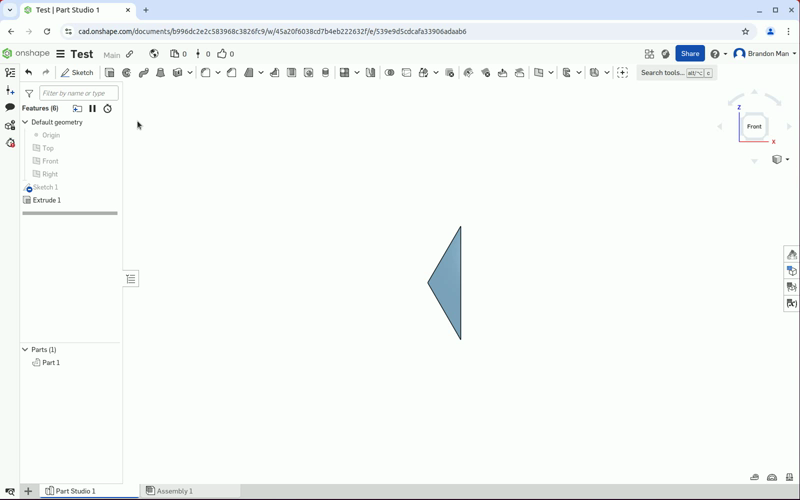
mouse_move(73, 189)
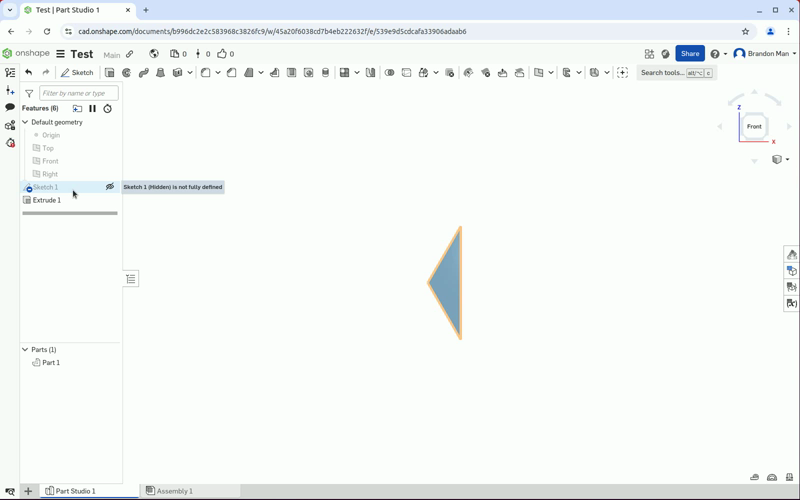
click(73, 189)
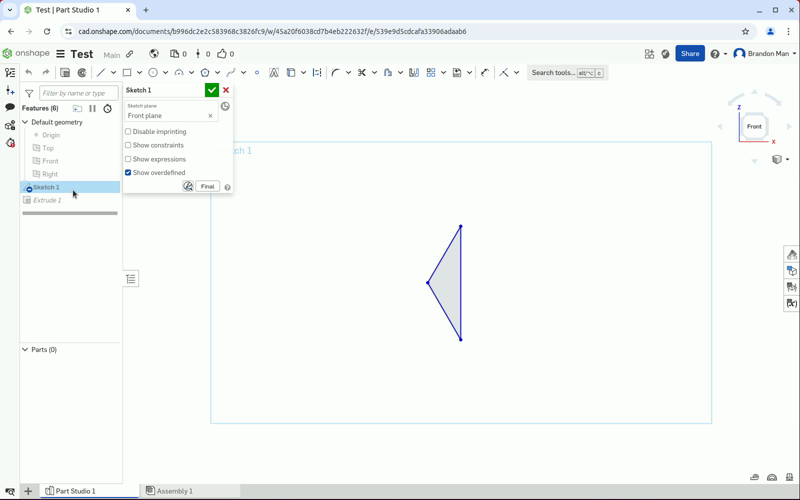
mouse_move(229, 92)
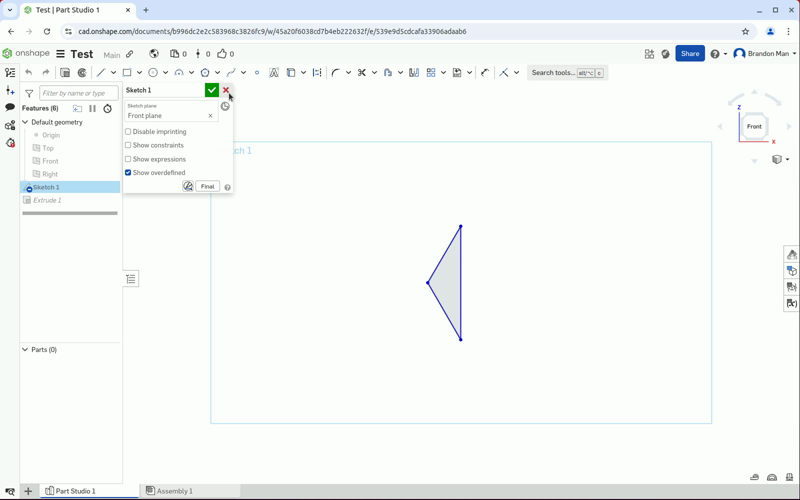
click(229, 92)
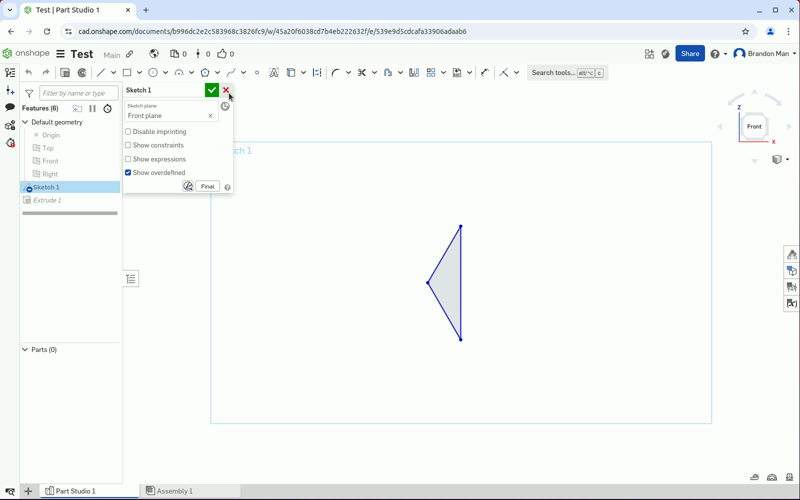
key(shift+s)
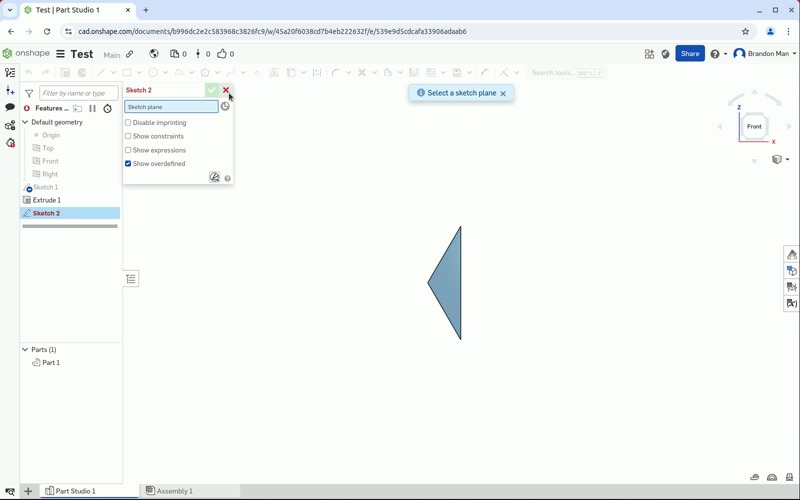
mouse_move(73, 163)
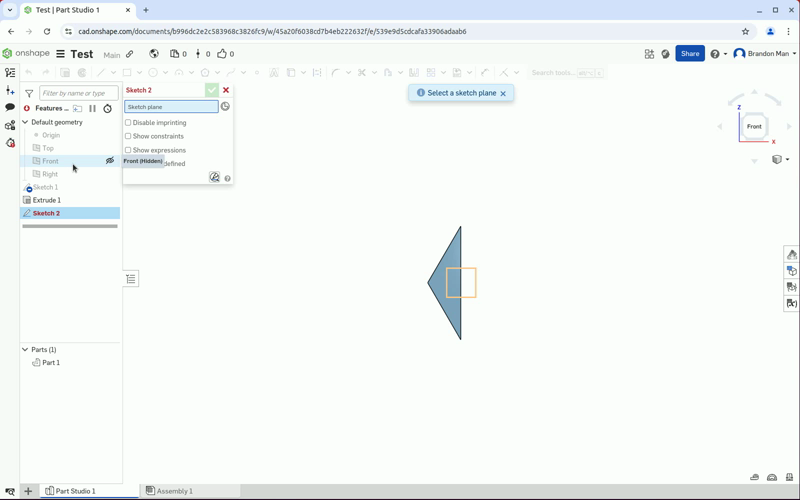
click(73, 163)
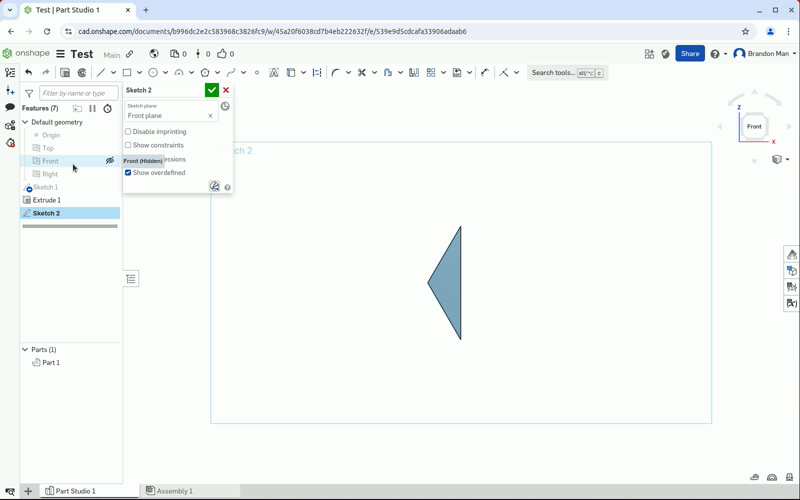
mouse_move(73, 352)
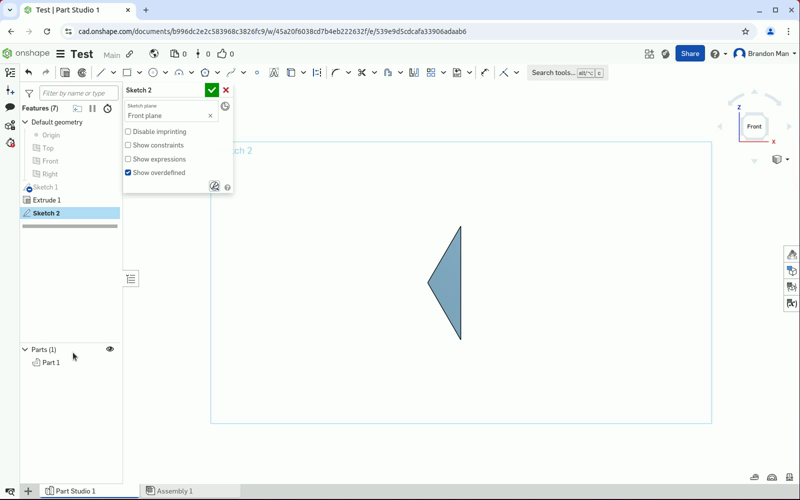
key(y)
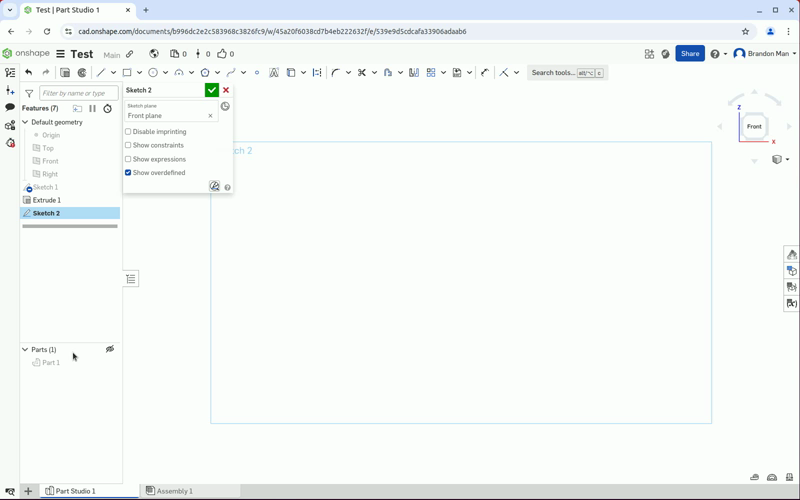
key(l)
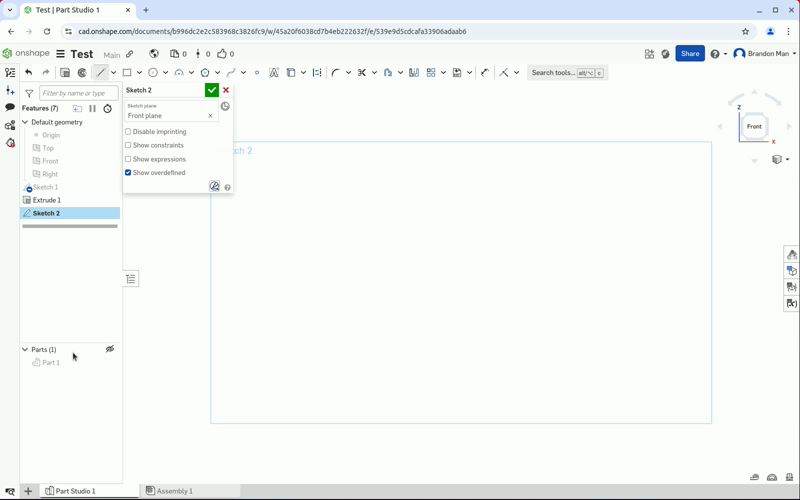
key_down(shift)
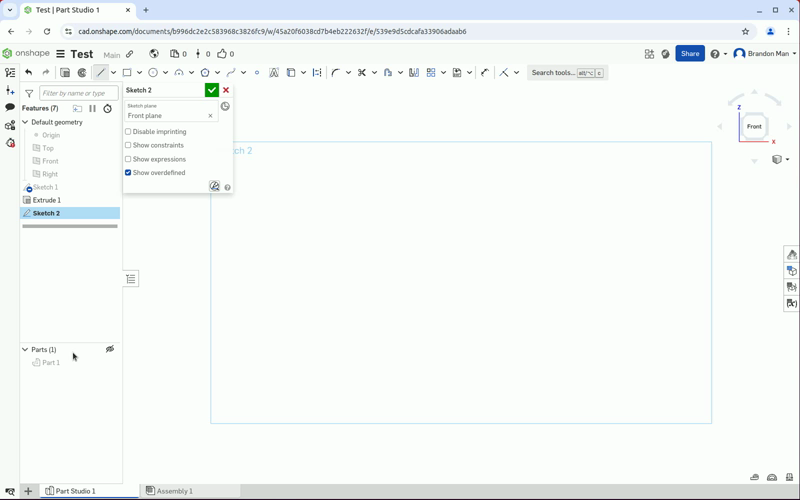
mouse_move(363, 170)
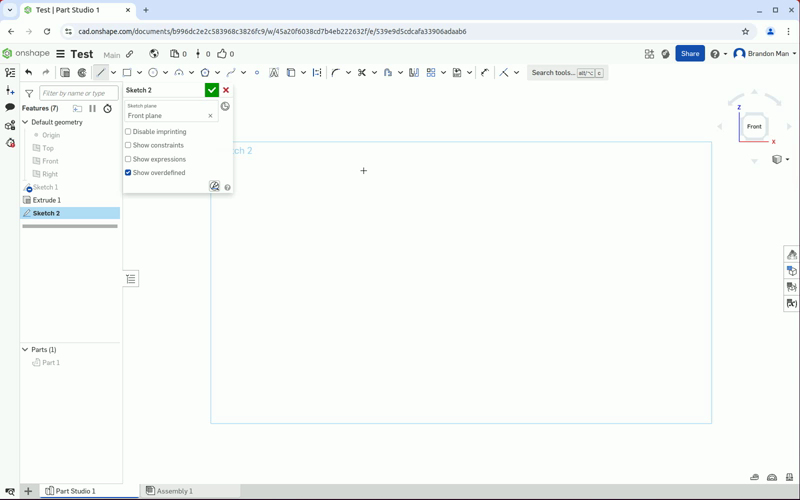
click(363, 170)
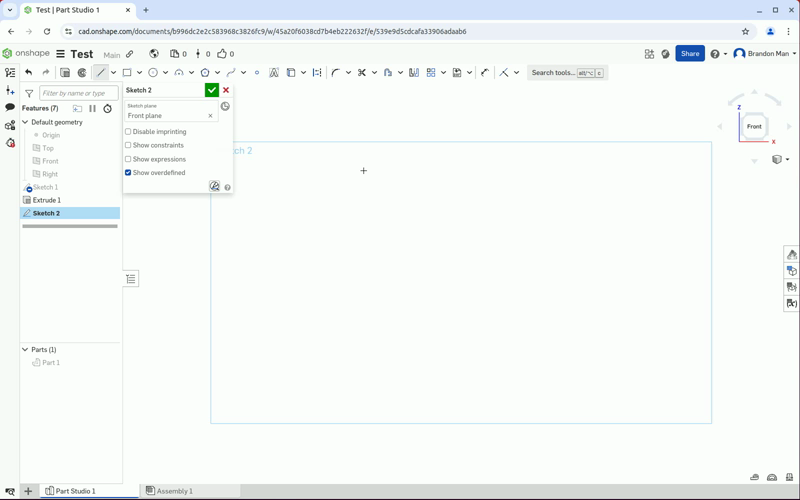
key_up(shift)
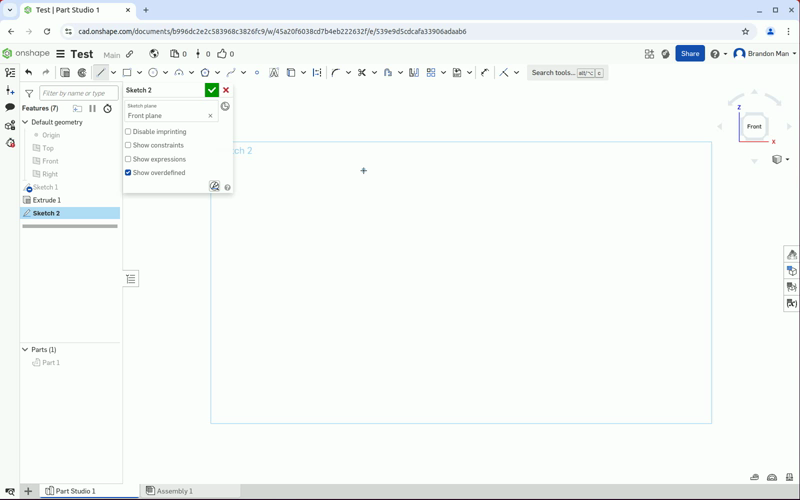
key_down(shift)
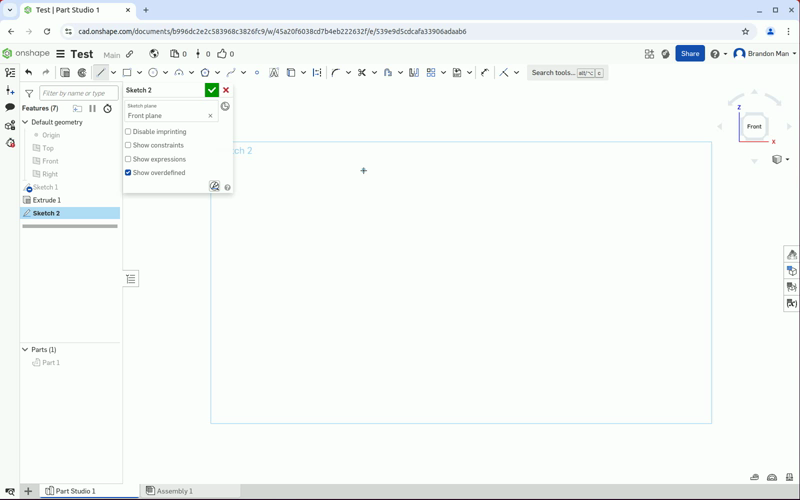
mouse_move(428, 282)
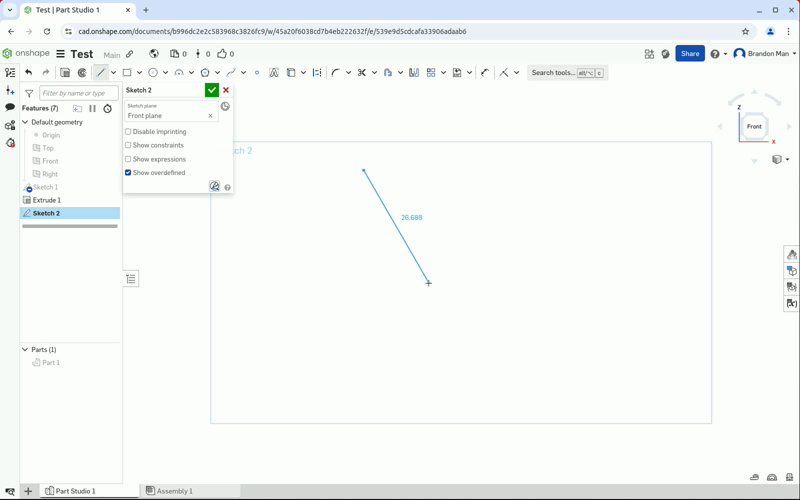
click(428, 282)
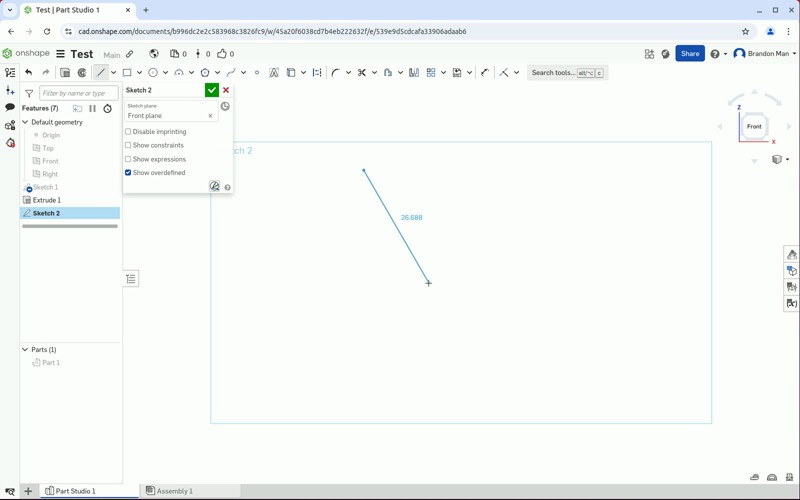
key_up(shift)
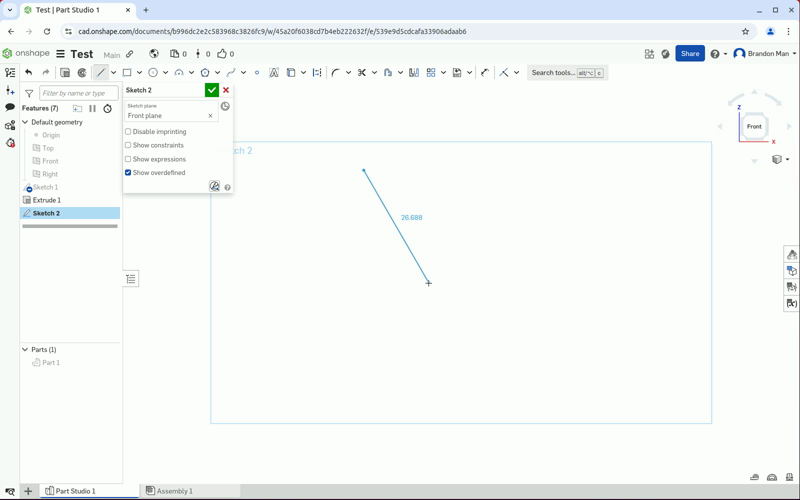
key_down(shift)
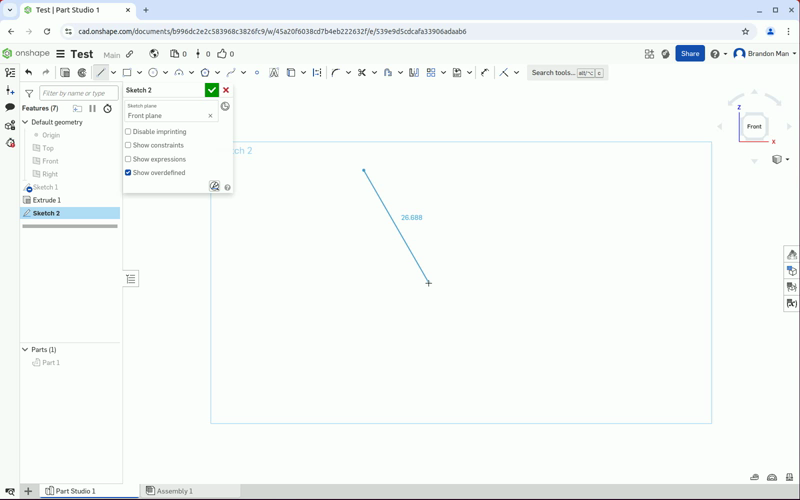
mouse_move(461, 225)
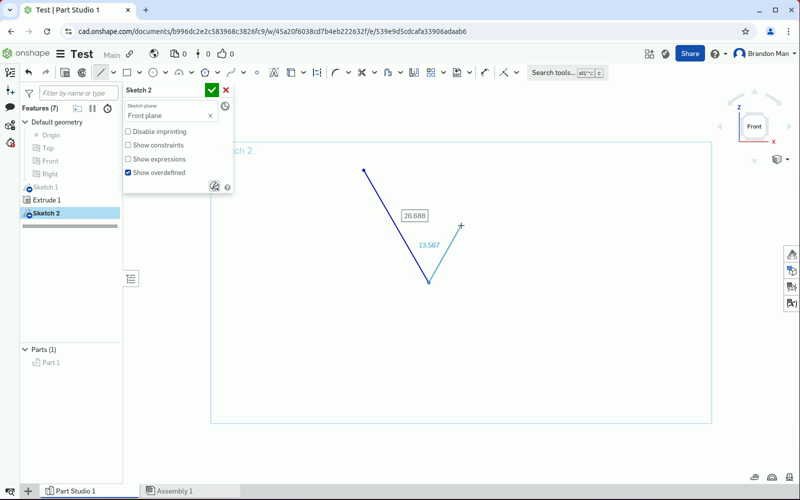
click(461, 225)
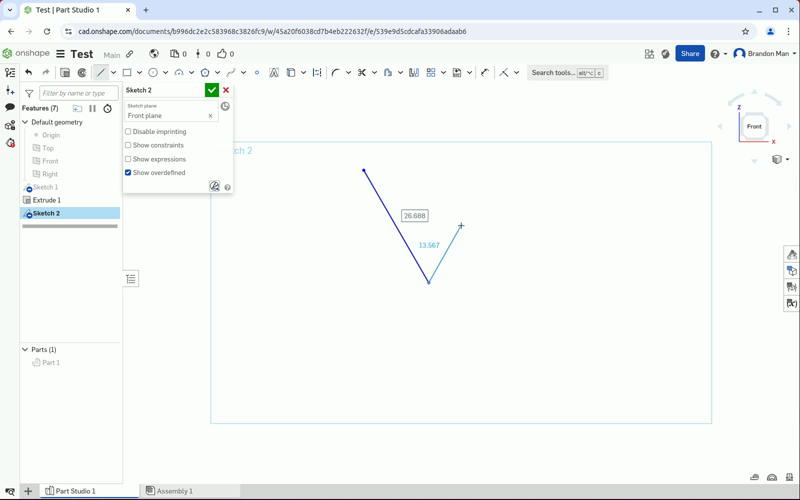
key_up(shift)
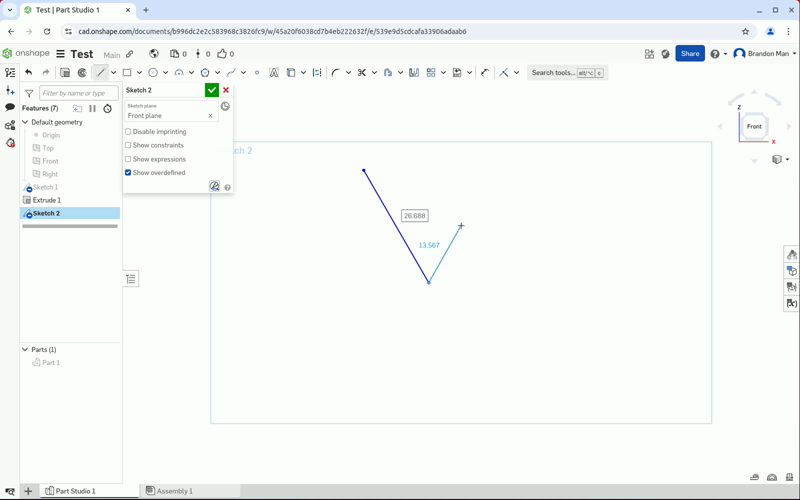
key_down(shift)
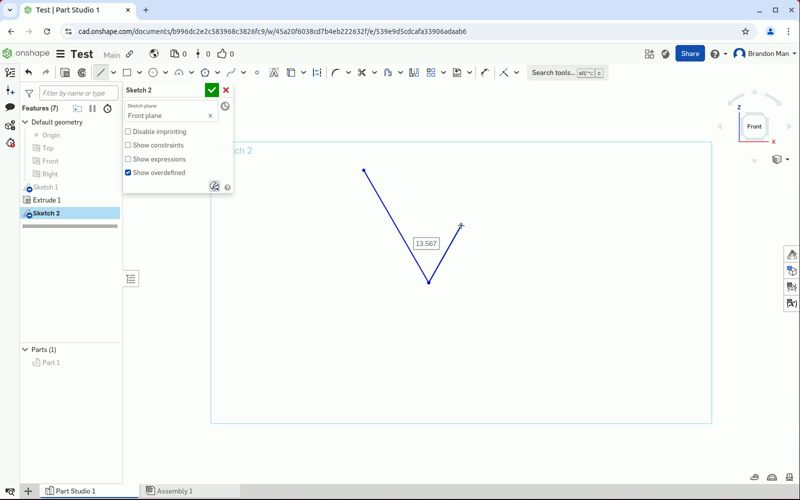
mouse_move(557, 170)
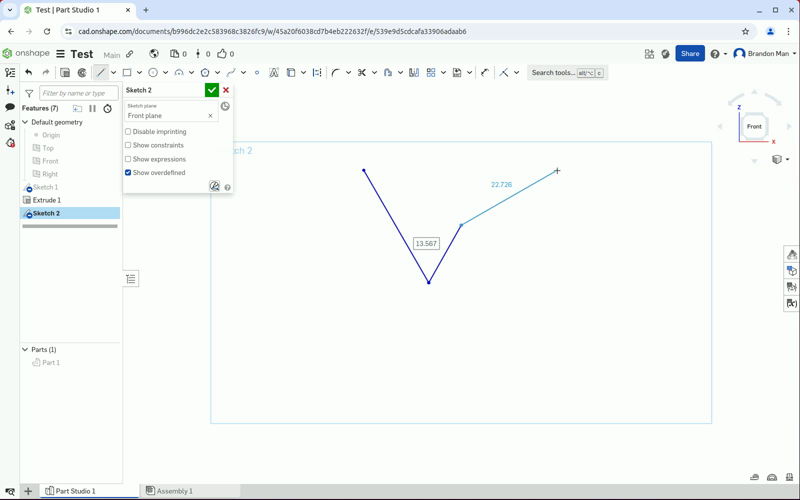
click(557, 170)
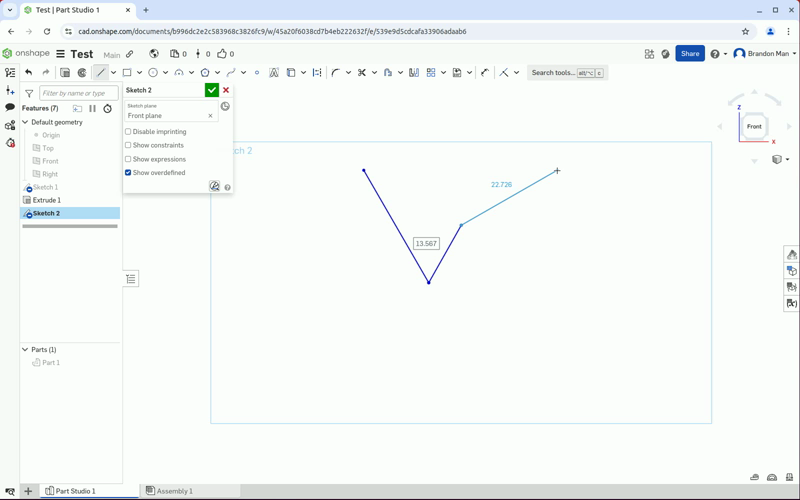
key_up(shift)
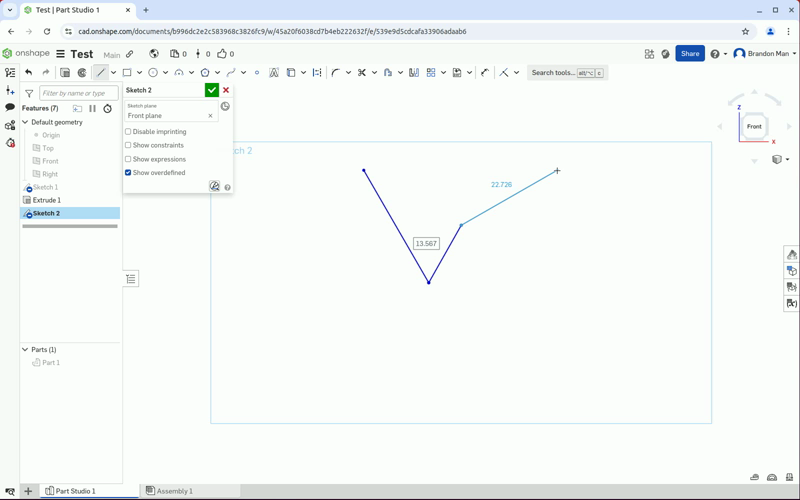
key_down(shift)
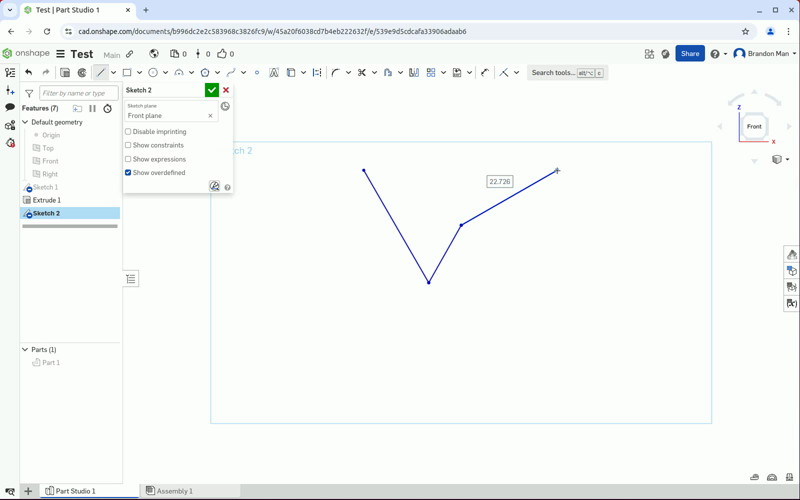
mouse_move(363, 170)
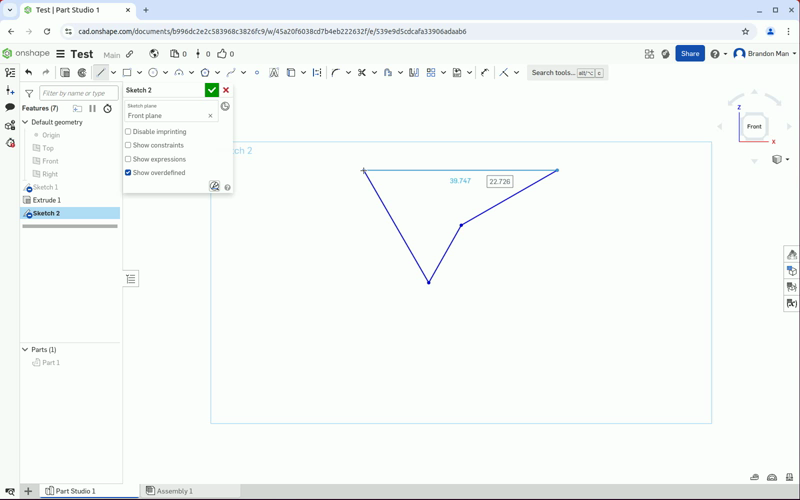
key_up(shift)
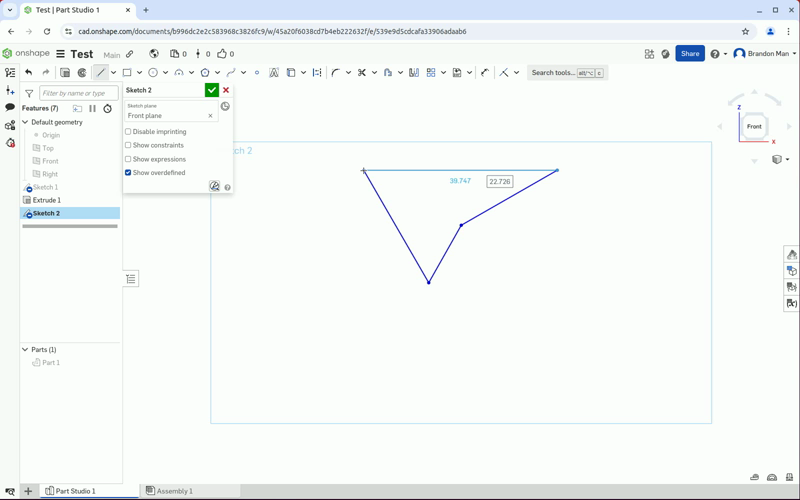
click(363, 170)
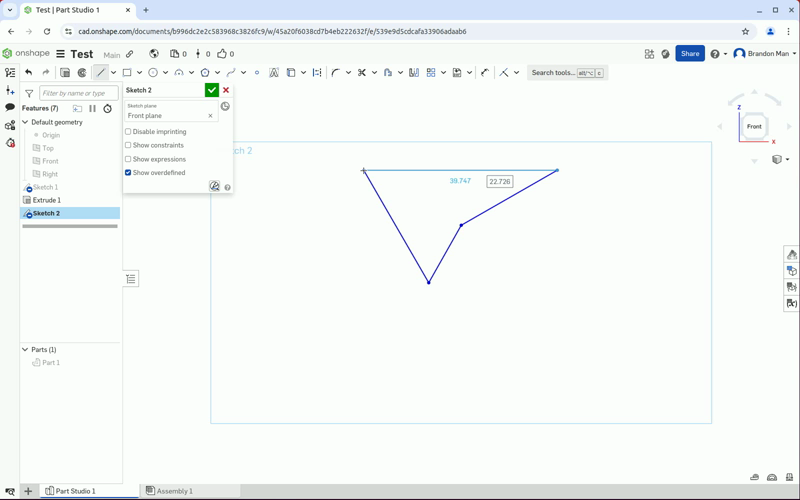
key(esc)
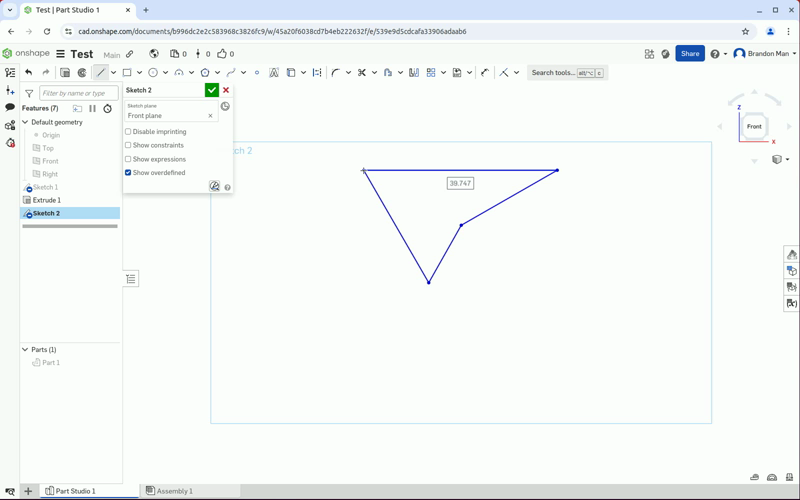
mouse_move(437, 239)
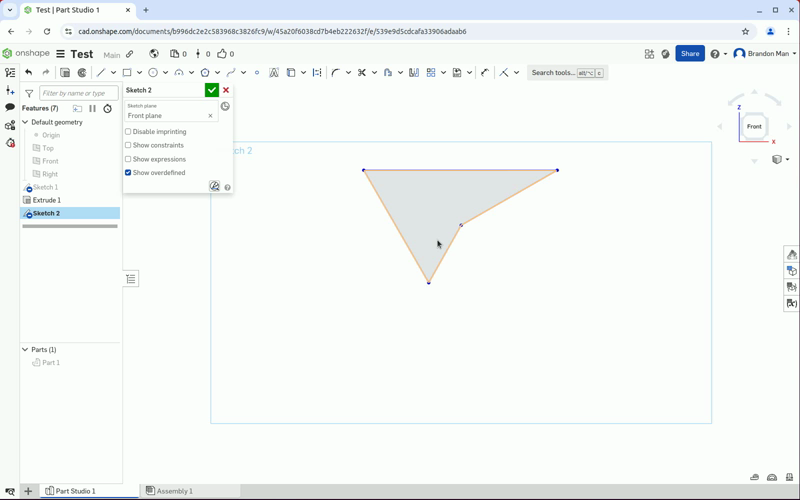
click(437, 239)
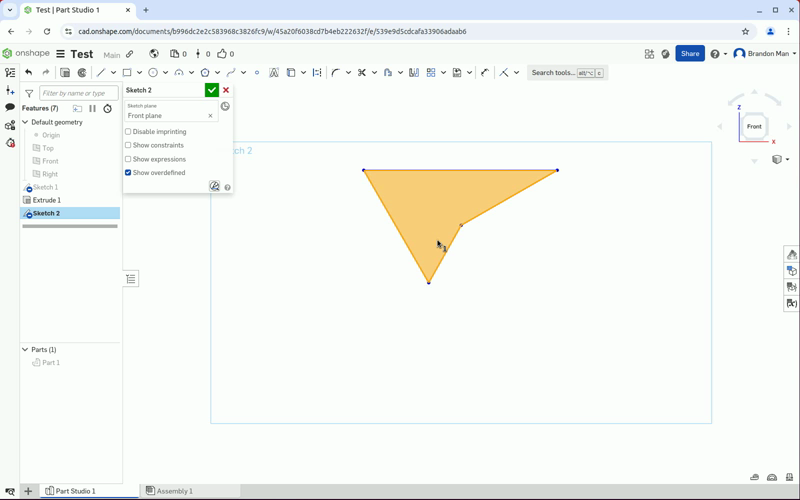
mouse_move(73, 352)
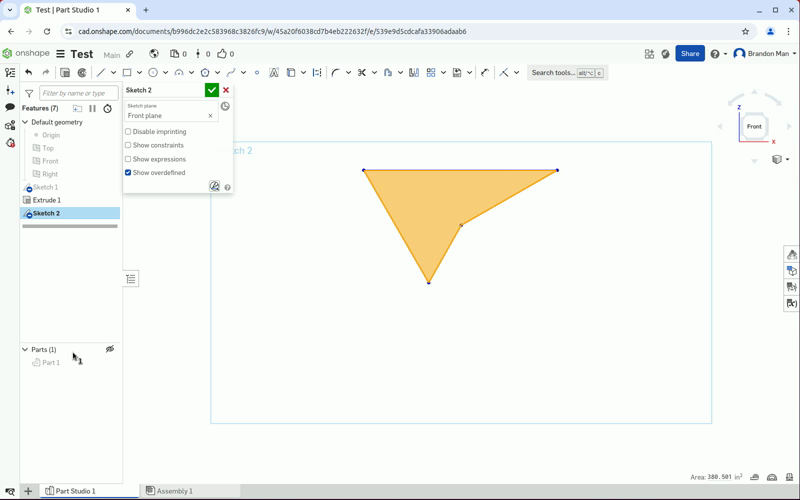
key(shift+y)
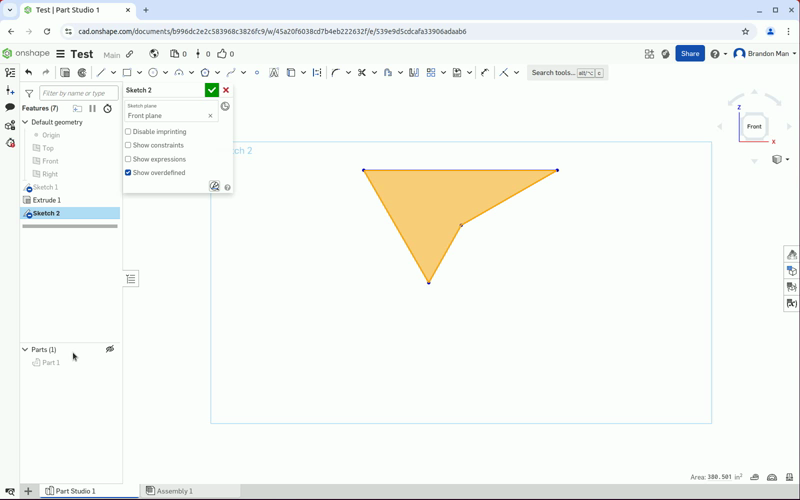
key(shift+e)
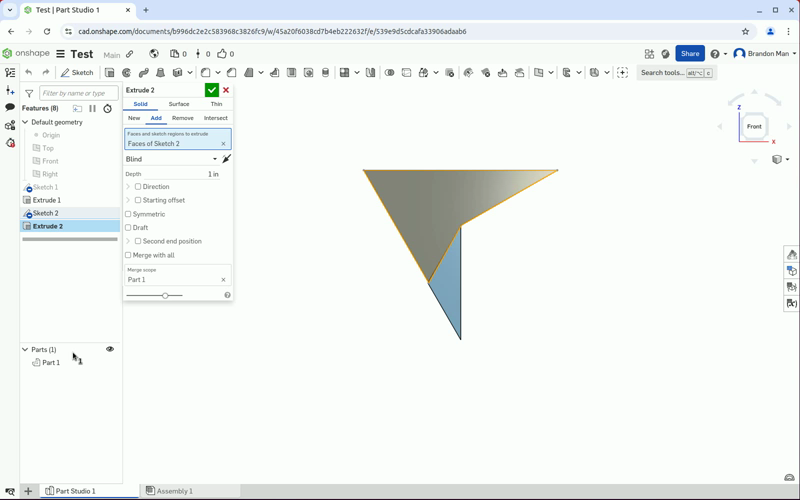
mouse_move(143, 106)
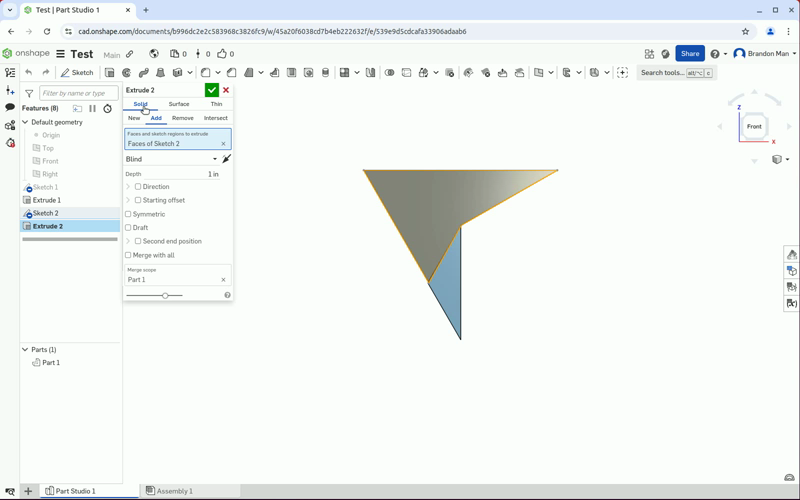
click(143, 106)
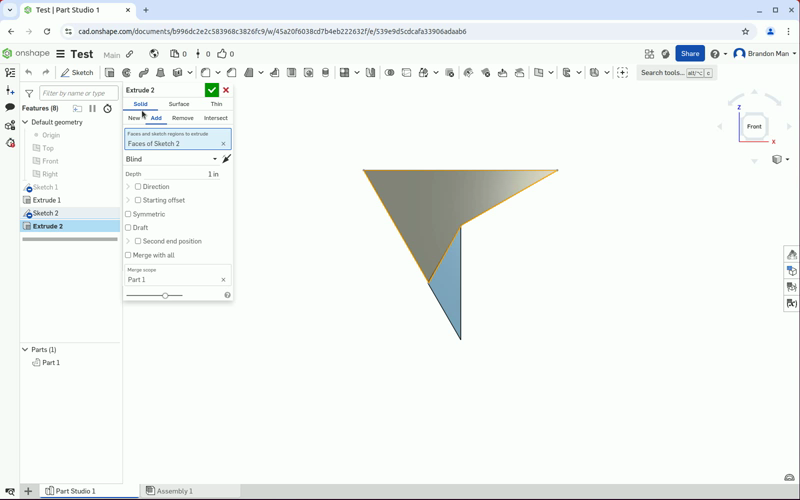
mouse_move(137, 120)
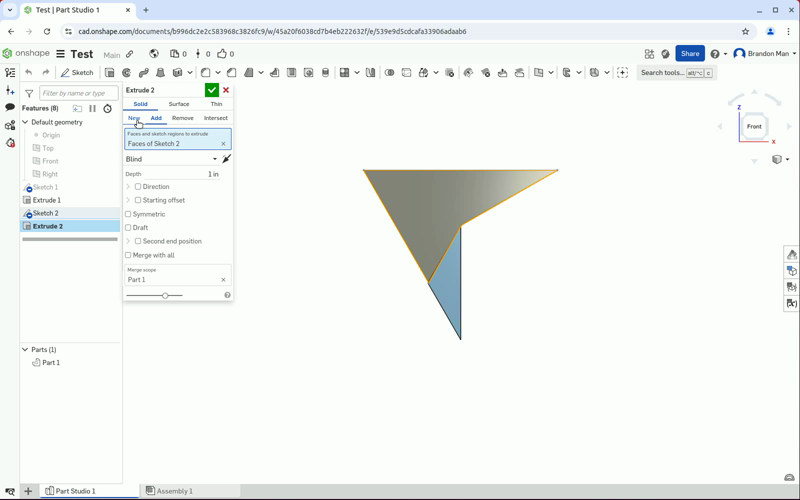
click(137, 120)
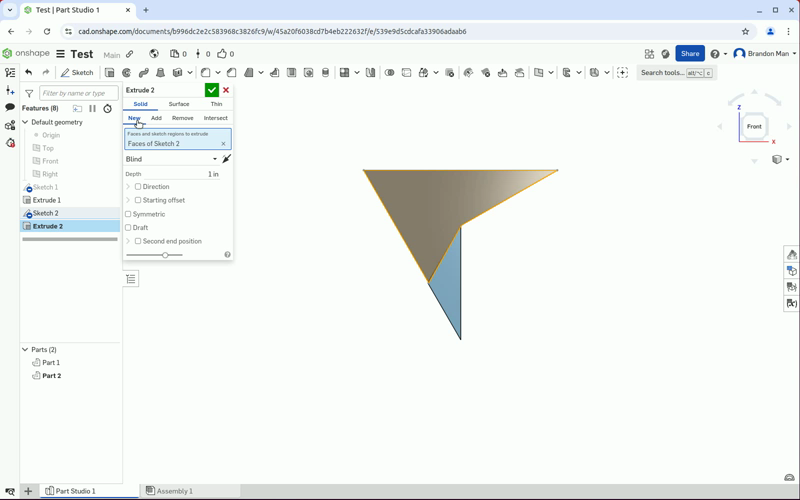
key(tab, 4)
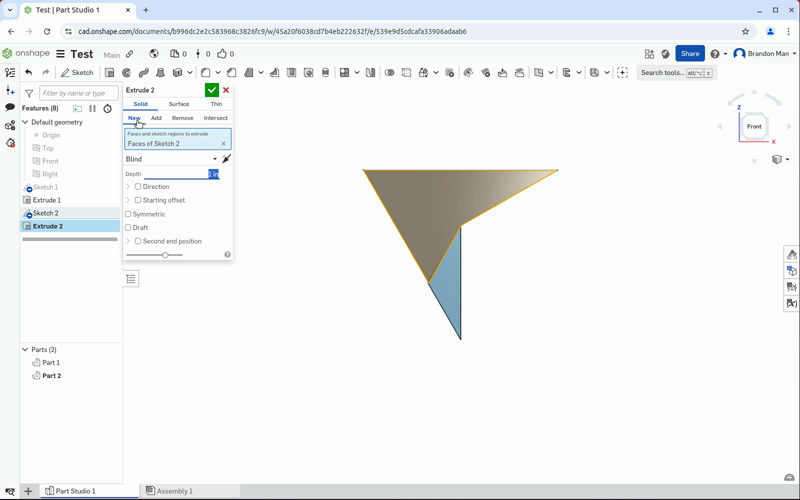
text(6.74)
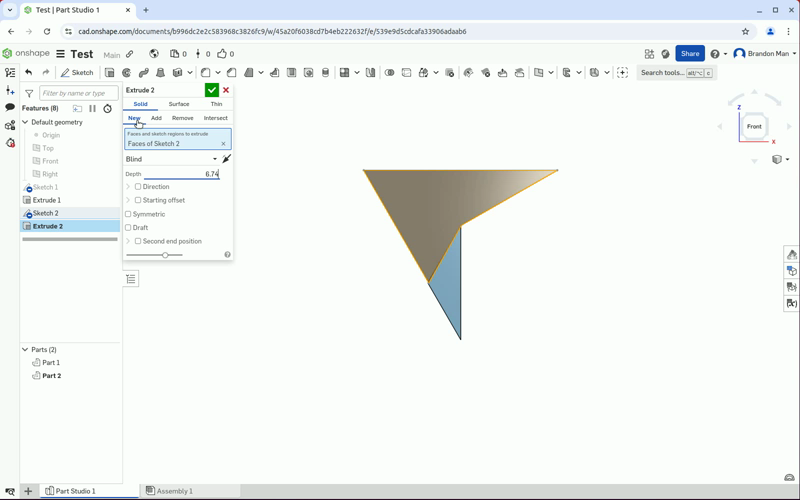
key(tab, 3)
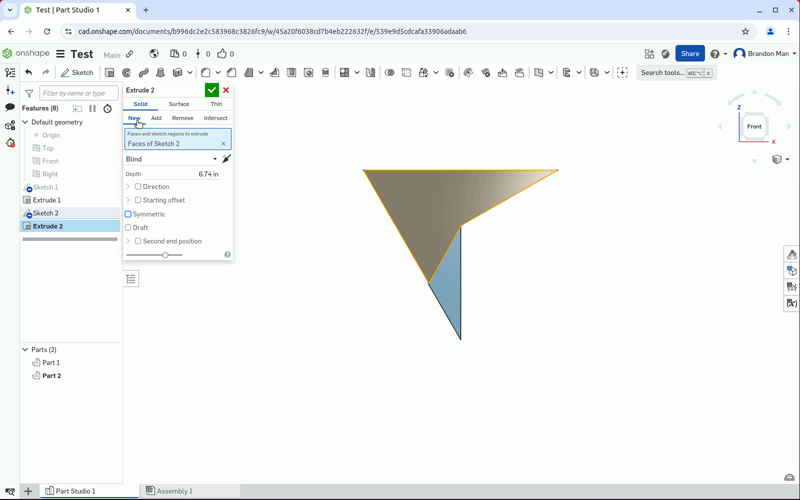
key(space)
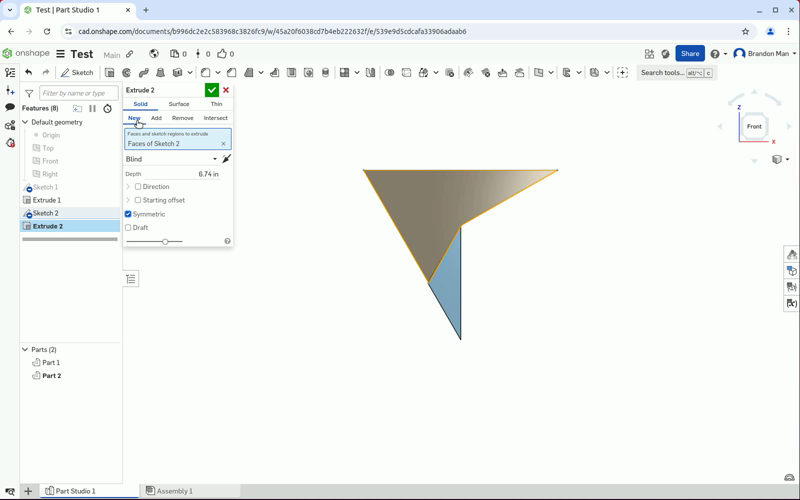
key(enter)
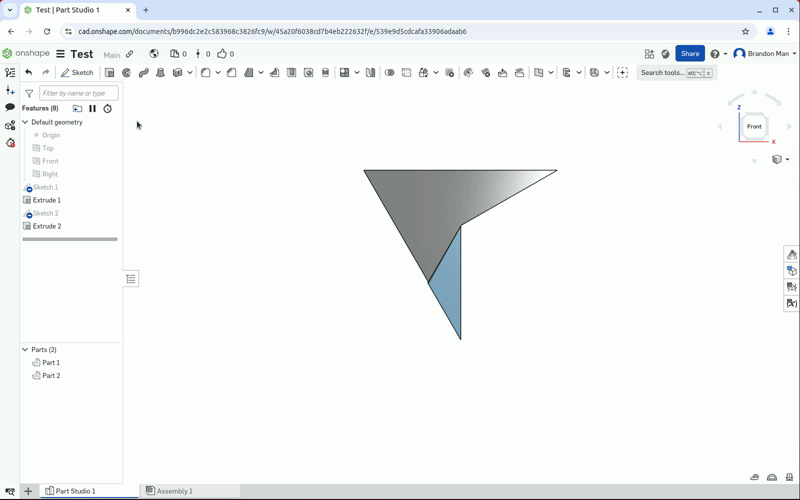
key(shift+h)
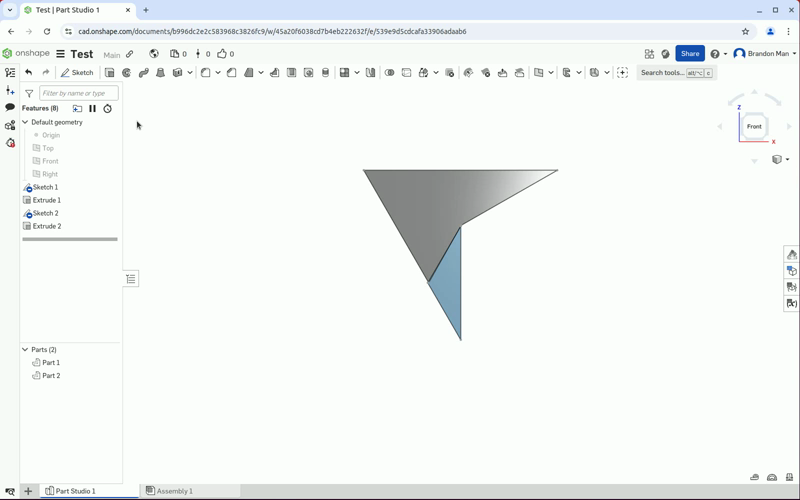
key(shift+h)
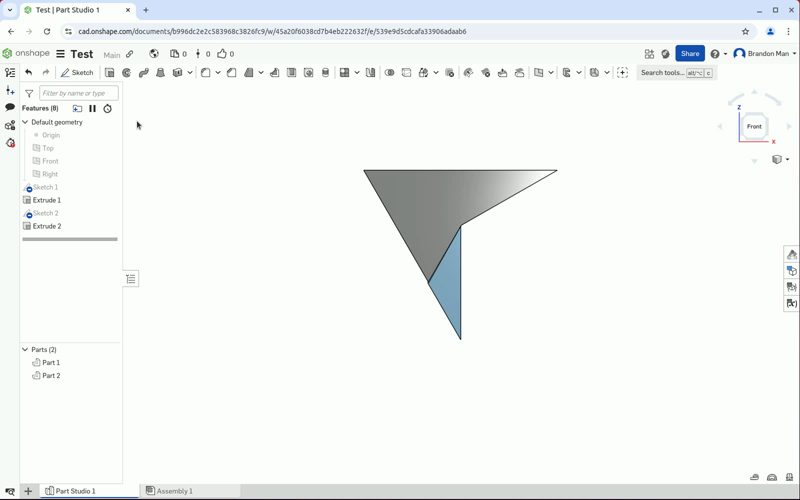
mouse_move(73, 189)
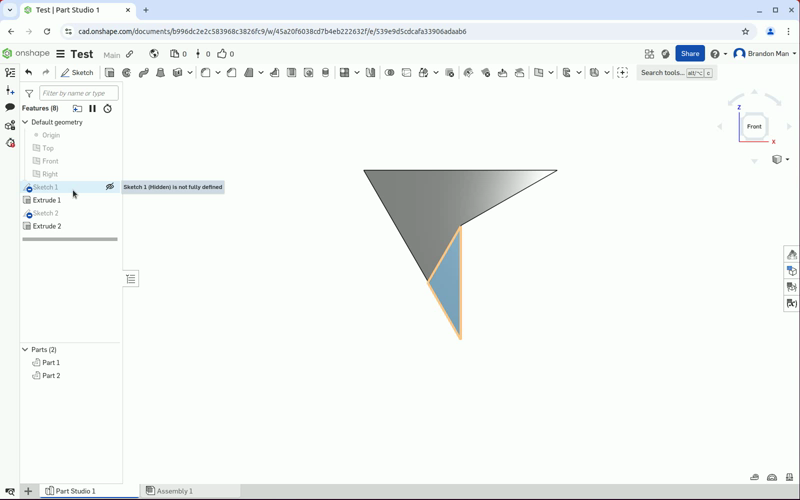
click(73, 189)
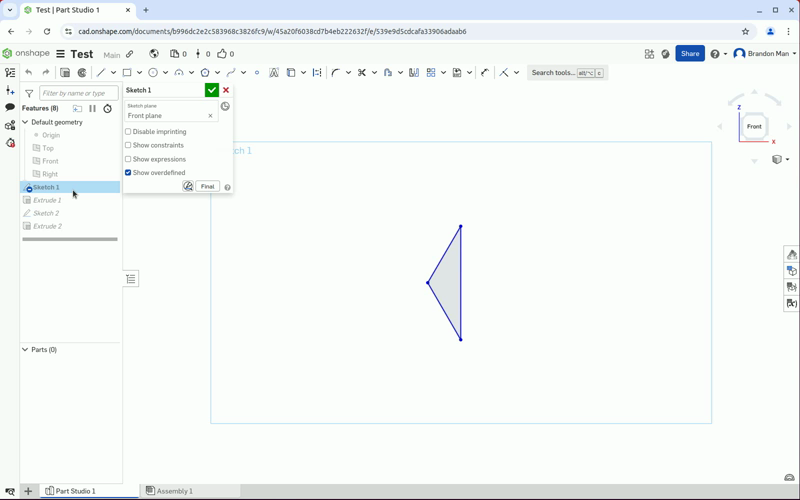
mouse_move(229, 92)
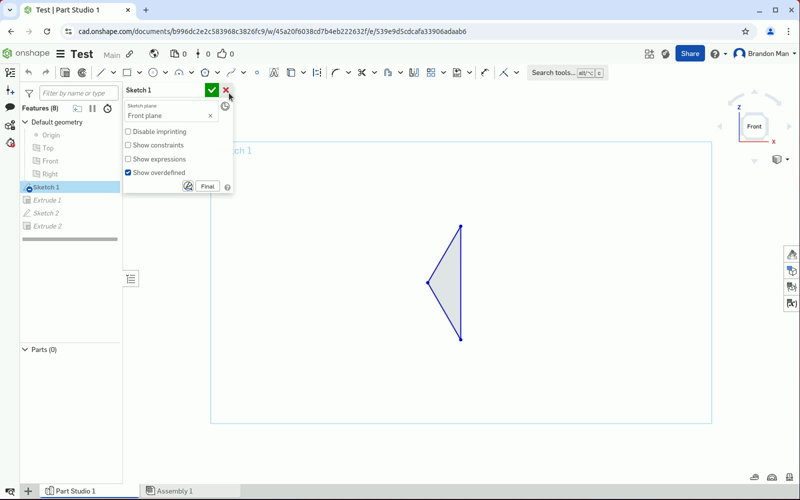
click(229, 92)
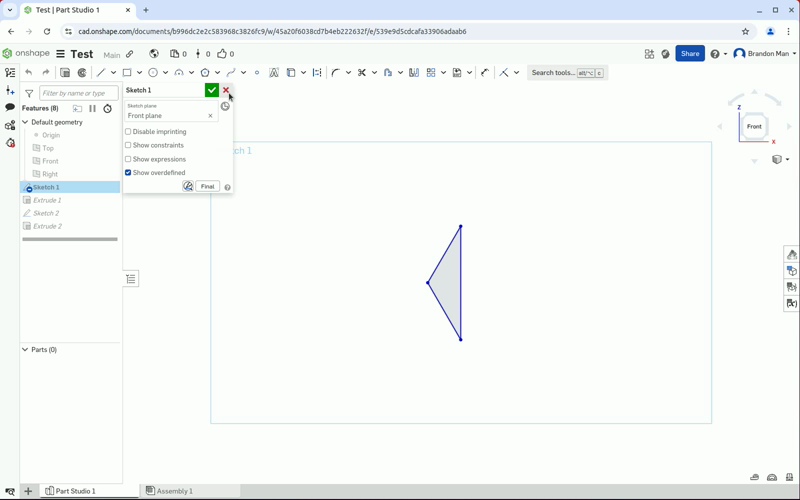
key(shift+s)
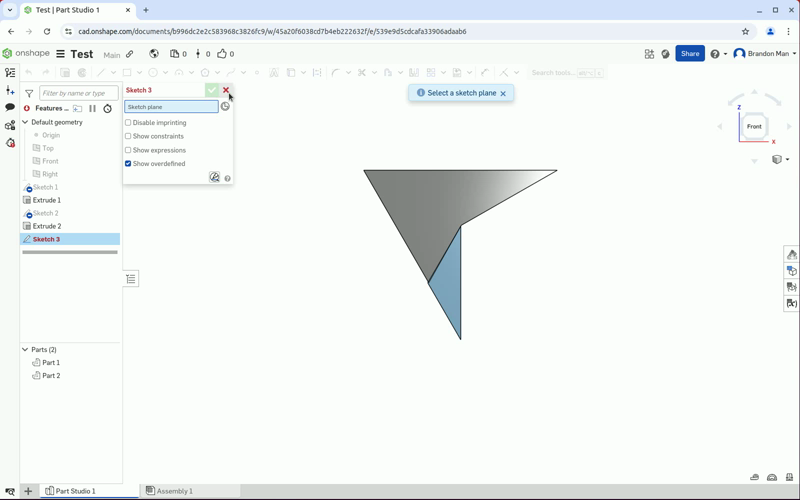
mouse_move(73, 163)
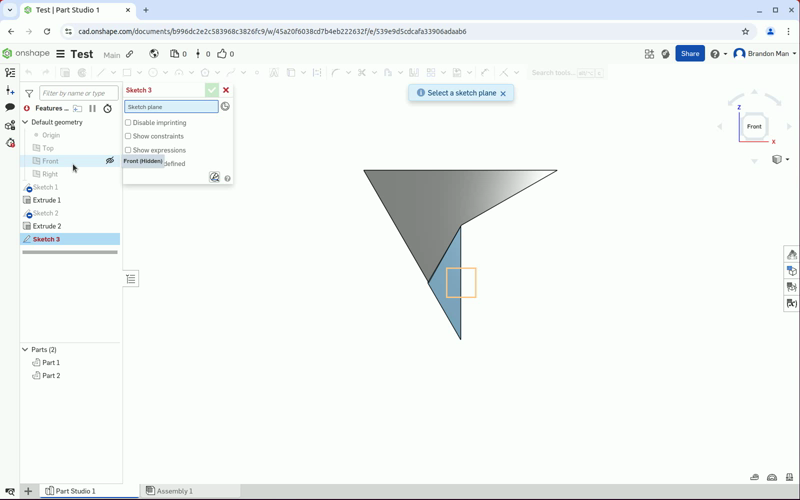
click(73, 163)
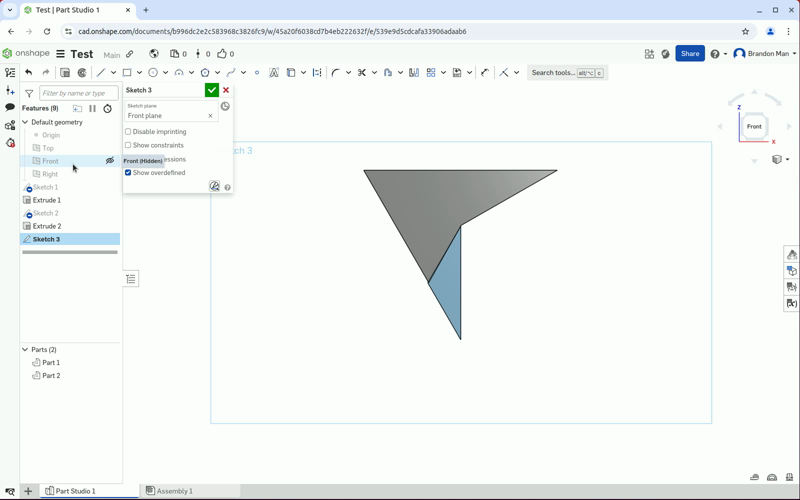
mouse_move(73, 352)
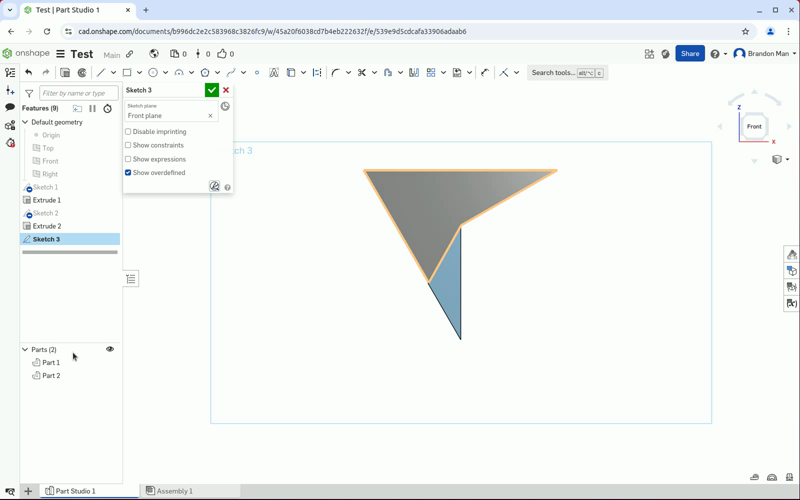
key(y)
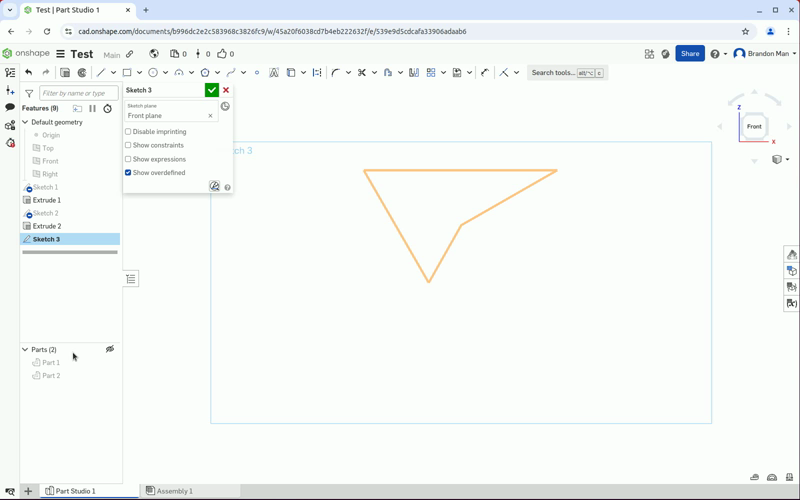
key(l)
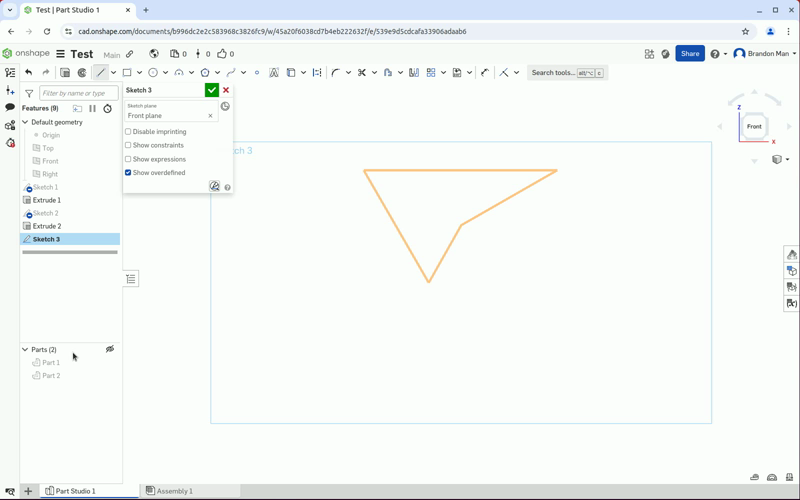
key_down(shift)
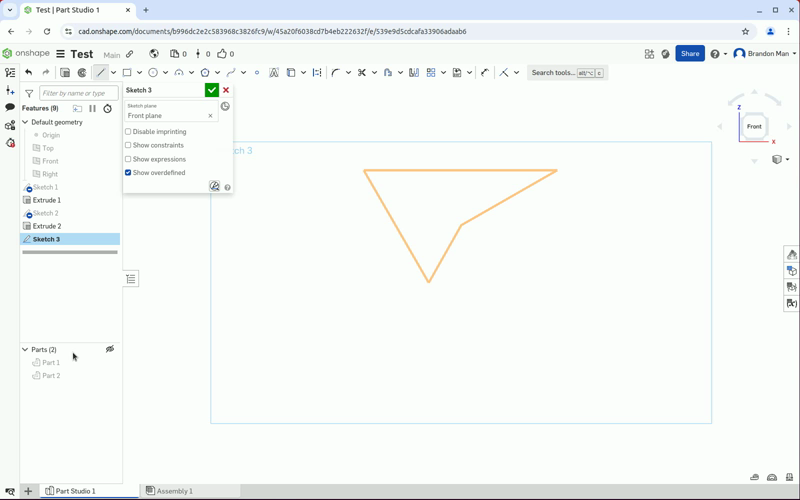
mouse_move(460, 339)
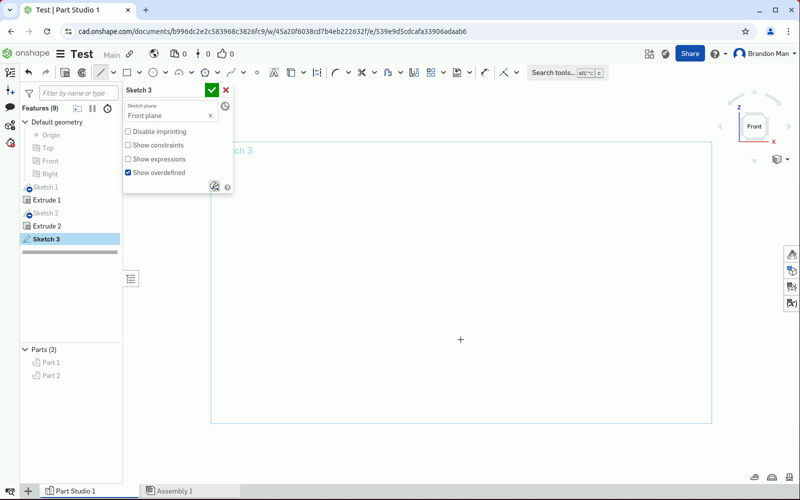
click(460, 339)
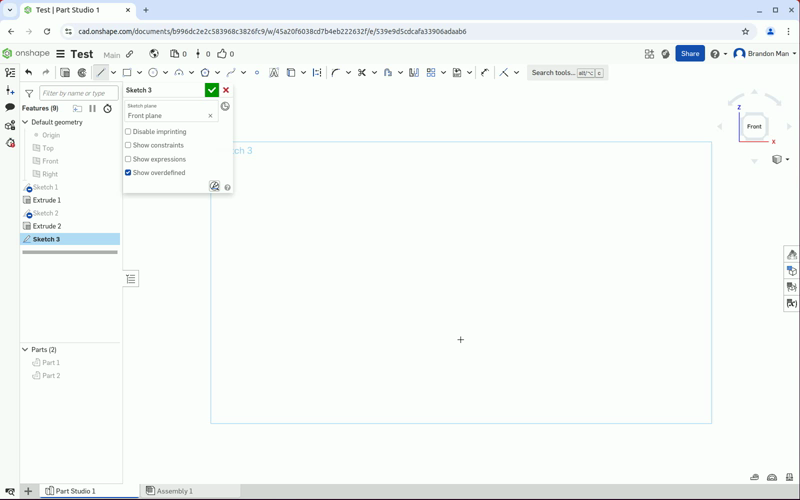
key_up(shift)
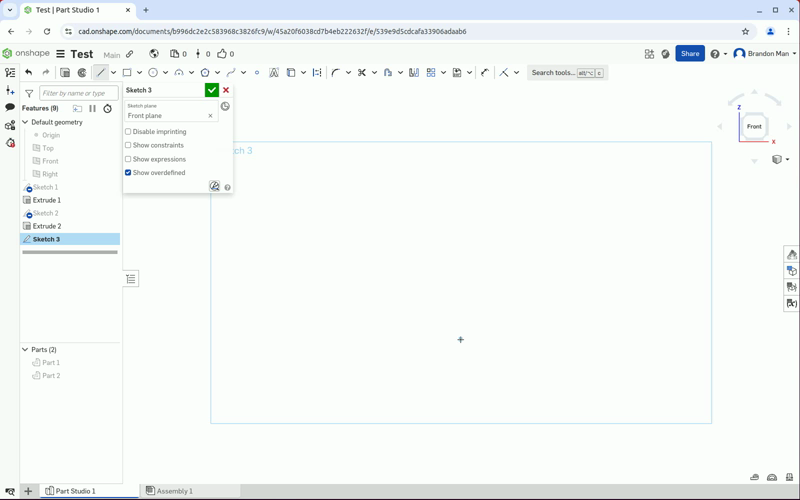
key_down(shift)
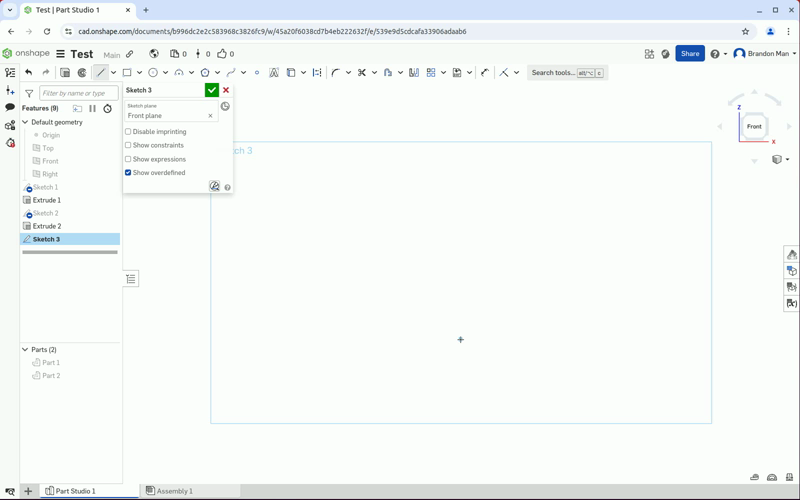
mouse_move(492, 282)
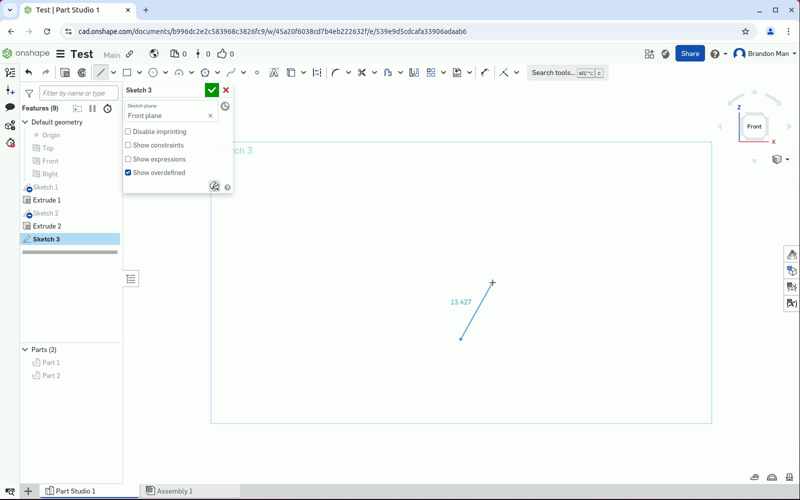
click(492, 282)
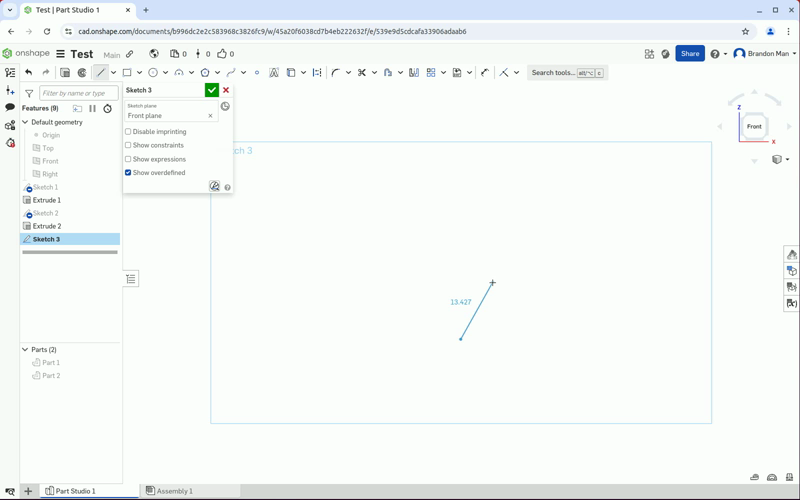
key_up(shift)
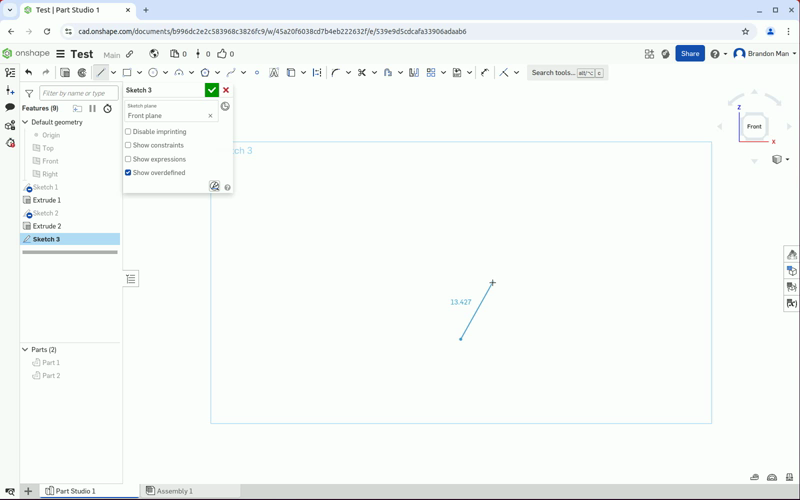
key_down(shift)
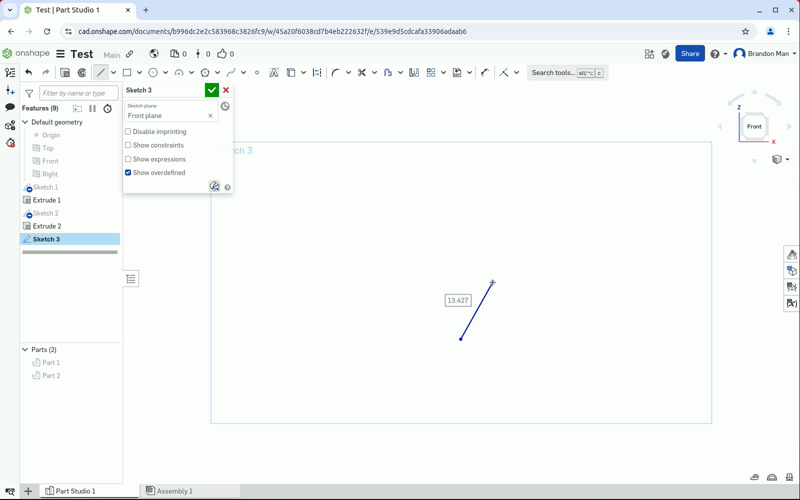
mouse_move(460, 226)
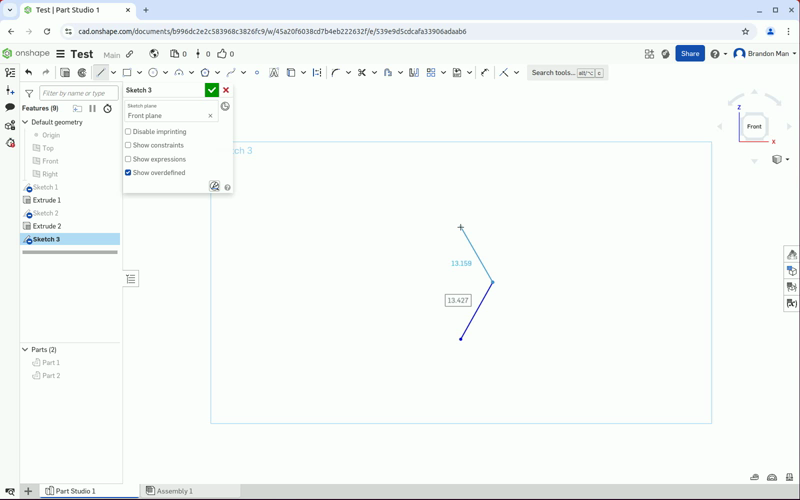
click(460, 226)
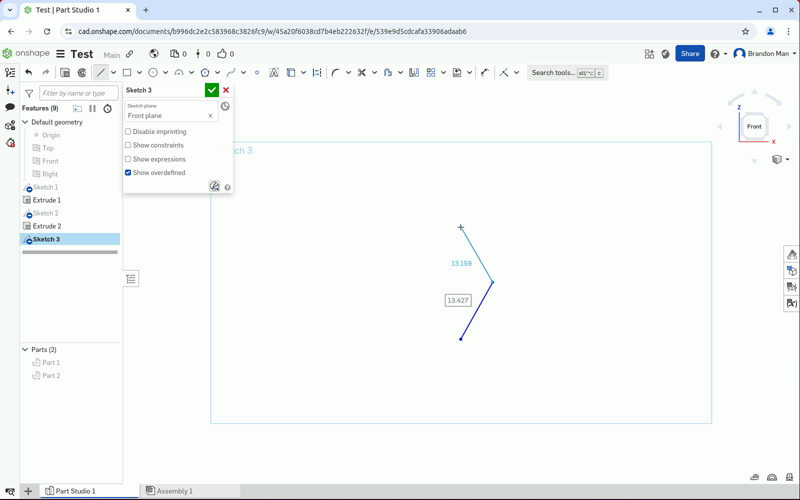
key_up(shift)
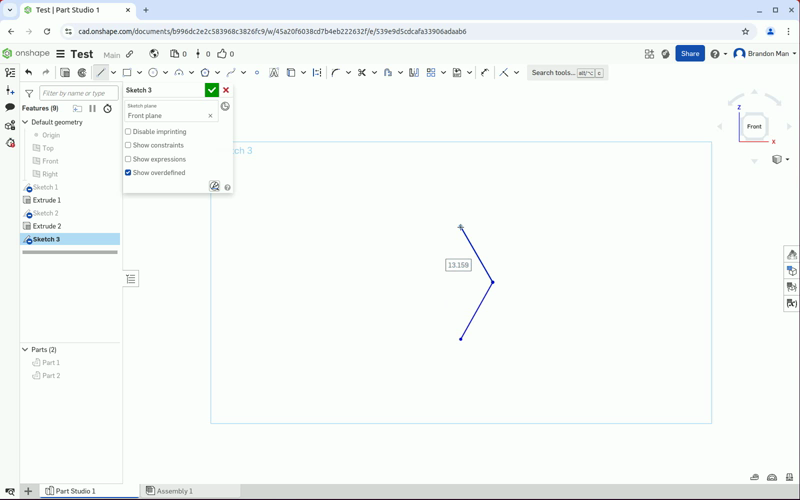
key_down(shift)
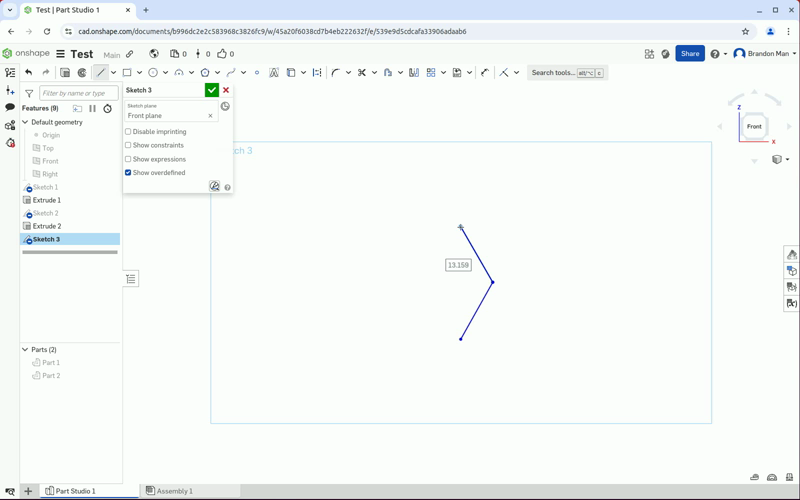
mouse_move(460, 339)
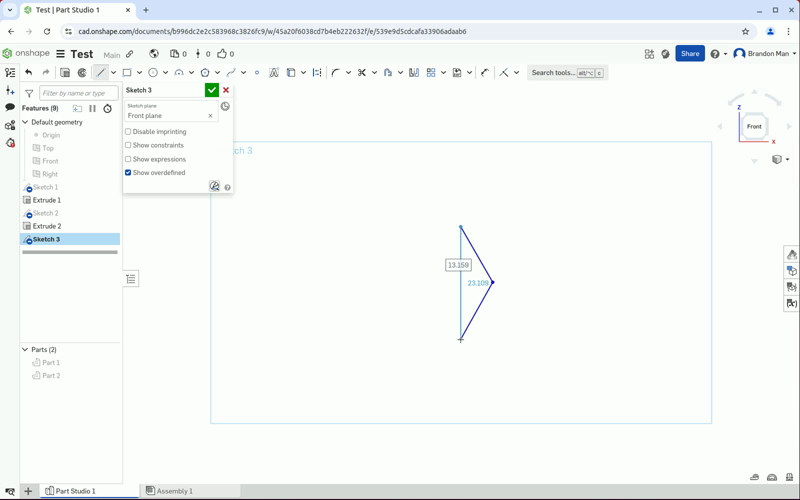
key_up(shift)
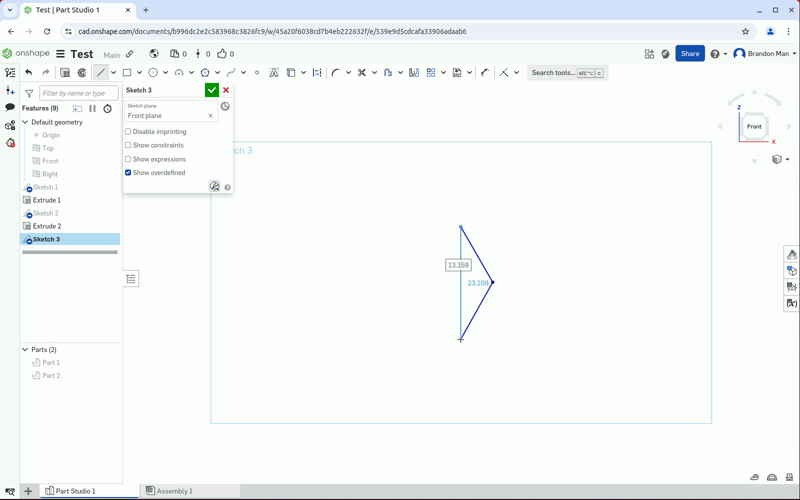
click(460, 339)
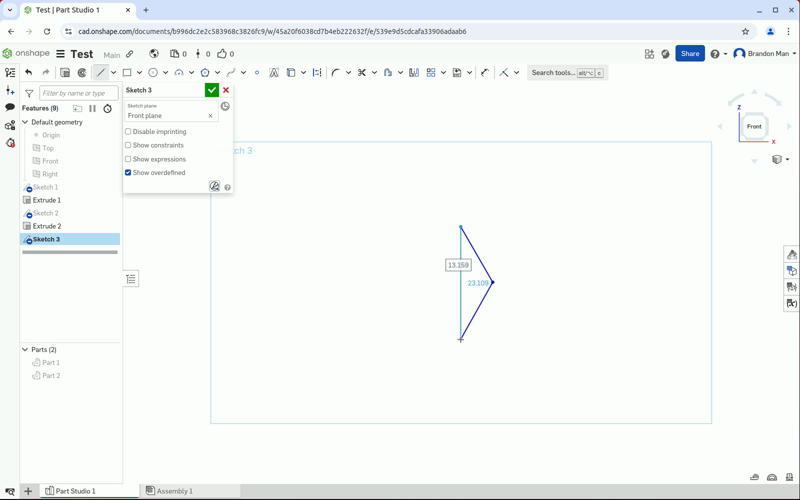
key(esc)
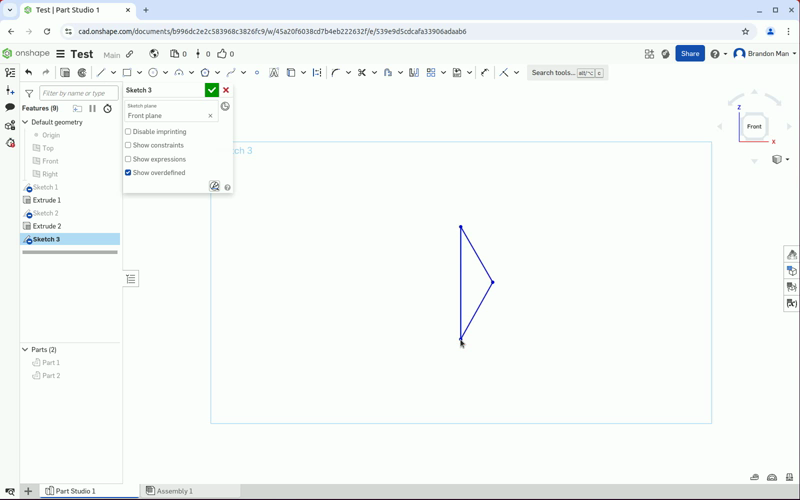
mouse_move(464, 258)
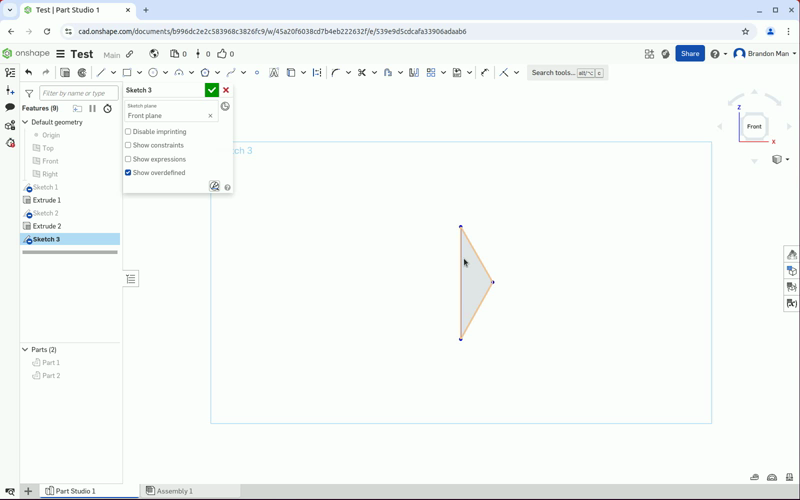
click(464, 258)
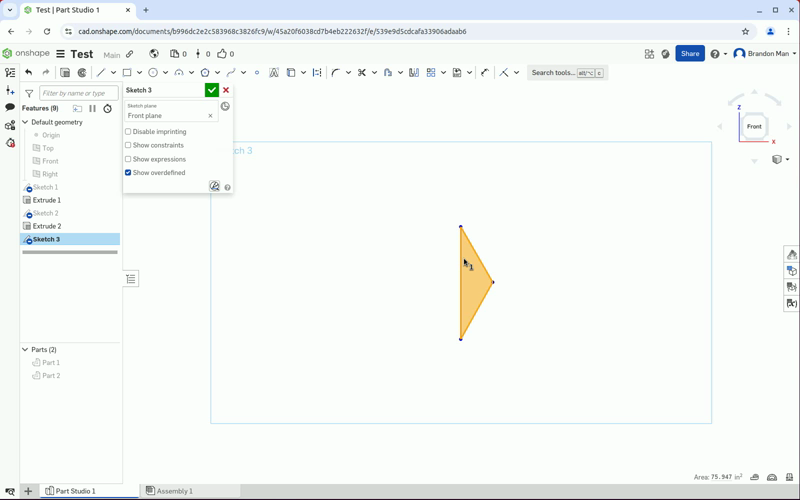
mouse_move(73, 352)
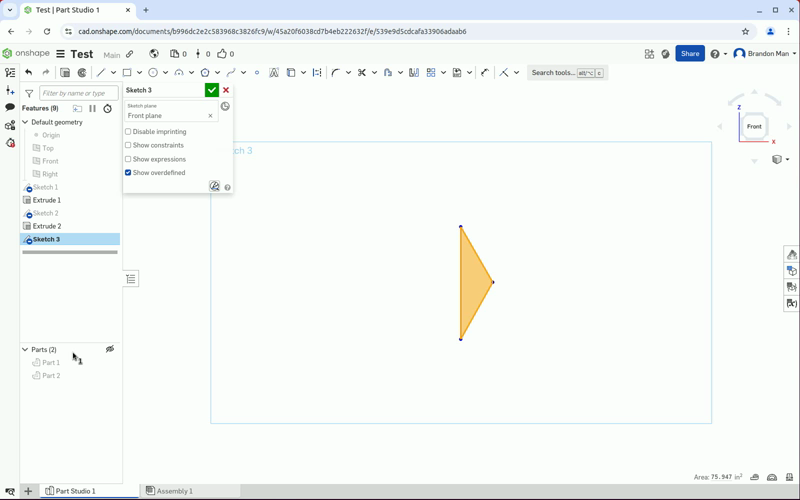
key(shift+y)
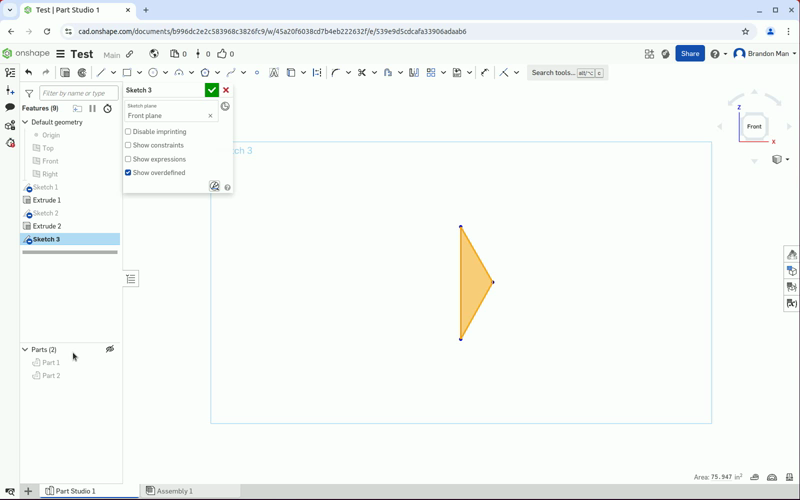
key(shift+e)
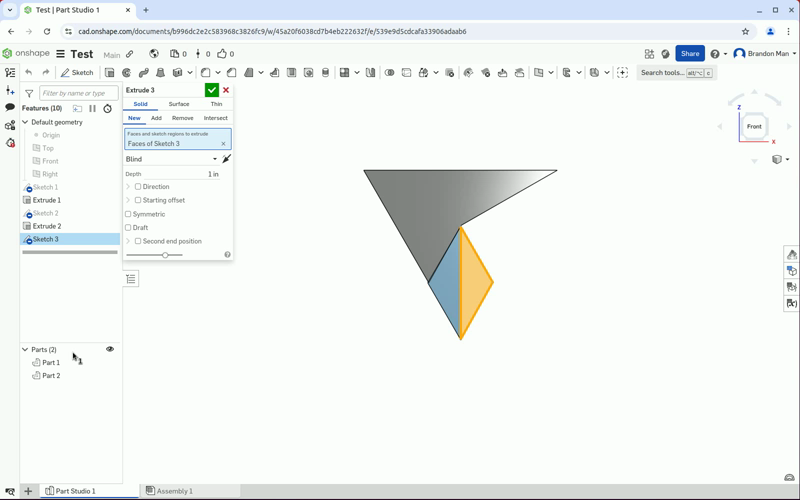
mouse_move(143, 106)
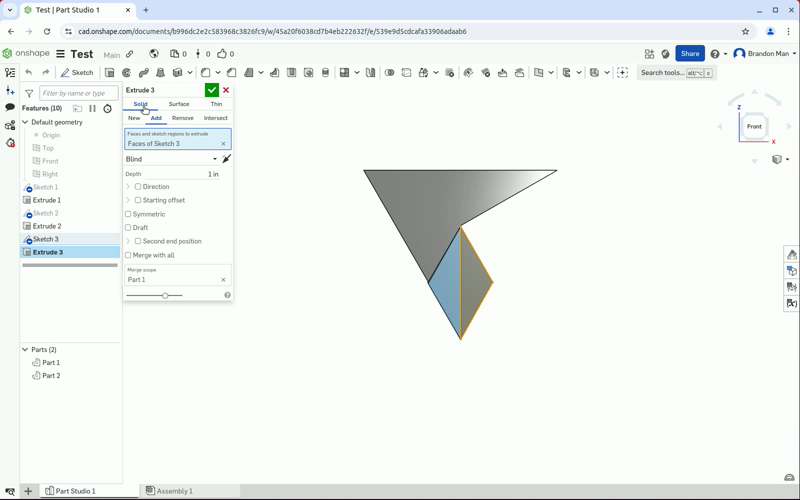
click(143, 106)
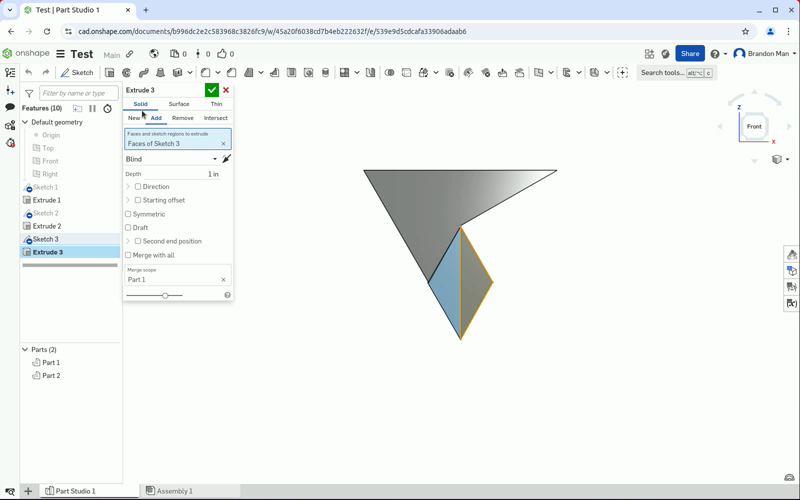
mouse_move(137, 120)
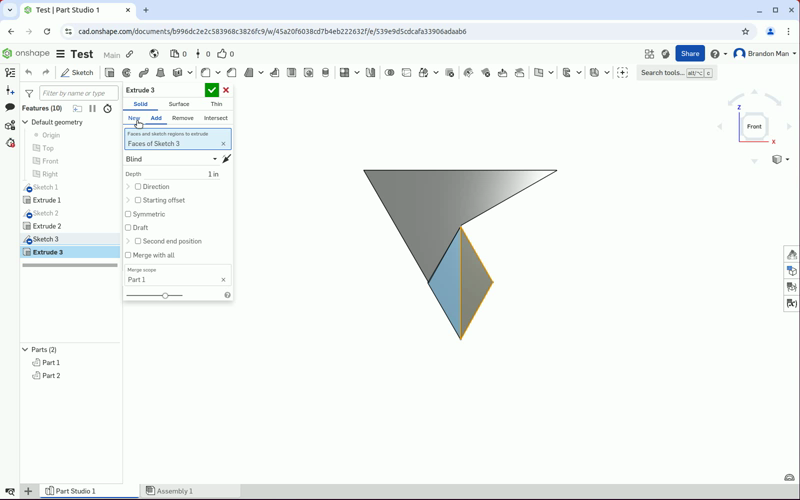
click(137, 120)
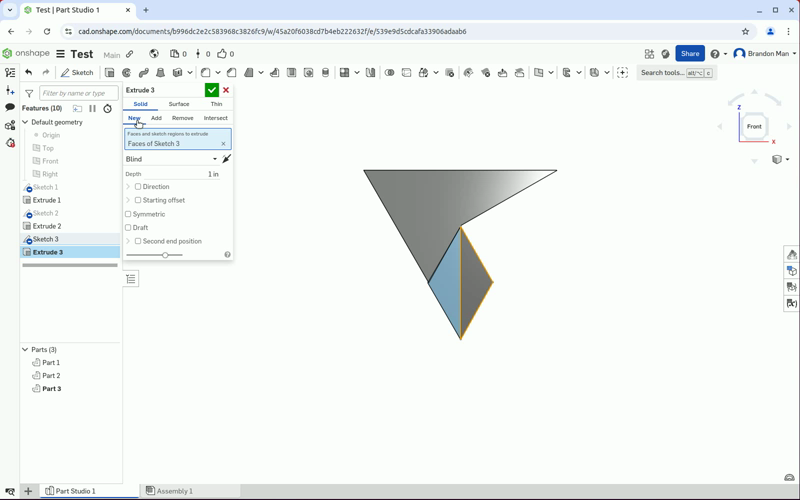
key(tab, 4)
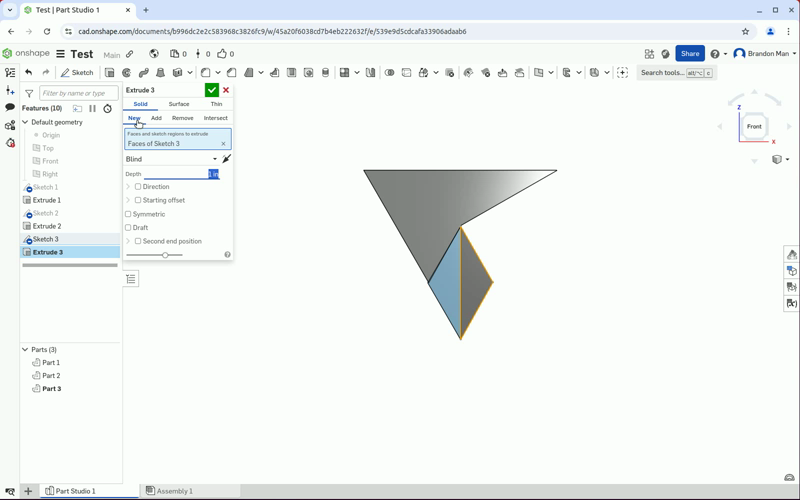
text(6.74)
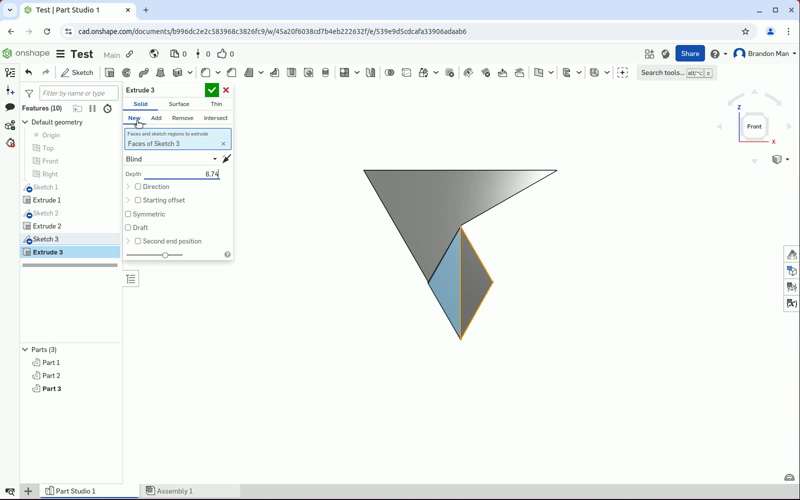
key(tab, 3)
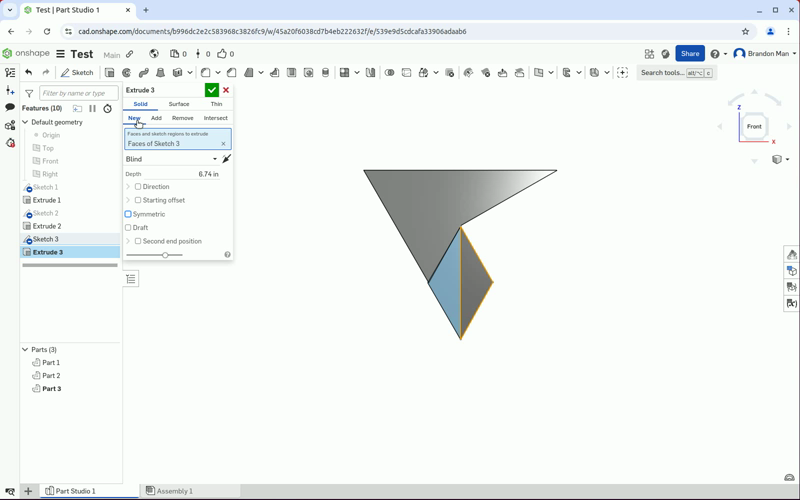
key(space)
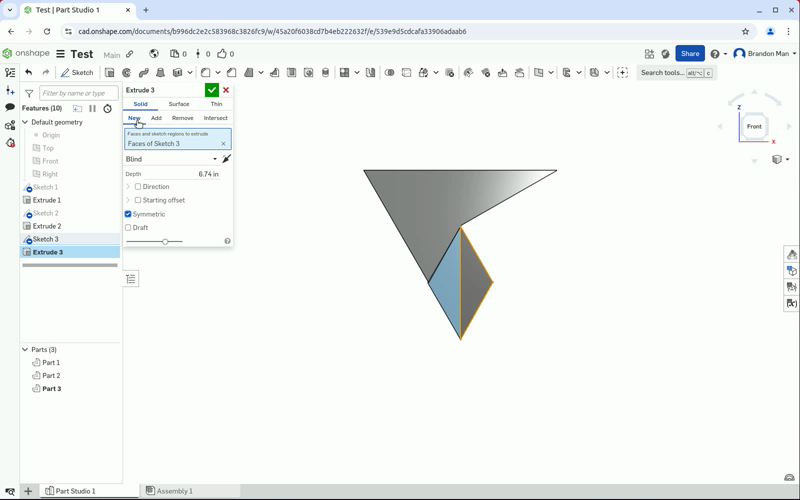
key(enter)
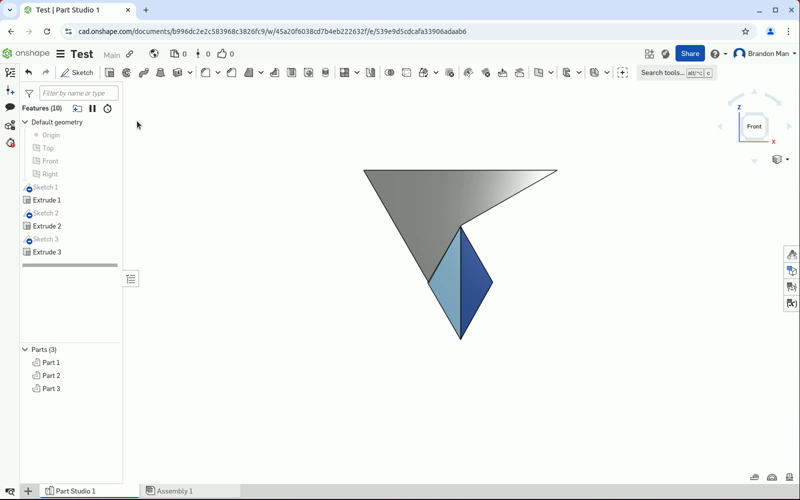
key(shift+h)
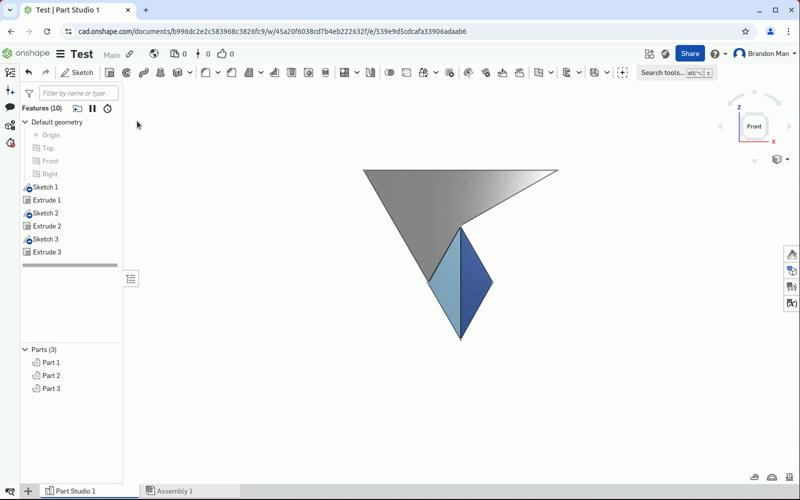
key(shift+h)
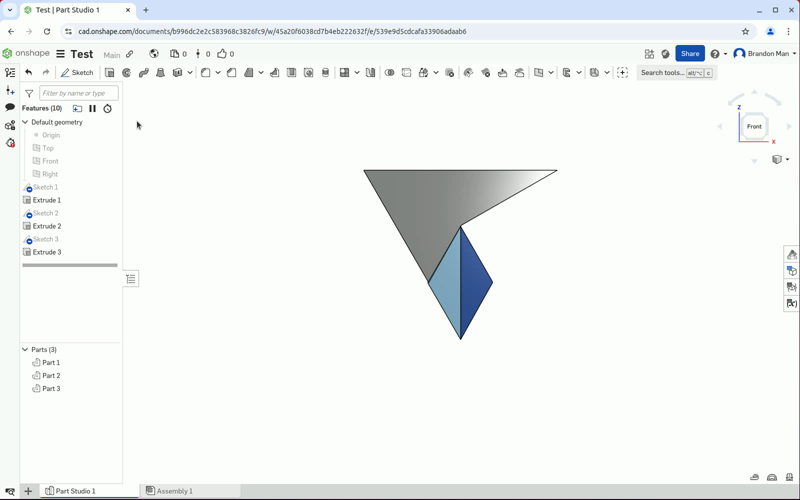
mouse_move(73, 189)
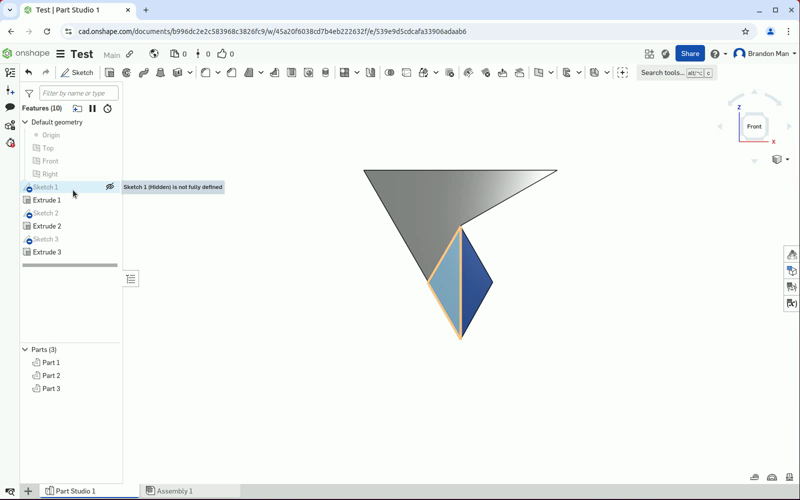
click(73, 189)
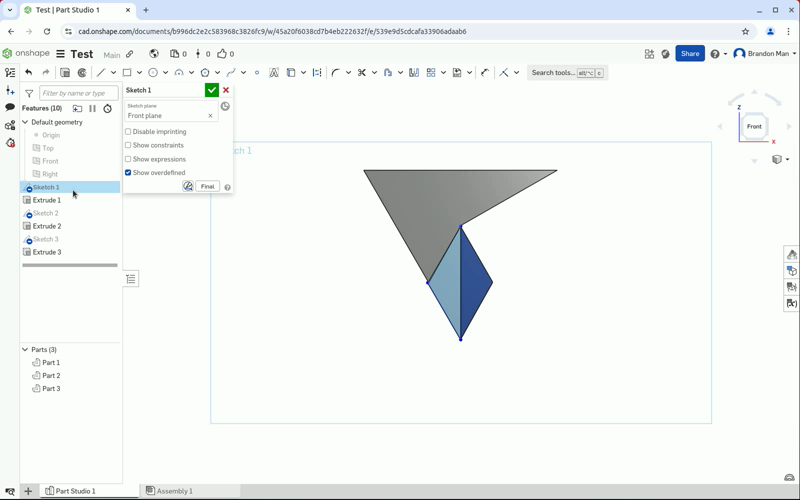
mouse_move(229, 92)
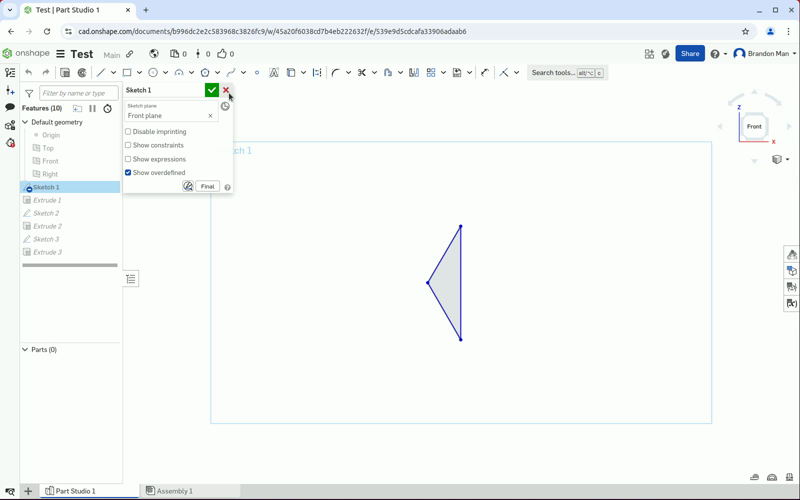
click(229, 92)
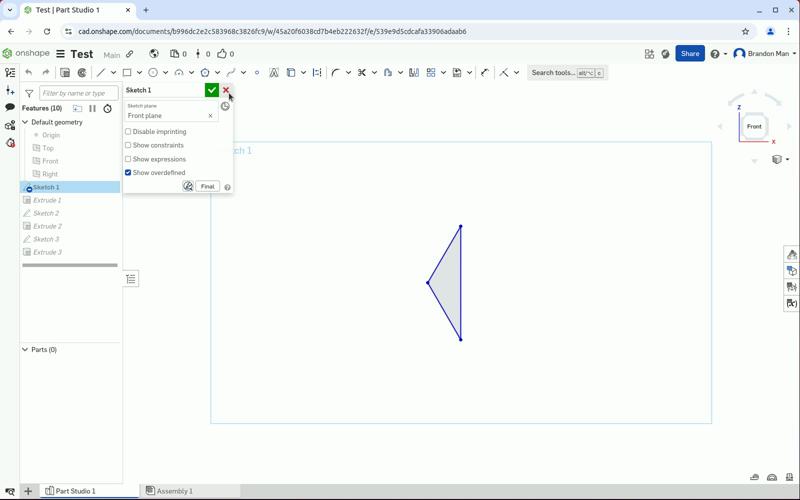
key(shift+s)
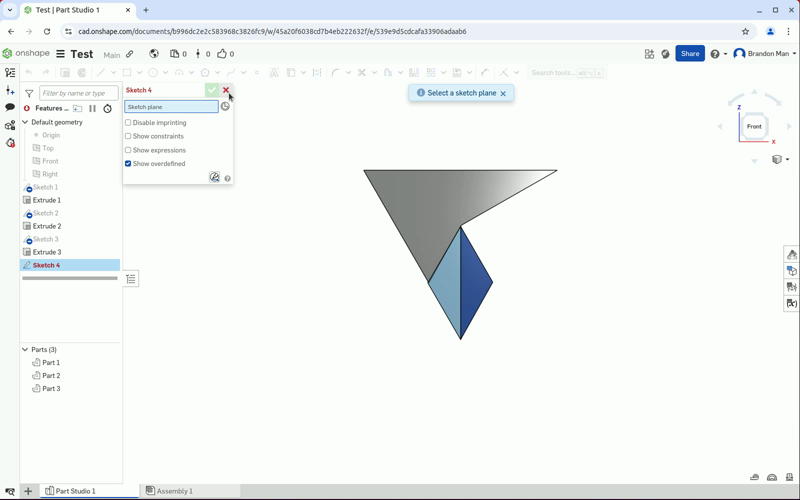
mouse_move(73, 163)
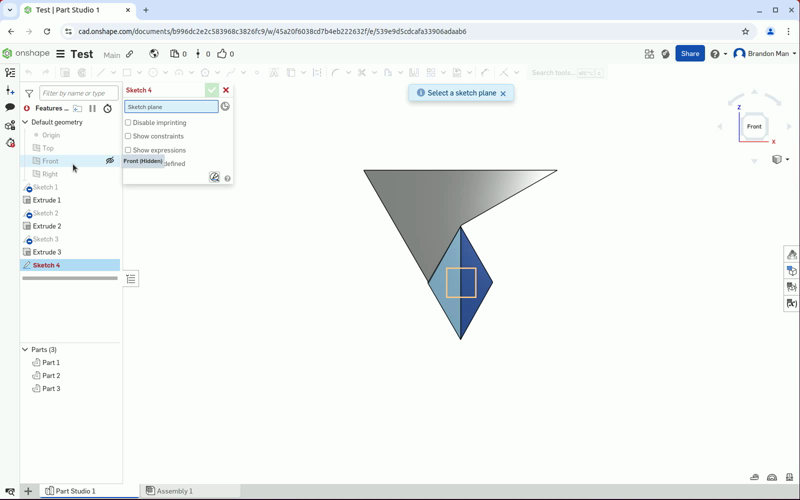
click(73, 163)
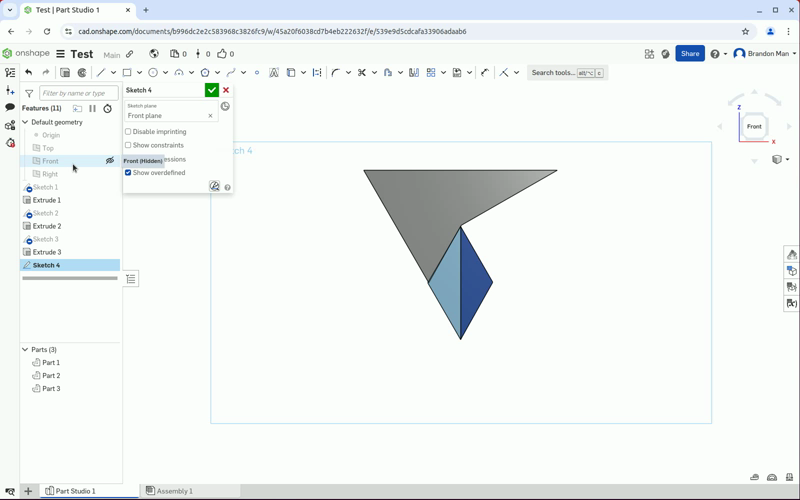
mouse_move(73, 352)
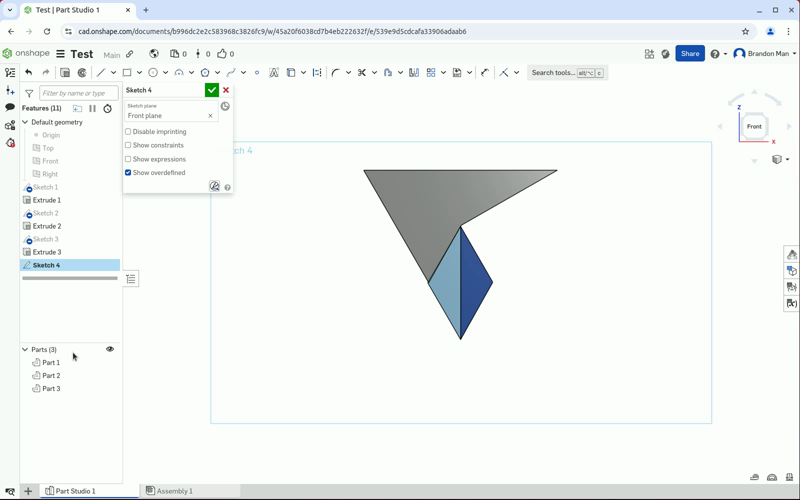
key(y)
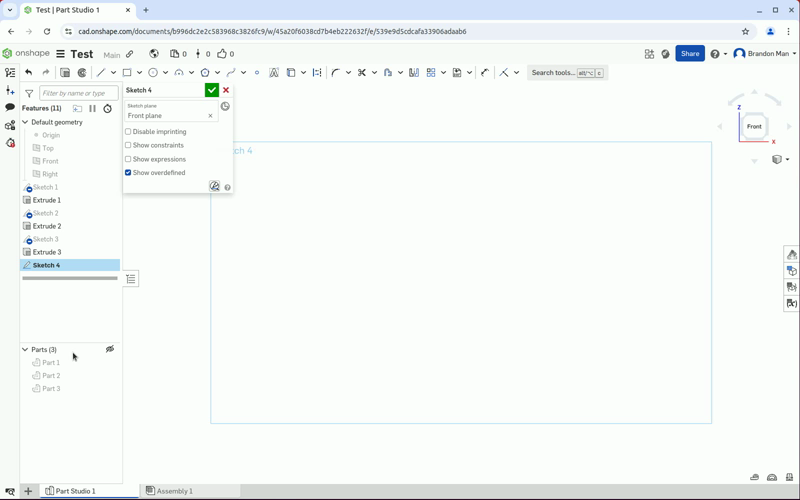
key(l)
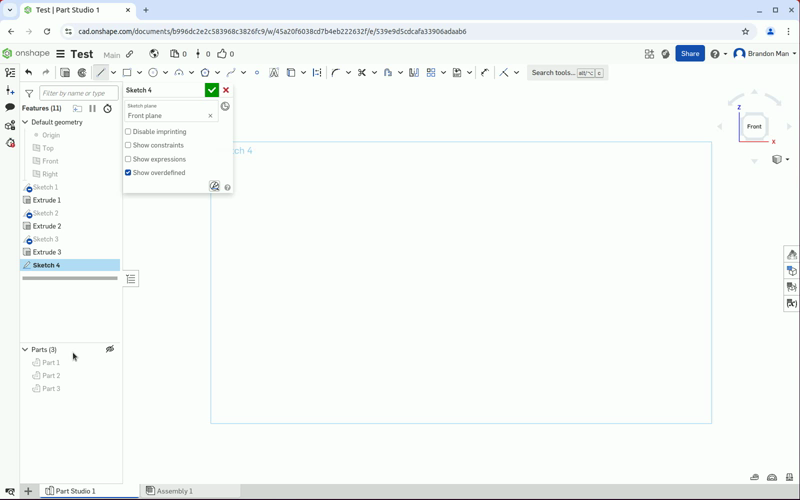
key_down(shift)
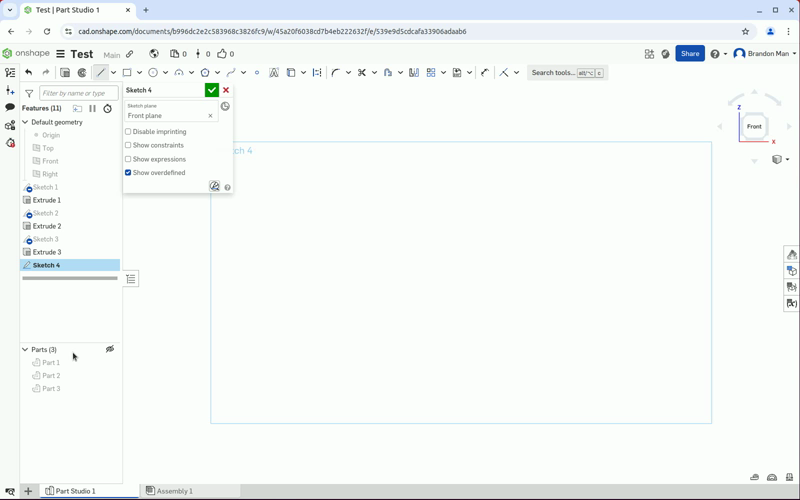
mouse_move(363, 395)
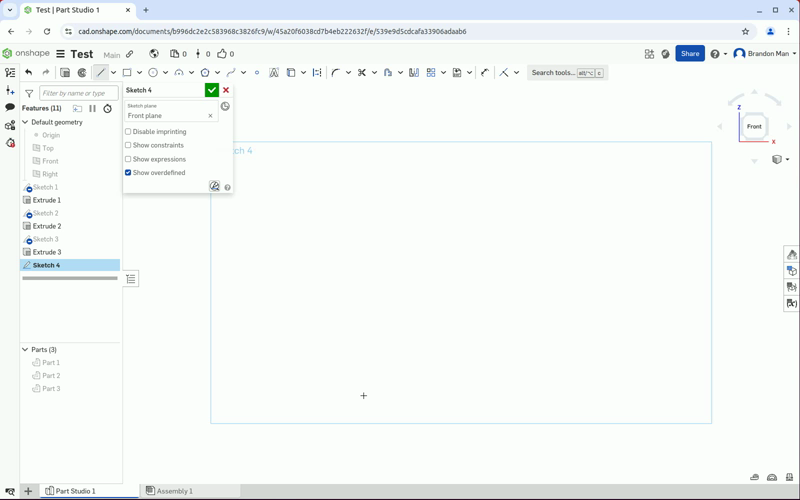
click(363, 395)
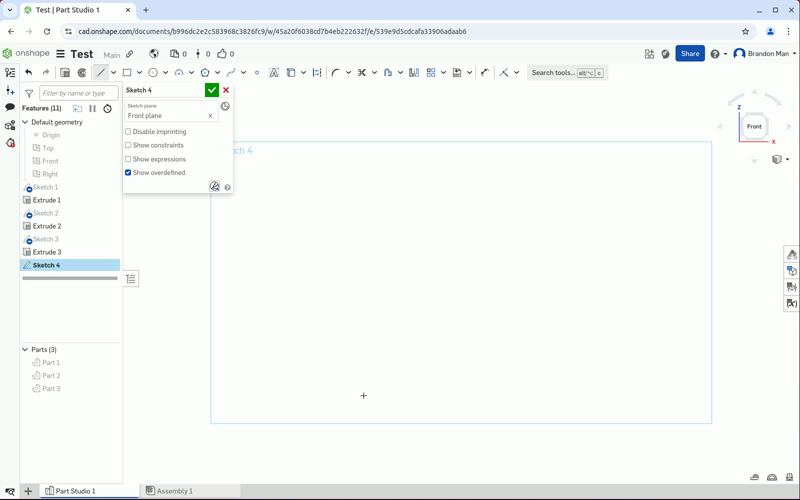
key_up(shift)
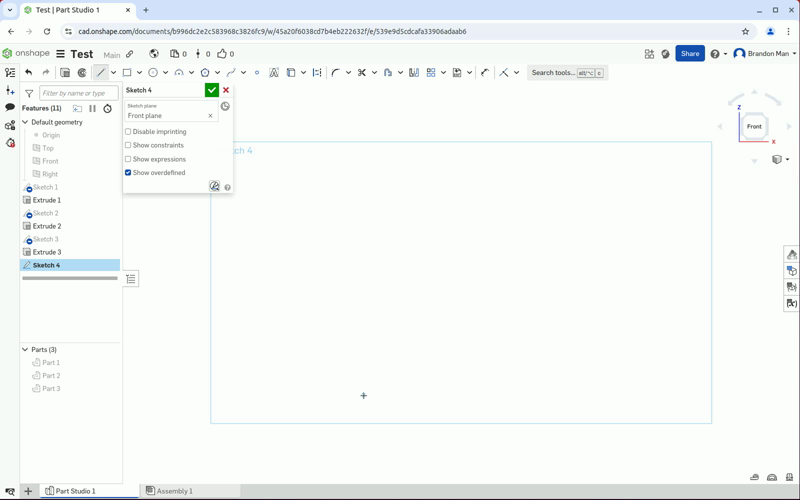
key_down(shift)
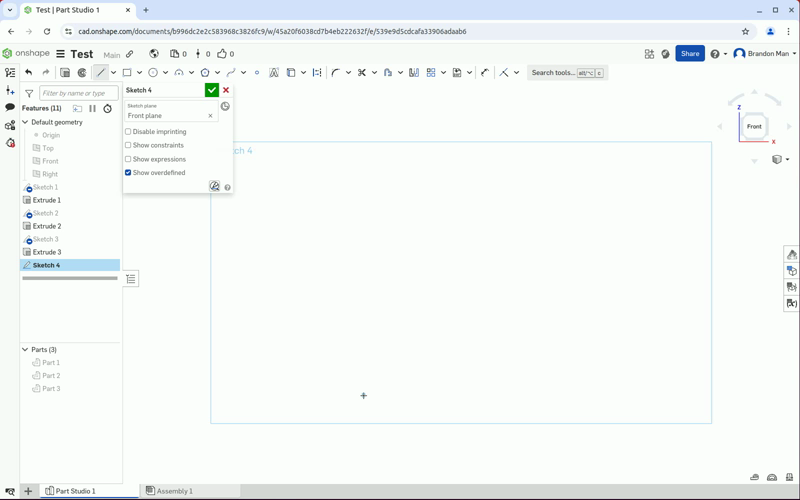
mouse_move(557, 395)
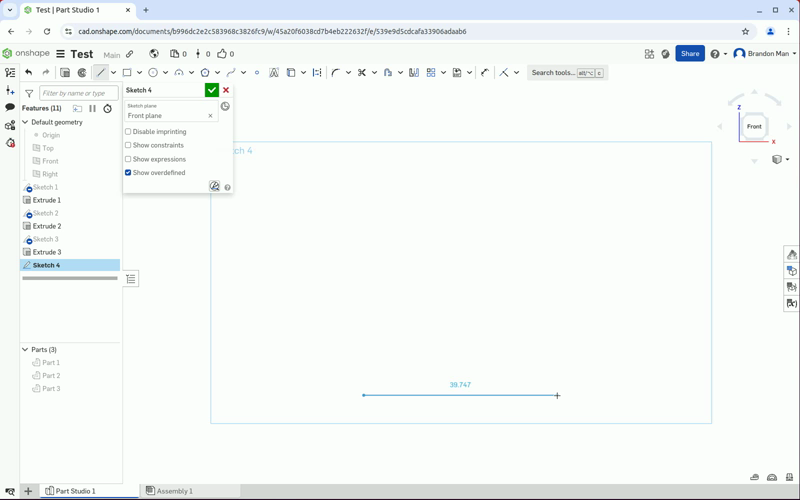
click(557, 395)
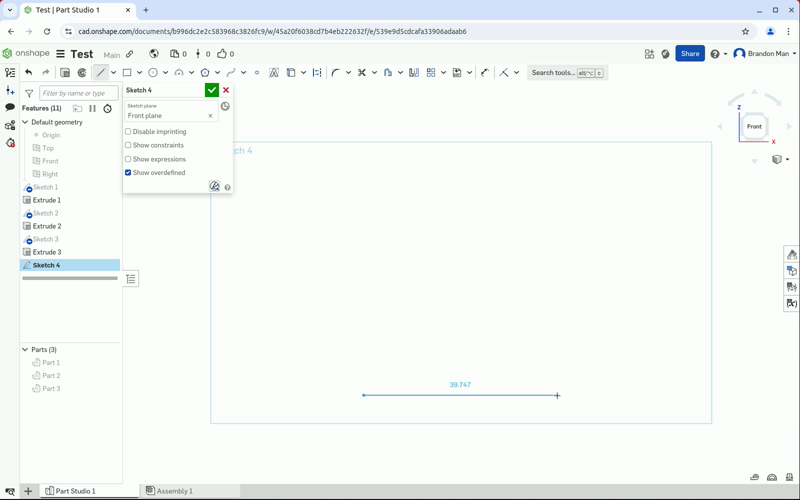
key_up(shift)
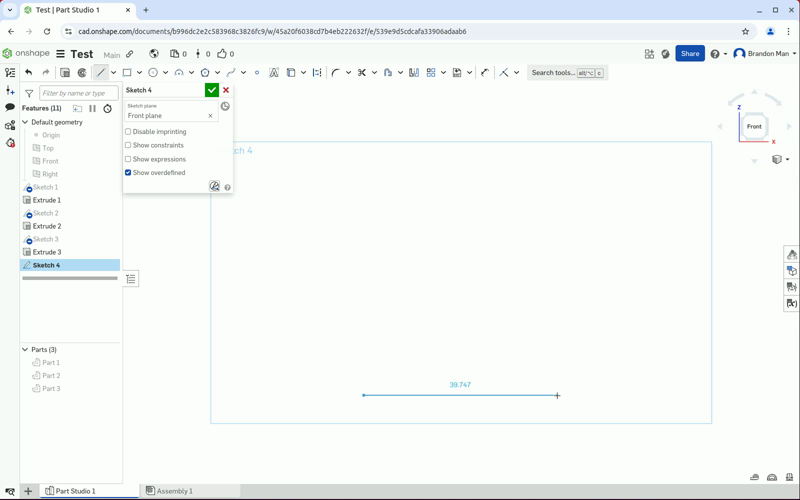
key_down(shift)
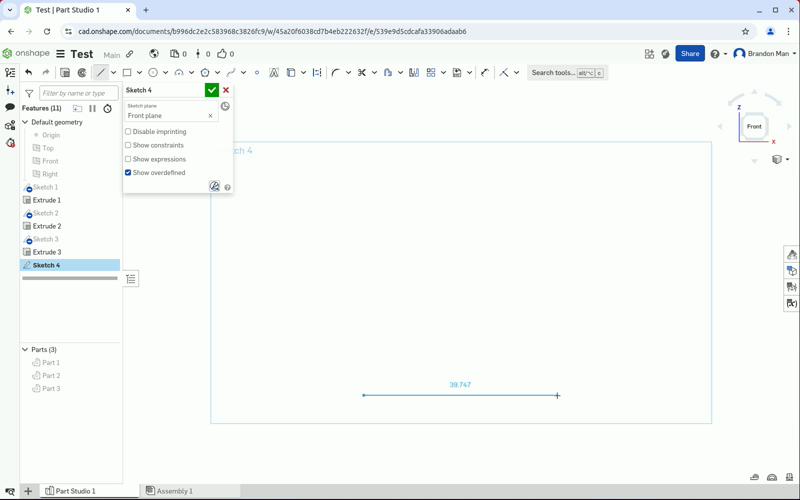
mouse_move(492, 283)
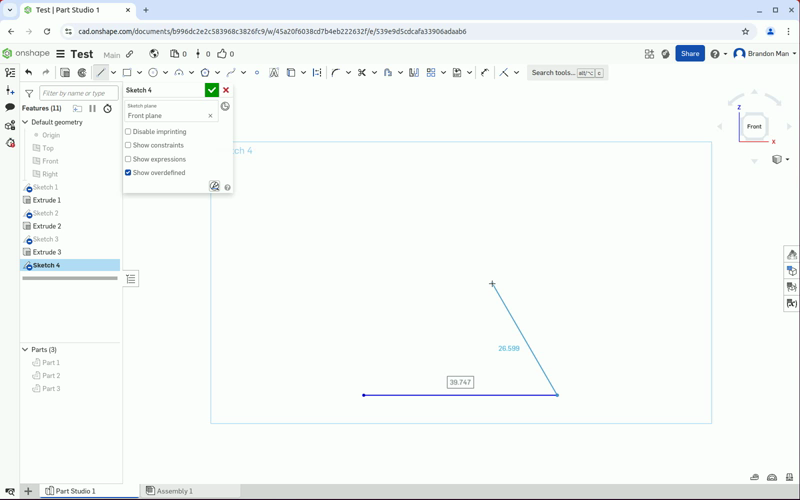
click(492, 283)
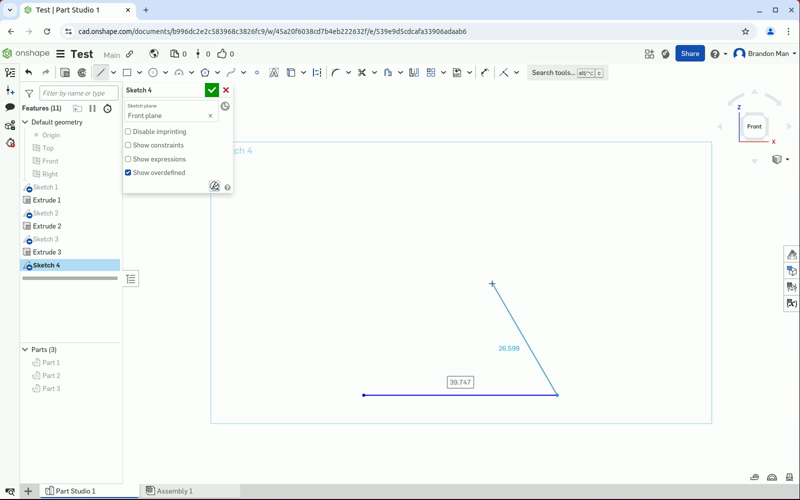
key_up(shift)
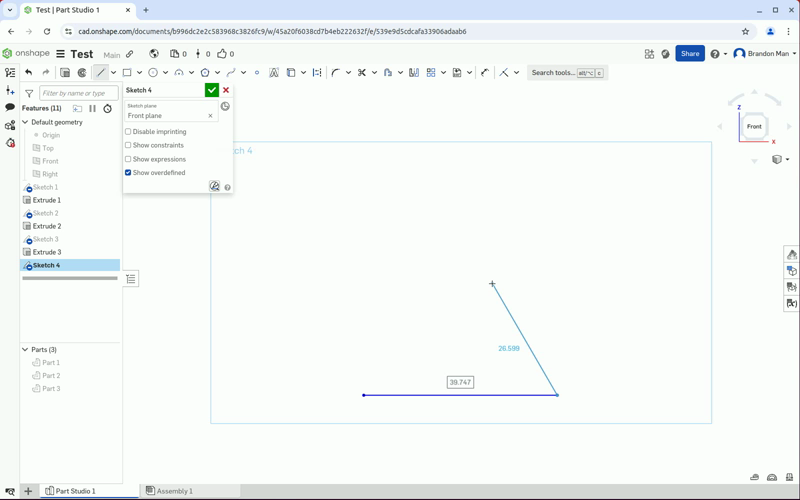
key_down(shift)
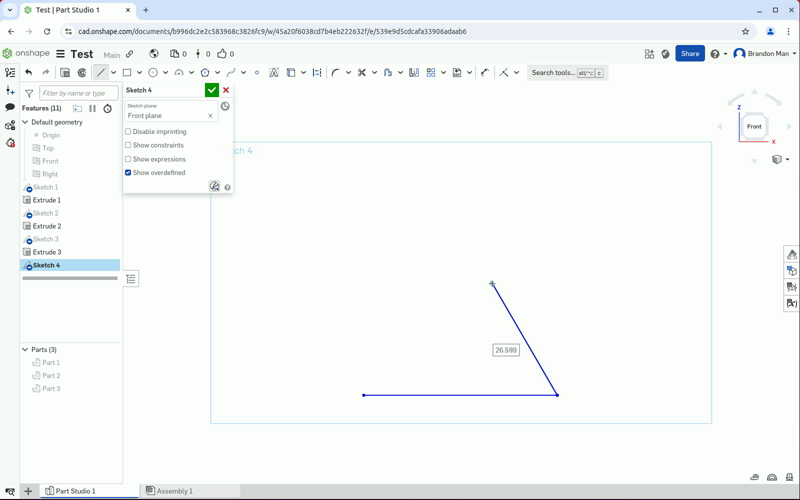
mouse_move(461, 340)
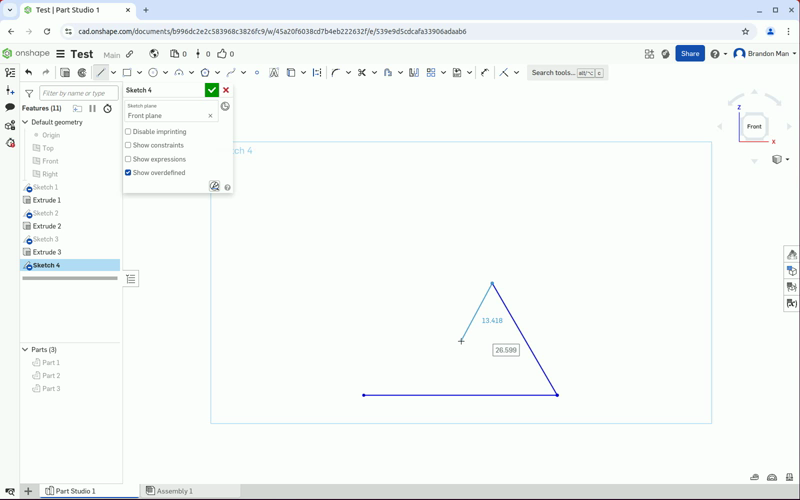
click(461, 340)
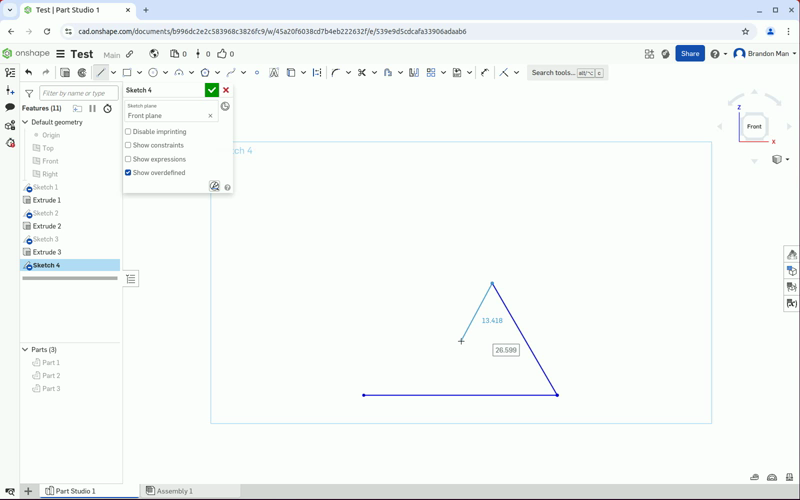
key_up(shift)
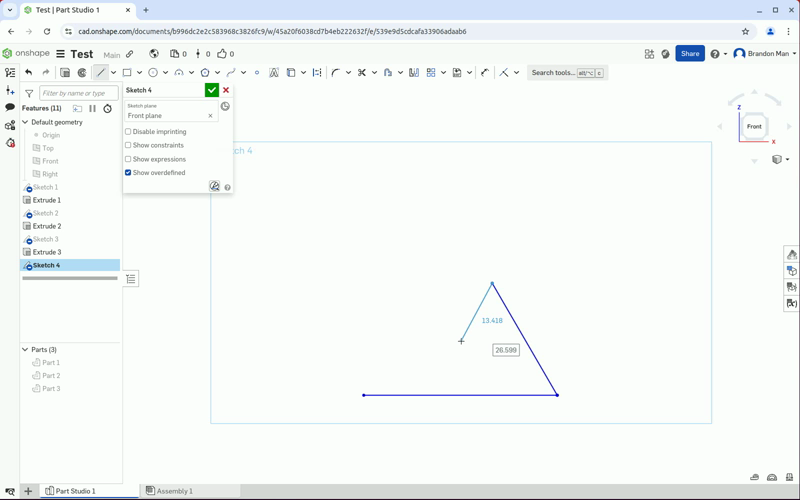
key_down(shift)
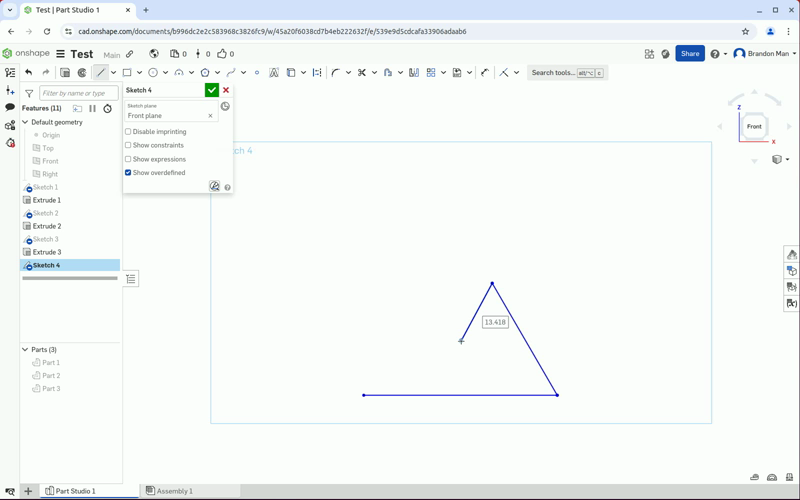
mouse_move(363, 395)
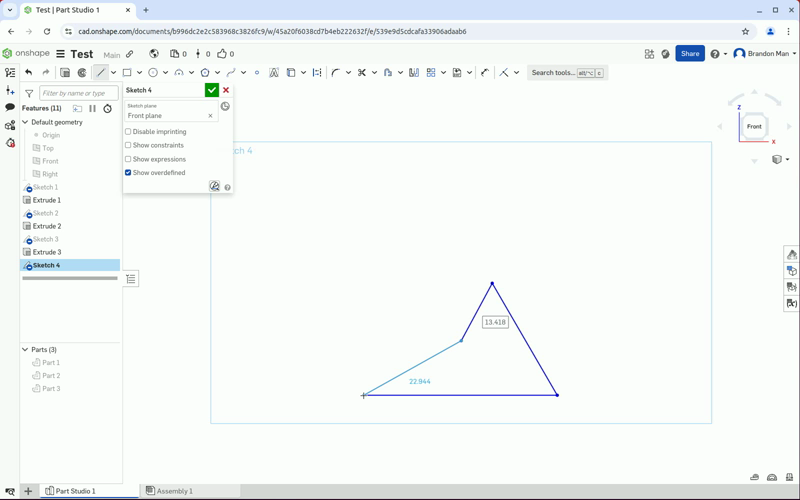
key_up(shift)
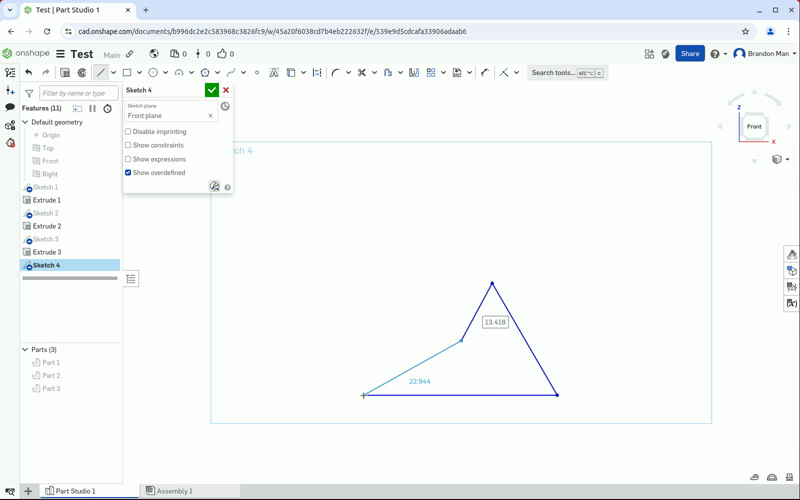
click(363, 395)
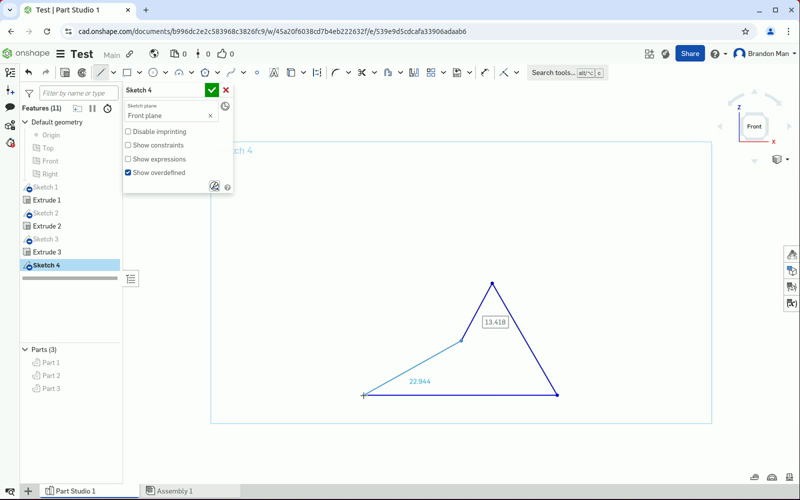
key(esc)
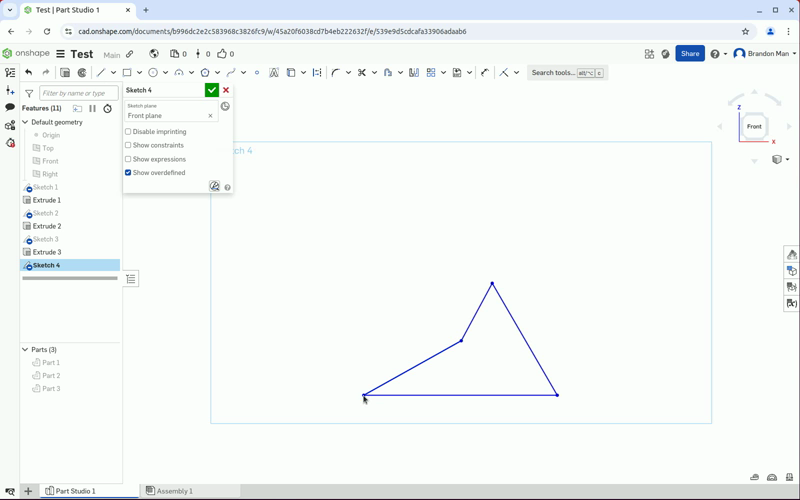
mouse_move(537, 377)
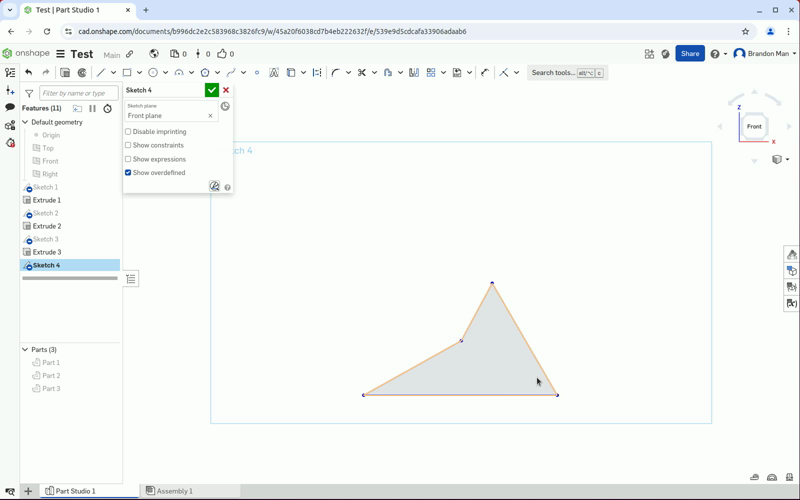
click(537, 377)
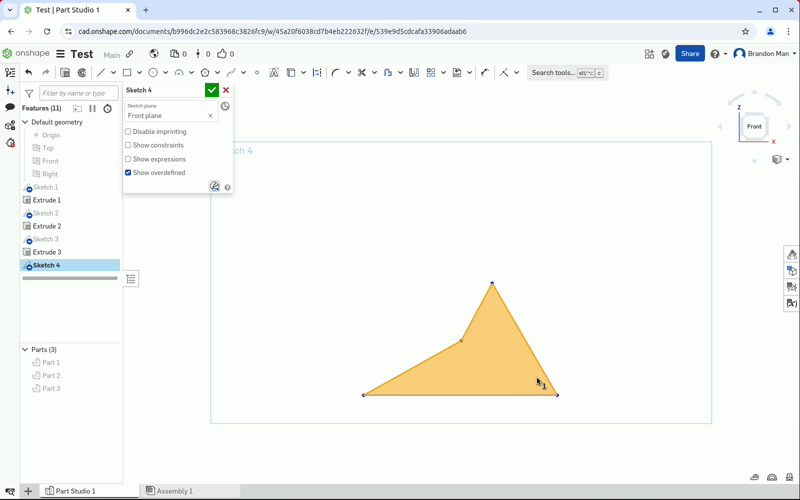
mouse_move(73, 352)
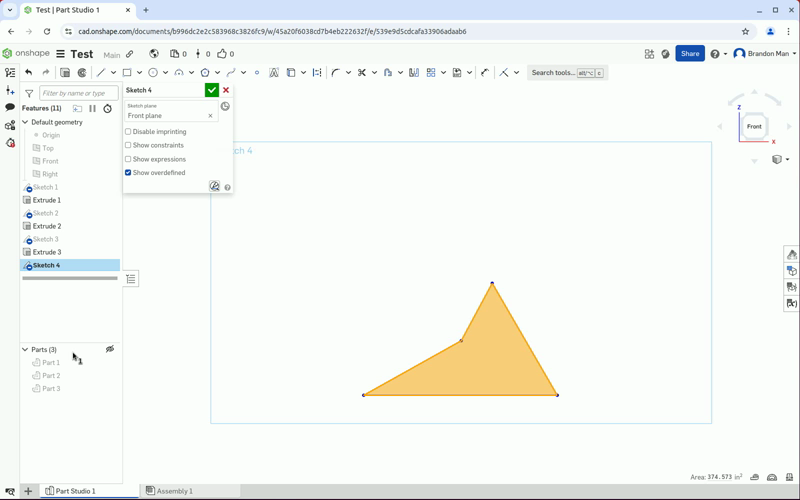
key(shift+y)
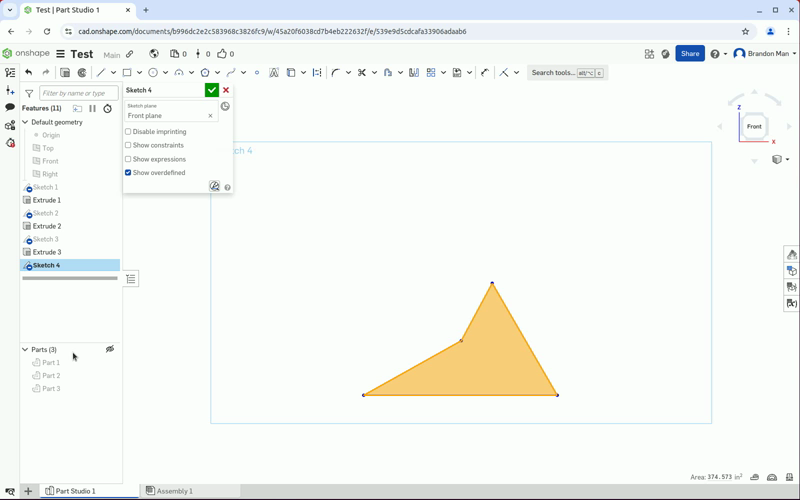
key(shift+e)
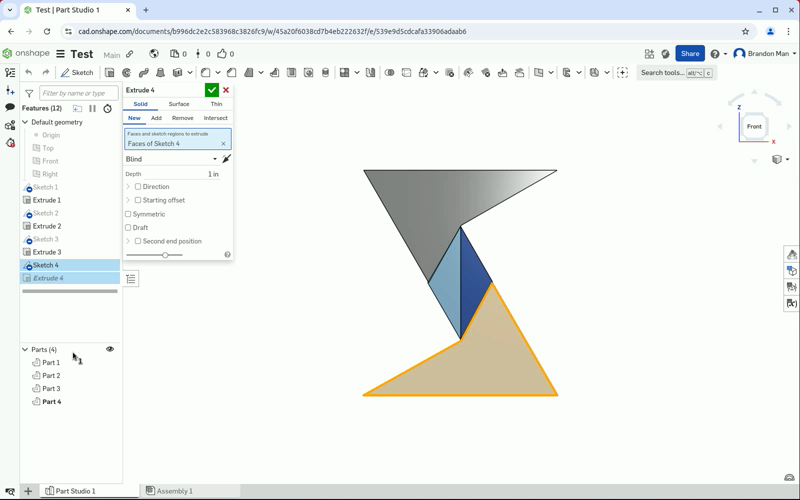
mouse_move(143, 106)
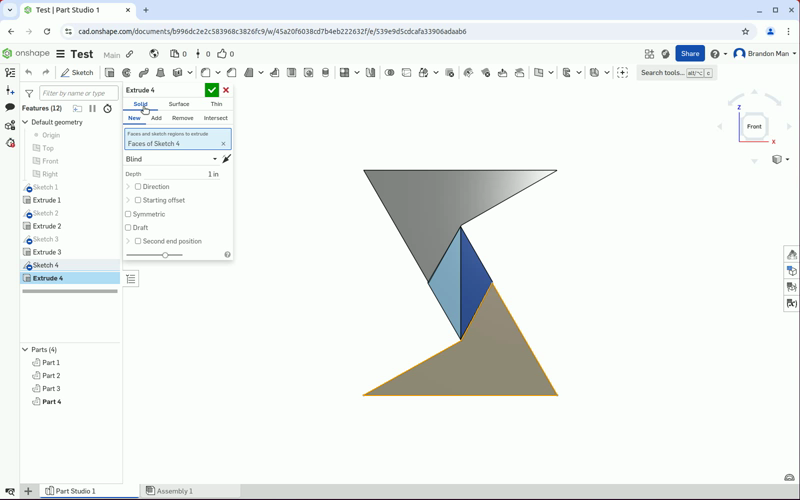
click(143, 106)
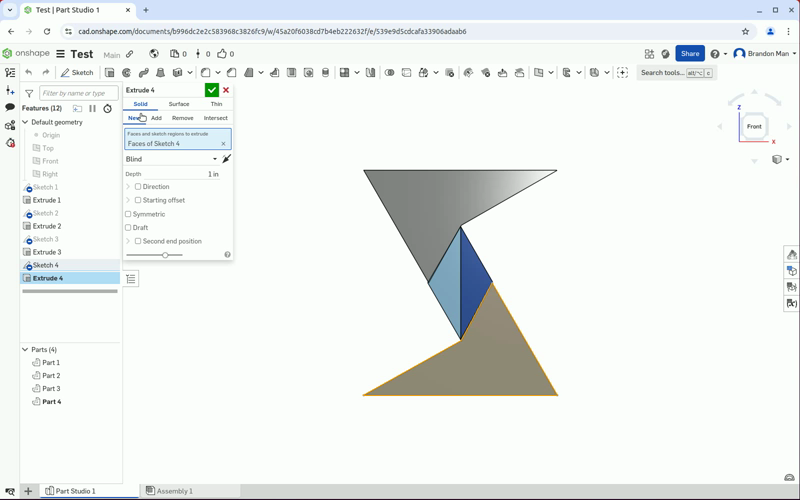
mouse_move(137, 120)
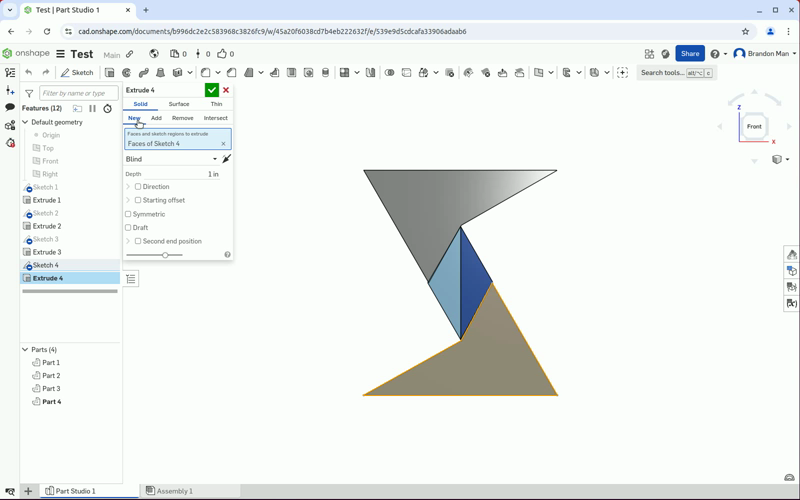
click(137, 120)
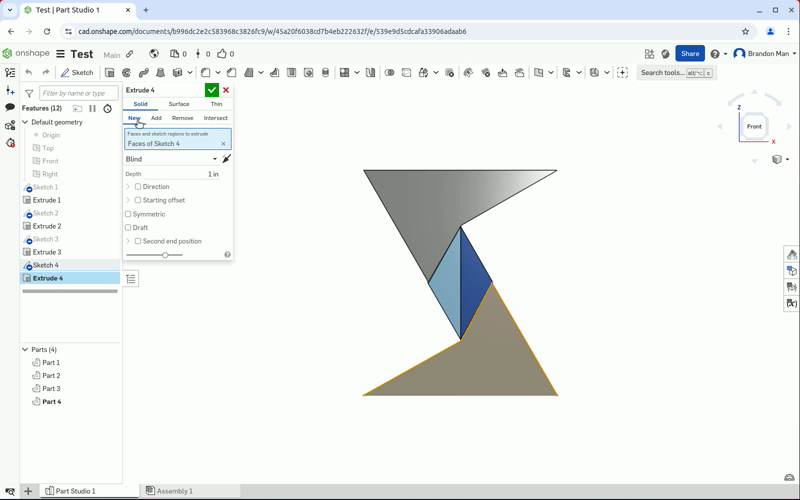
key(tab, 4)
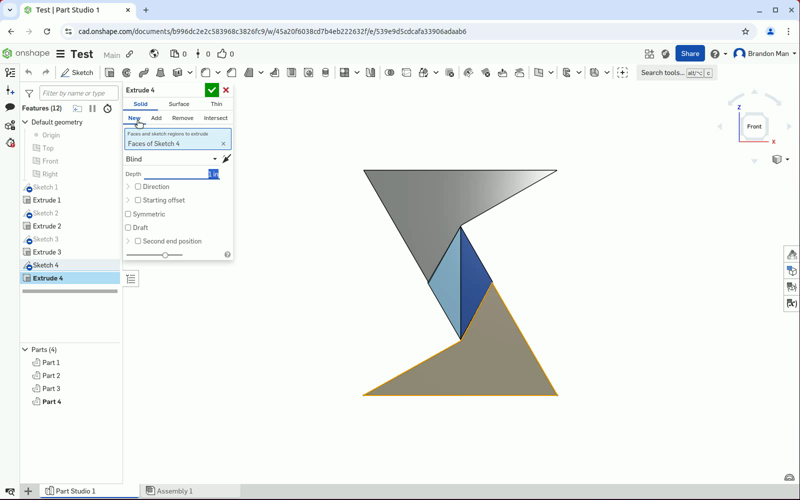
text(6.74)
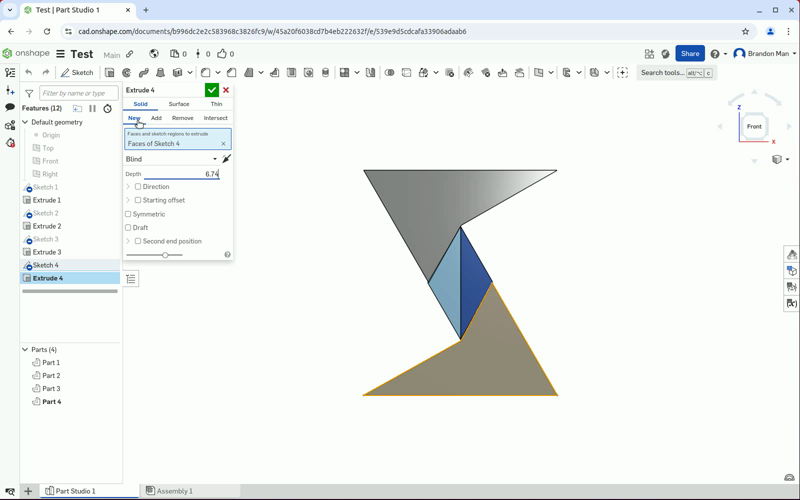
key(tab, 3)
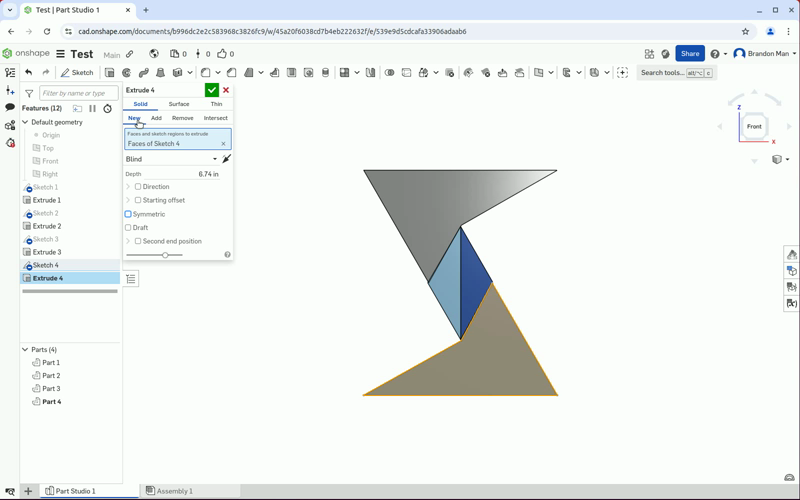
key(space)
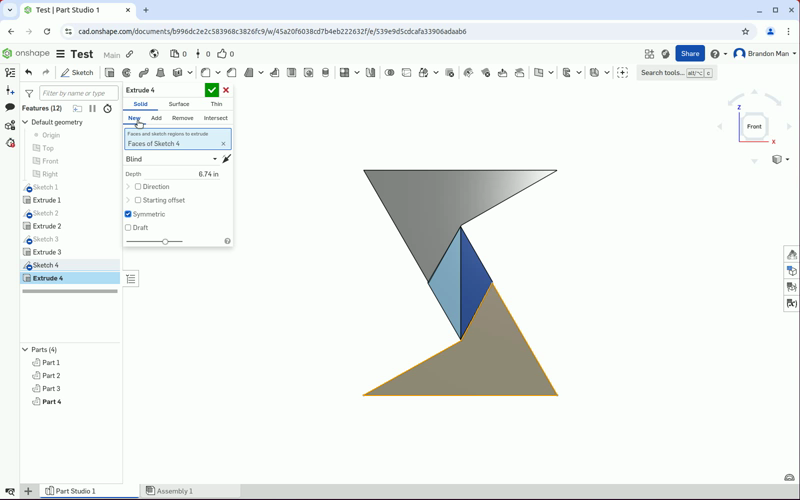
key(enter)
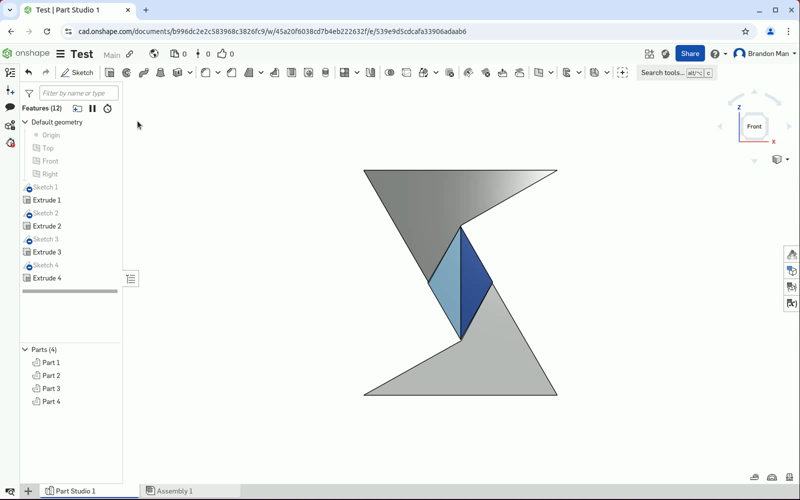
key(shift+h)
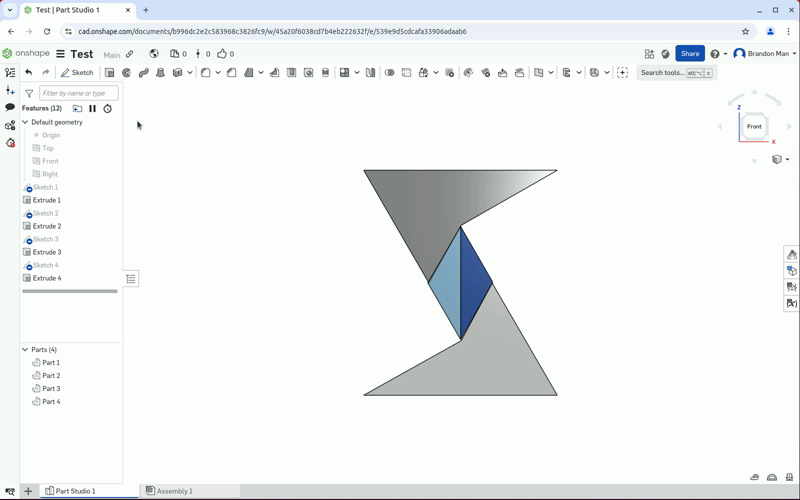
key(shift+h)
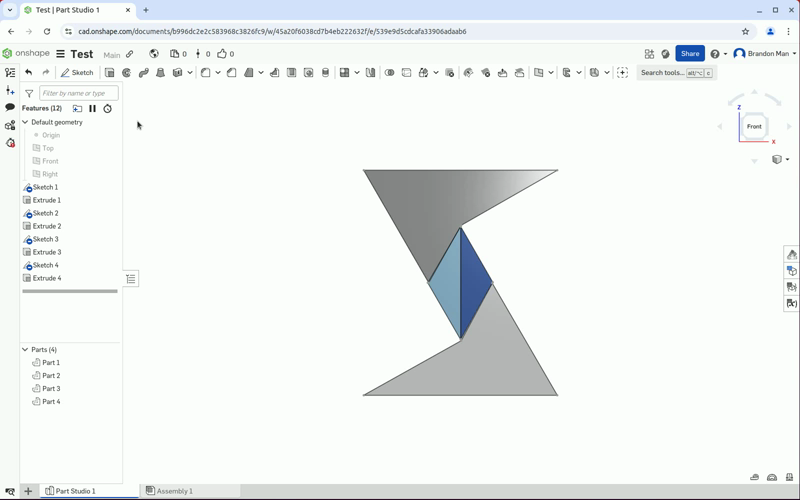
key(shift+7)
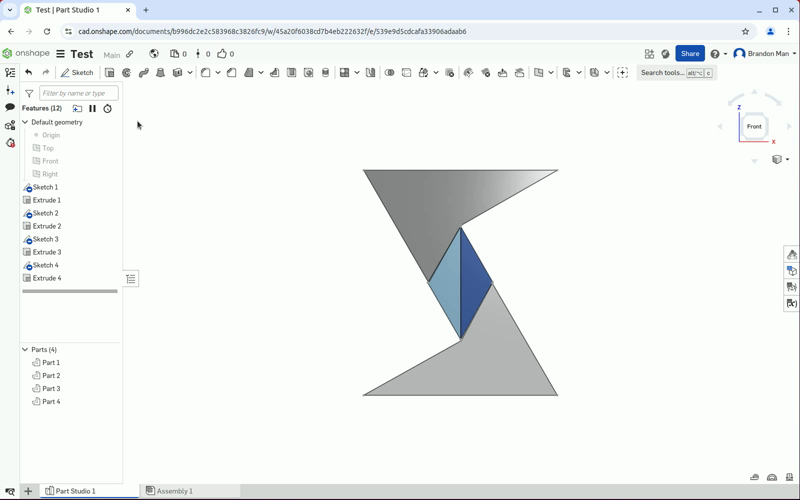
key(left, 2)
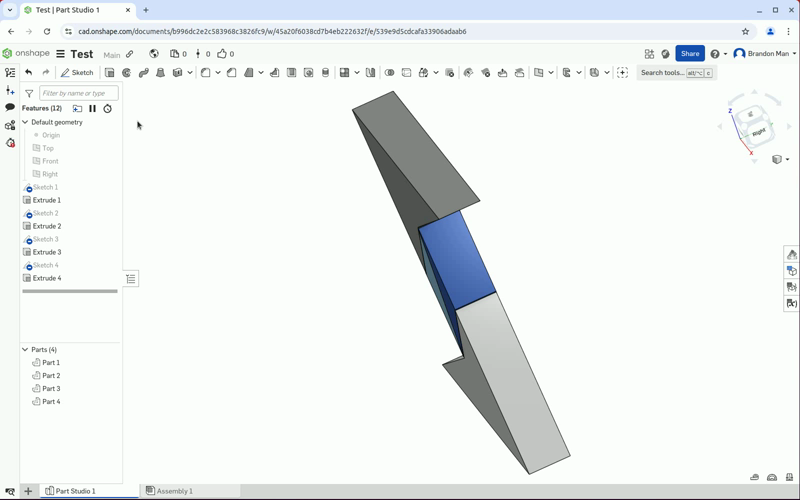
key(down, 2)
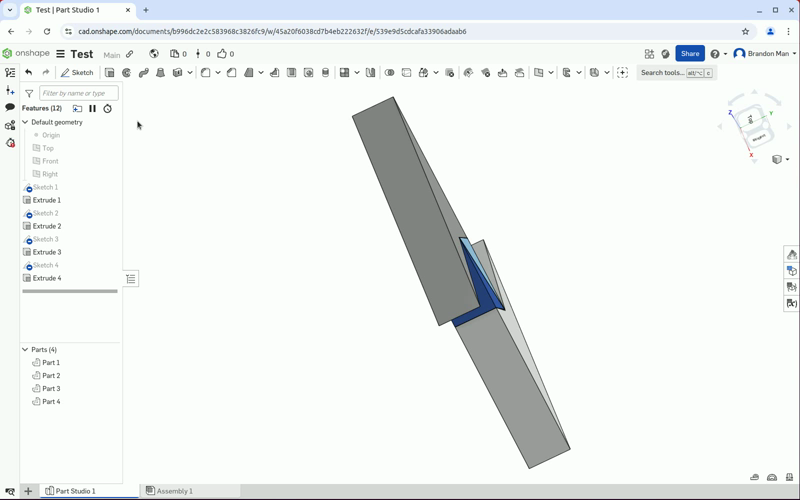
key(up, 2)
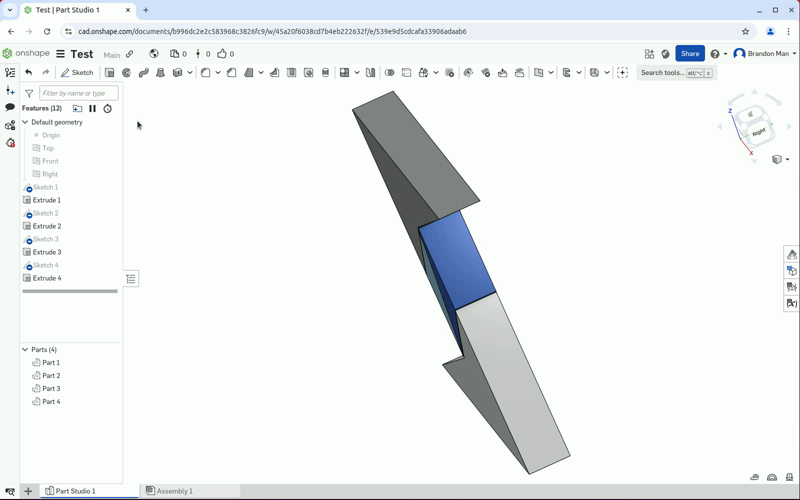
key(right, 2)
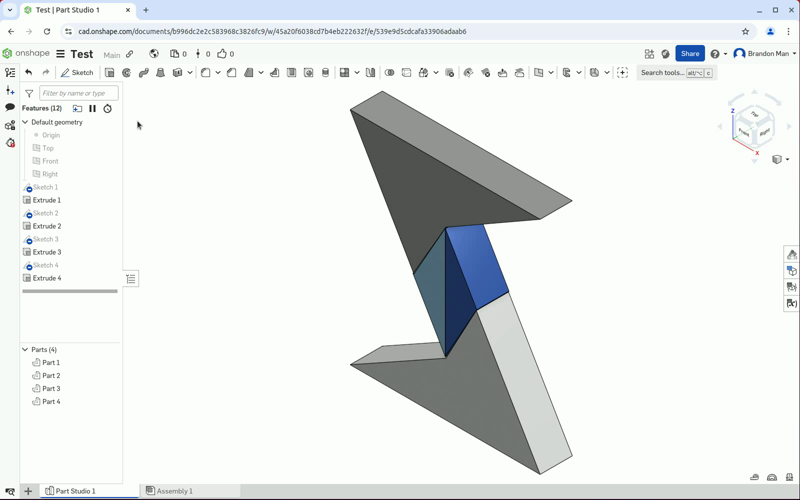
mouse_move(73, 189)
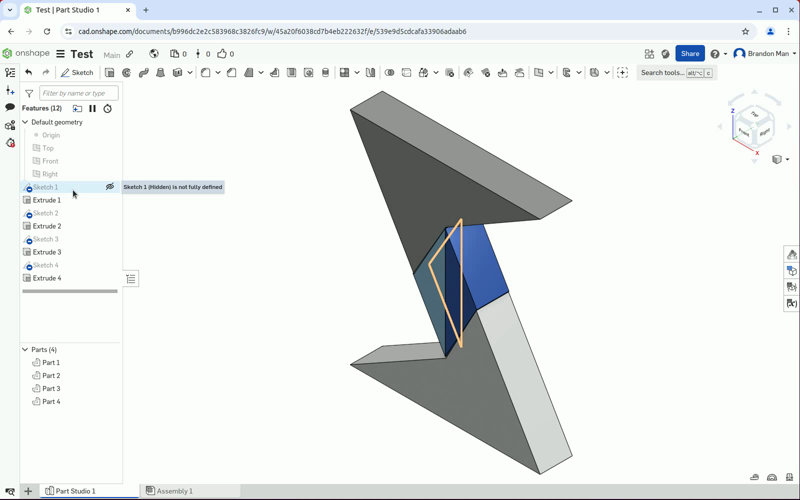
click(73, 189)